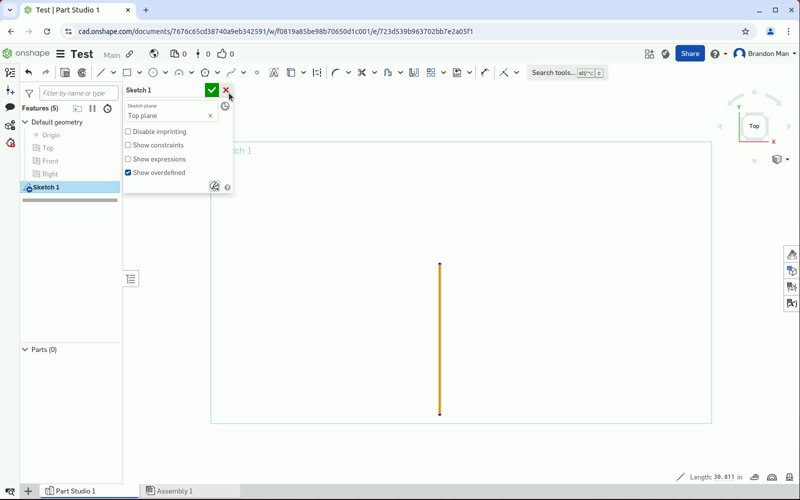
key(shift+h)
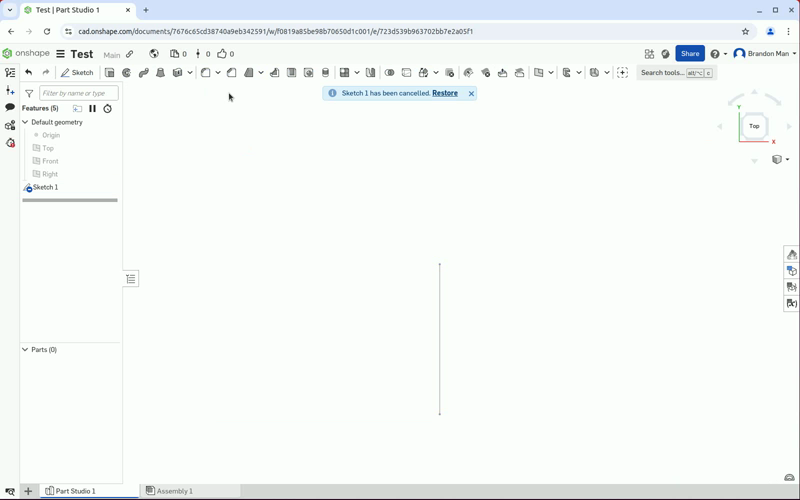
key(shift+s)
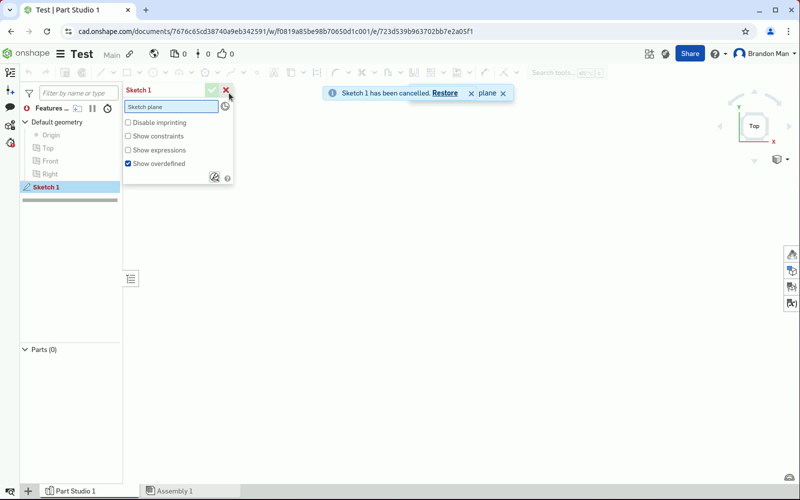
mouse_move(73, 150)
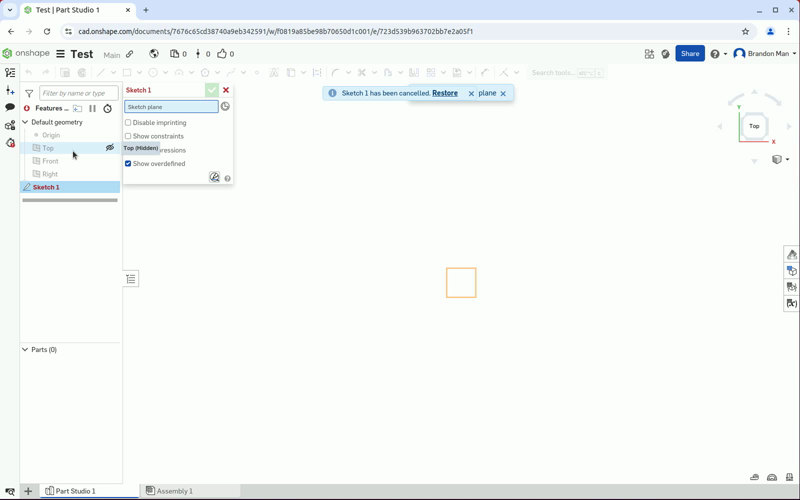
click(73, 150)
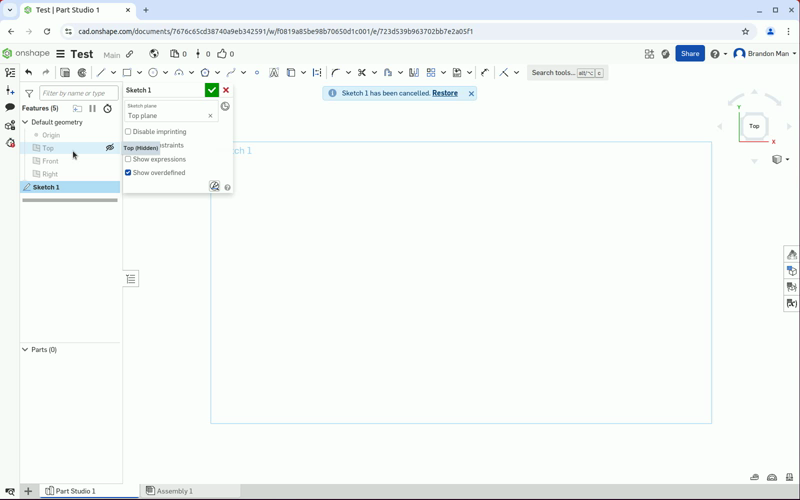
mouse_move(73, 352)
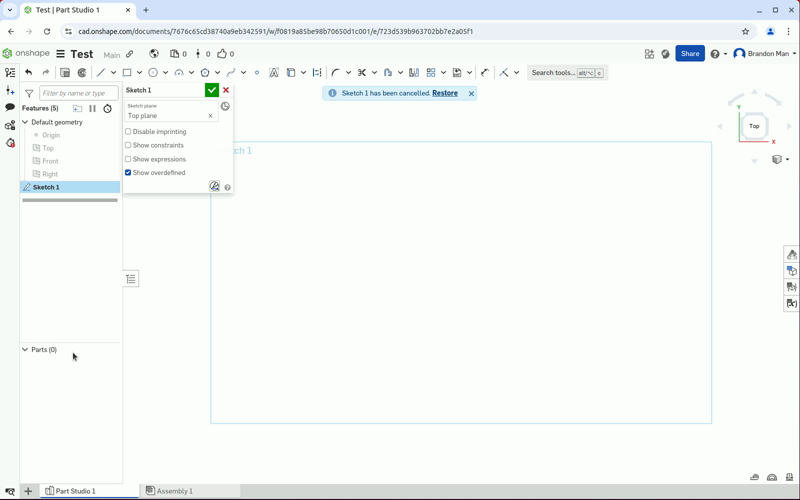
key(y)
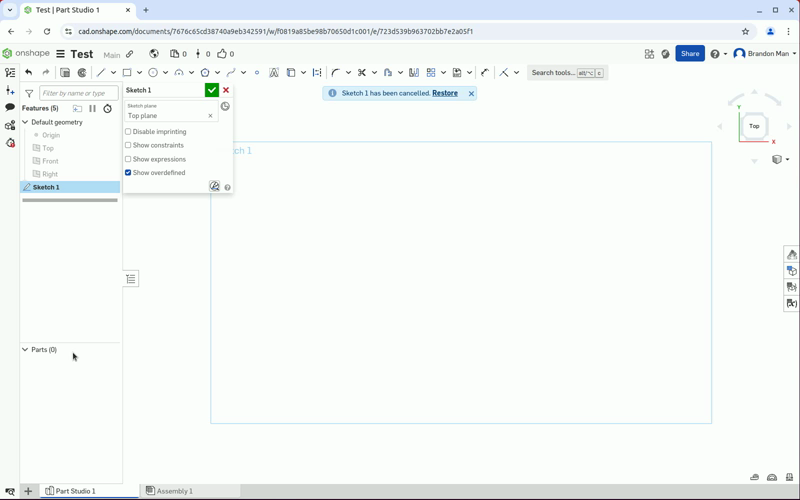
key(l)
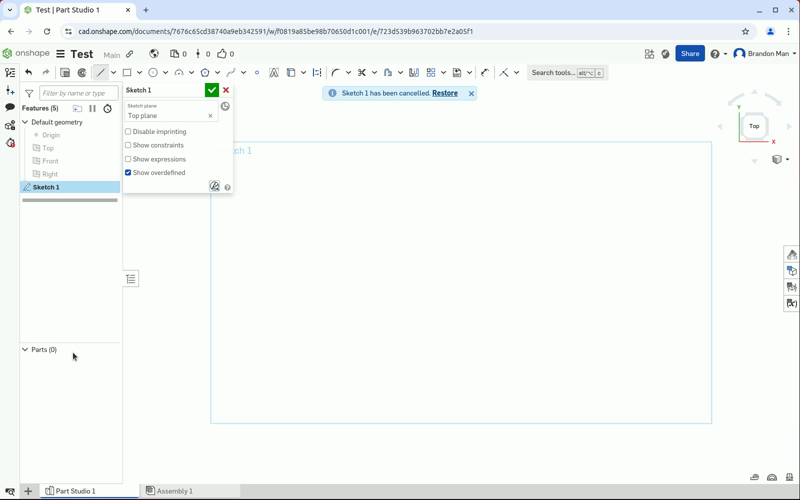
key_down(shift)
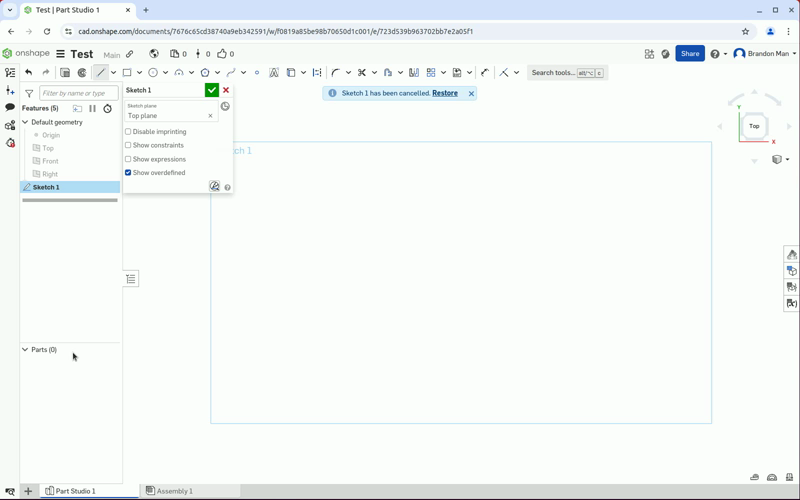
mouse_move(348, 282)
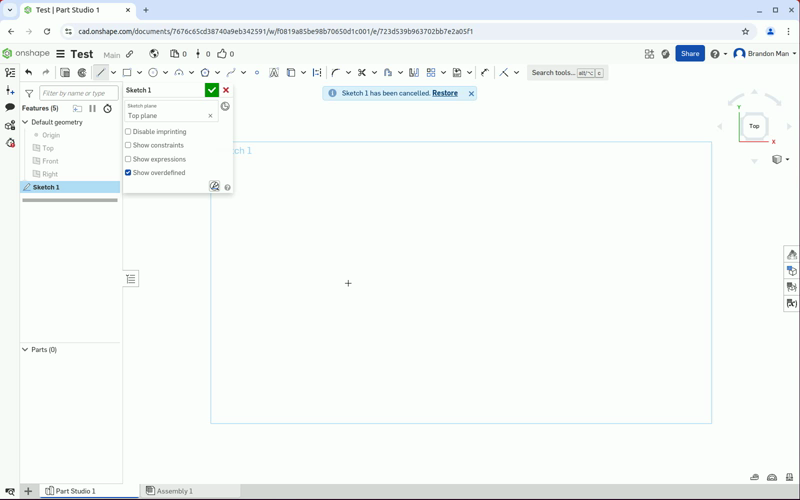
click(348, 282)
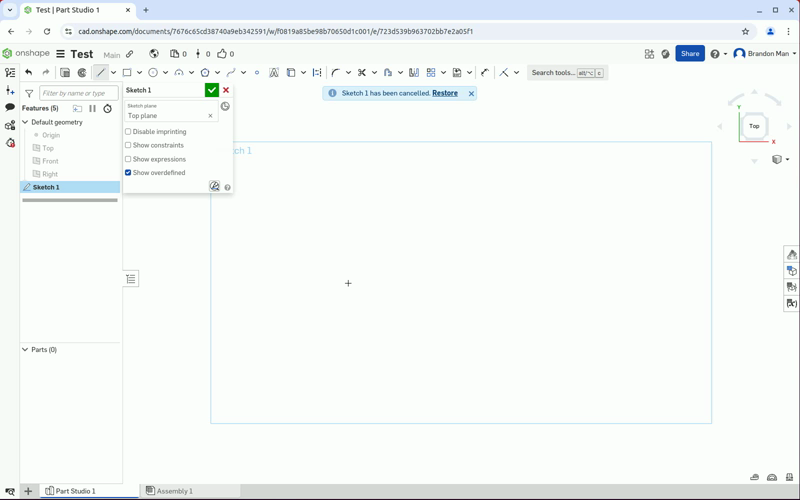
key_up(shift)
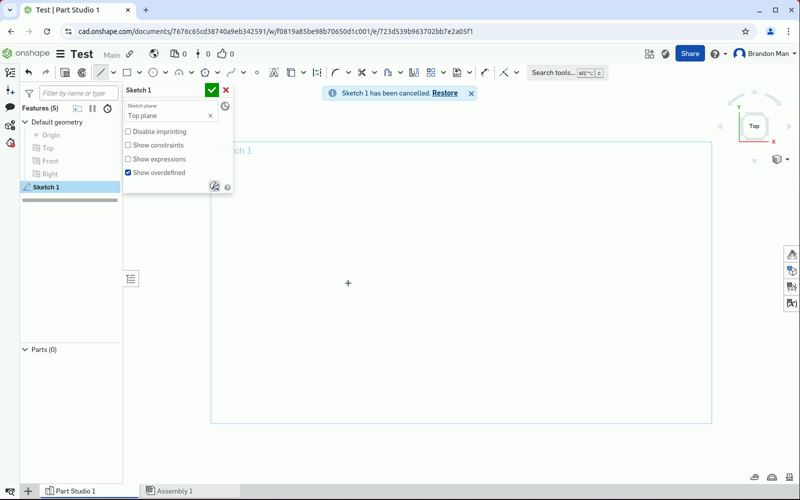
key_down(shift)
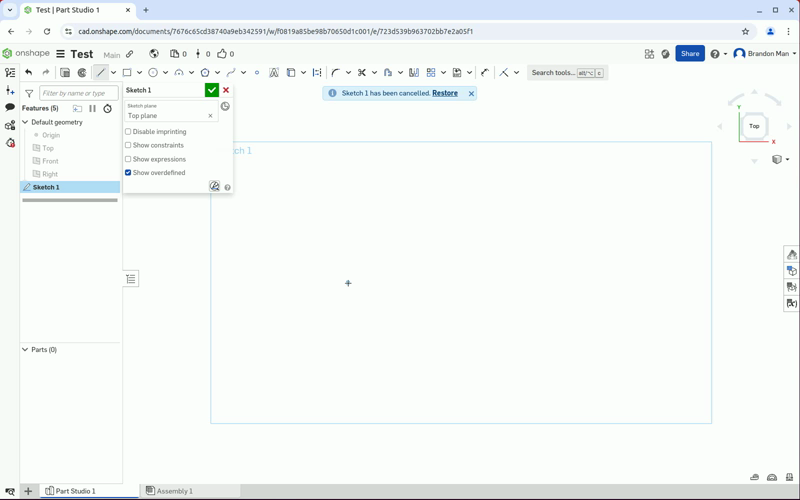
mouse_move(447, 282)
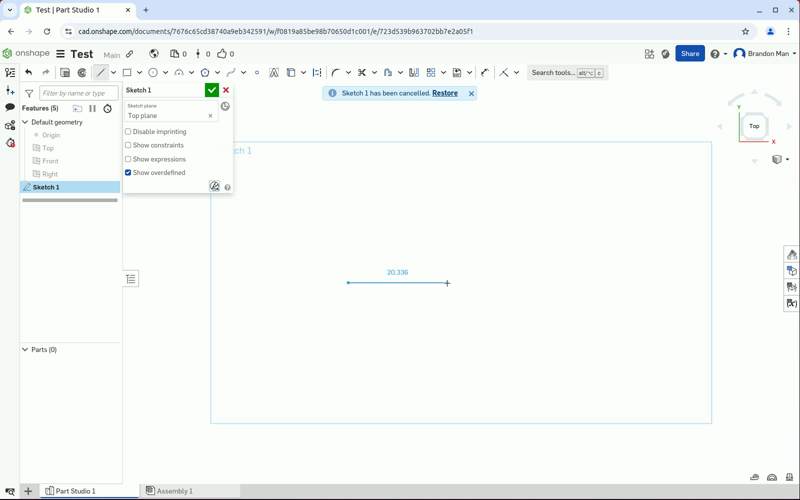
click(447, 282)
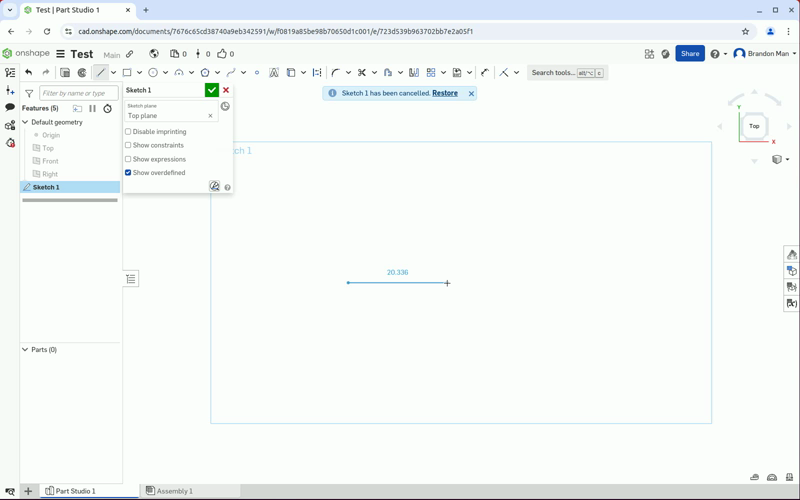
key_up(shift)
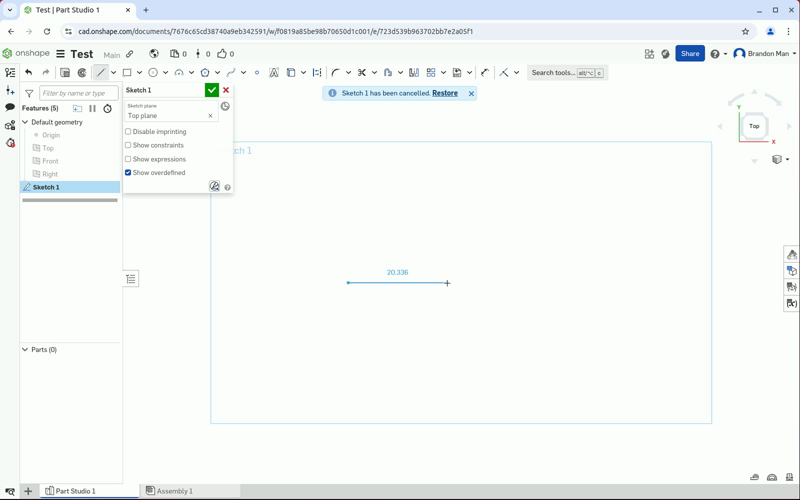
key_down(shift)
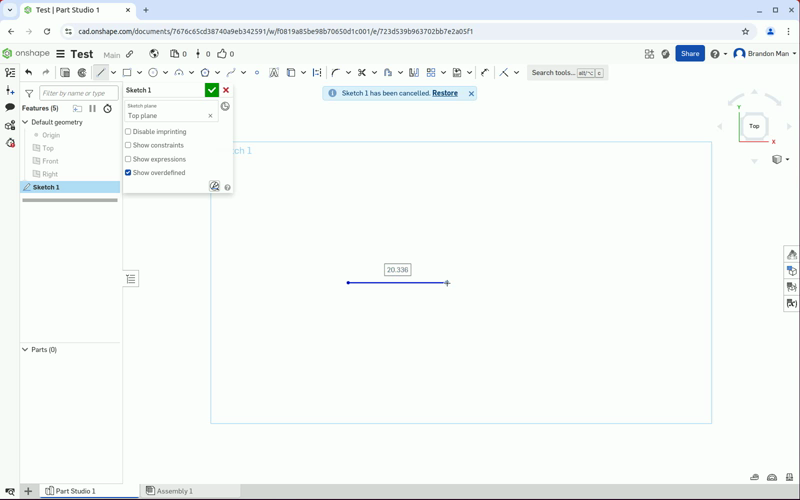
mouse_move(477, 282)
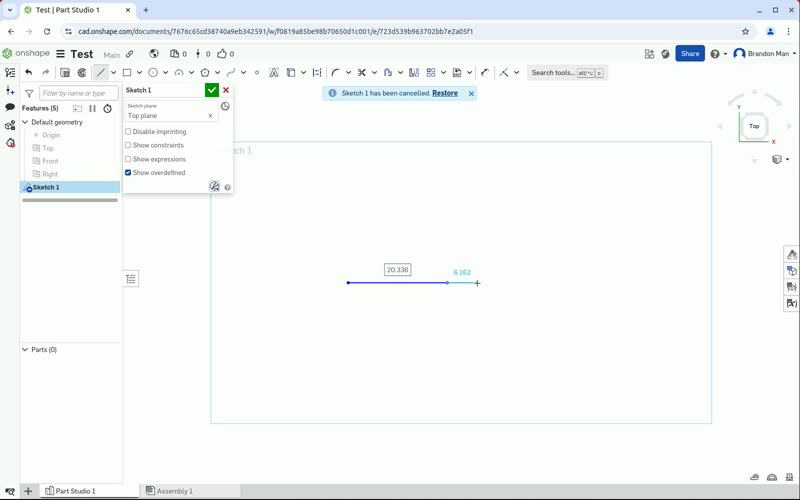
mouse_move(447, 228)
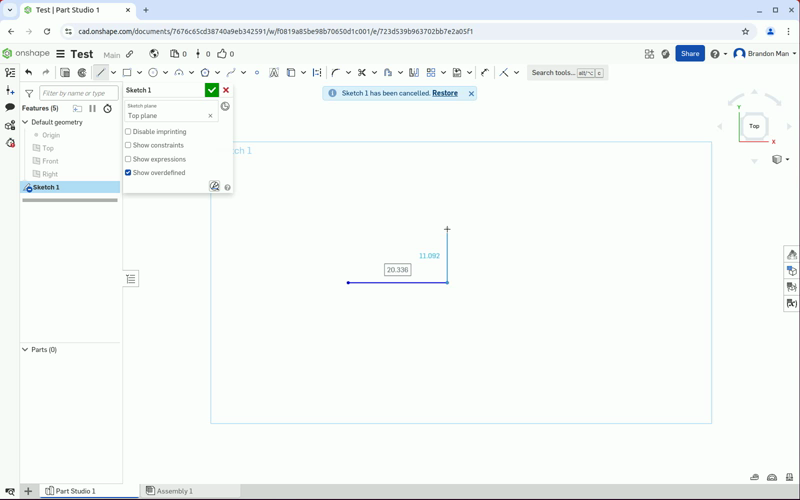
click(447, 228)
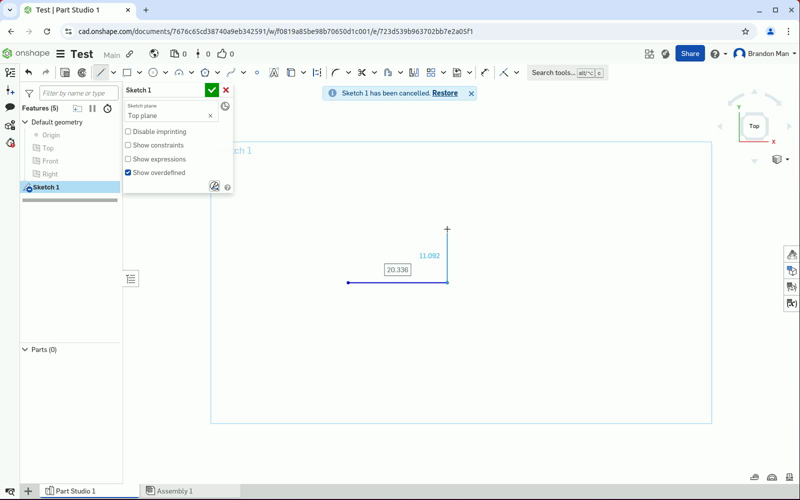
key_up(shift)
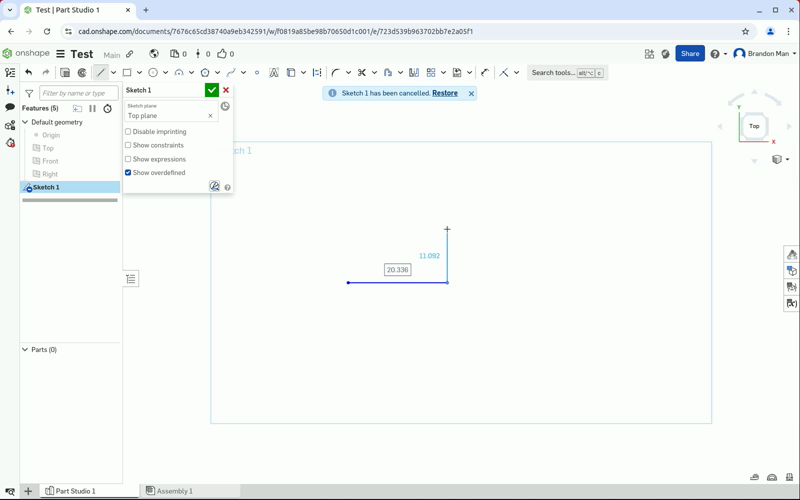
key_down(shift)
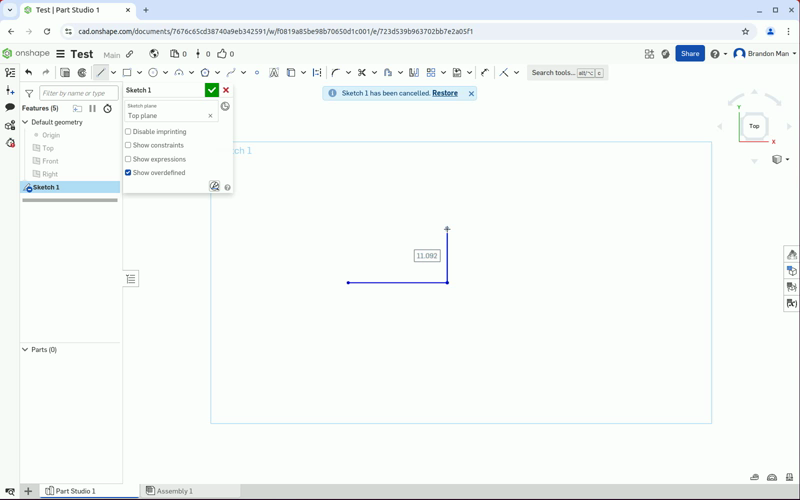
mouse_move(348, 228)
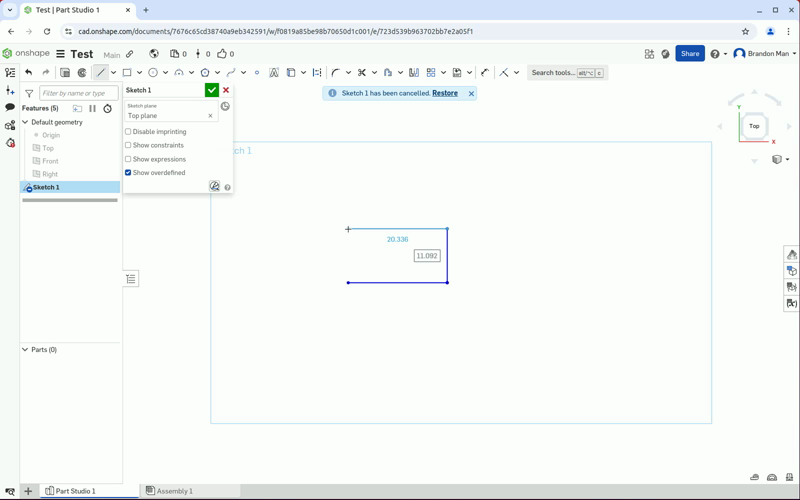
click(348, 228)
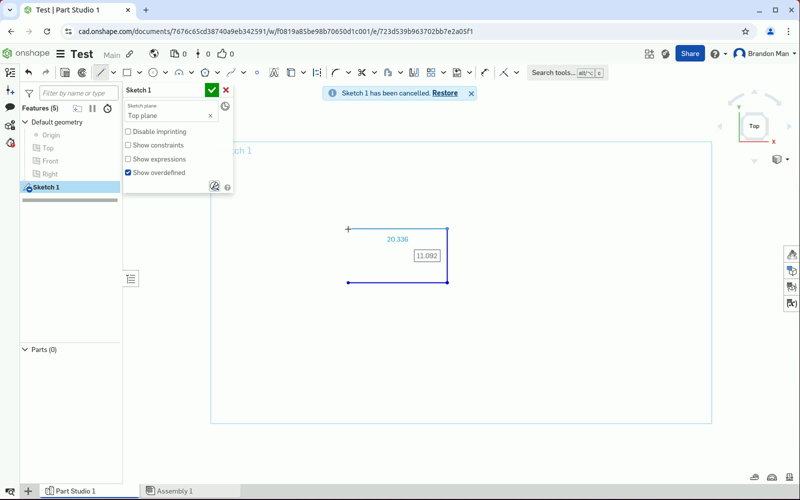
key_up(shift)
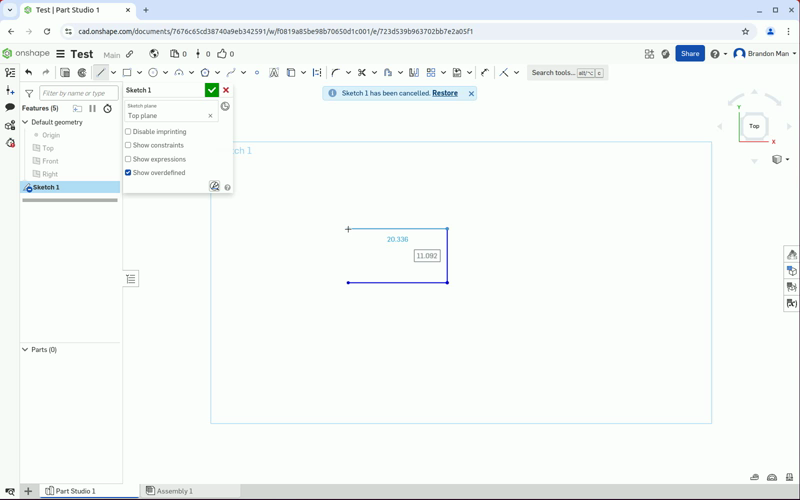
mouse_move(378, 228)
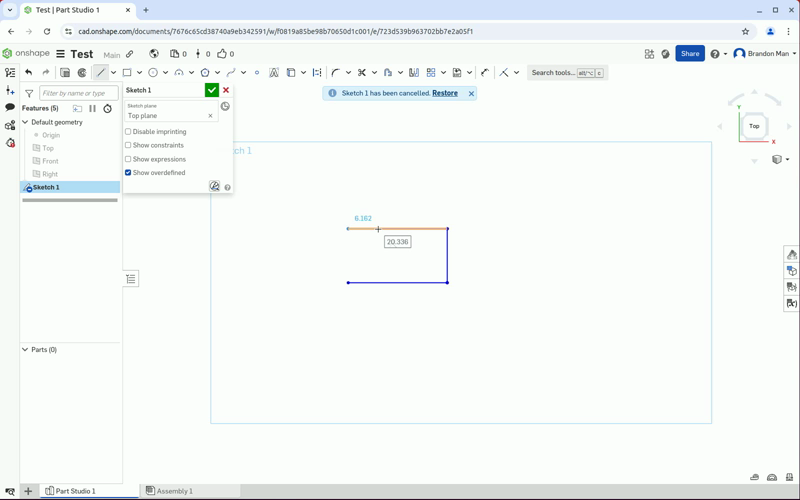
key_down(shift)
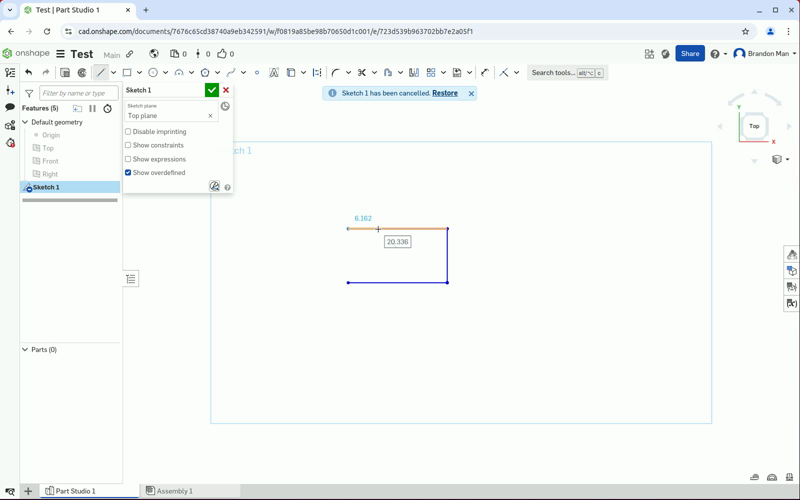
mouse_move(348, 282)
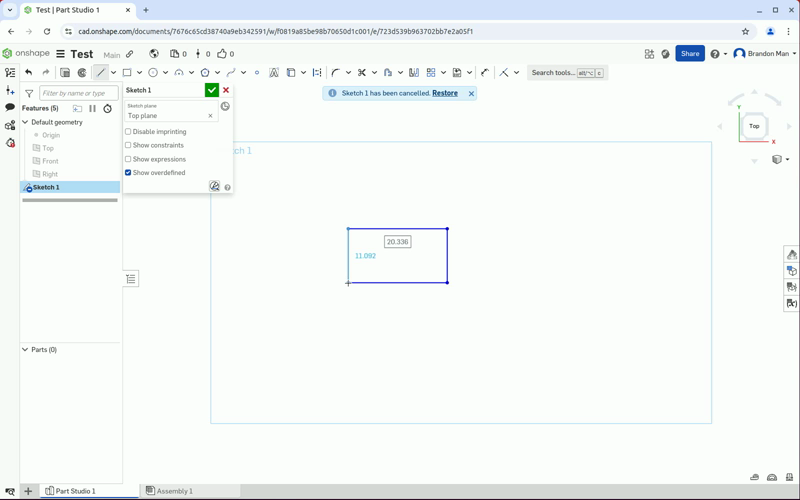
key_up(shift)
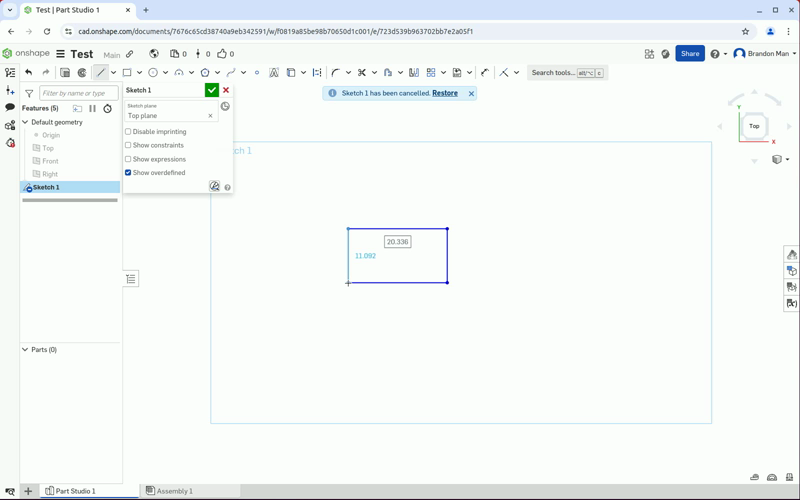
click(348, 282)
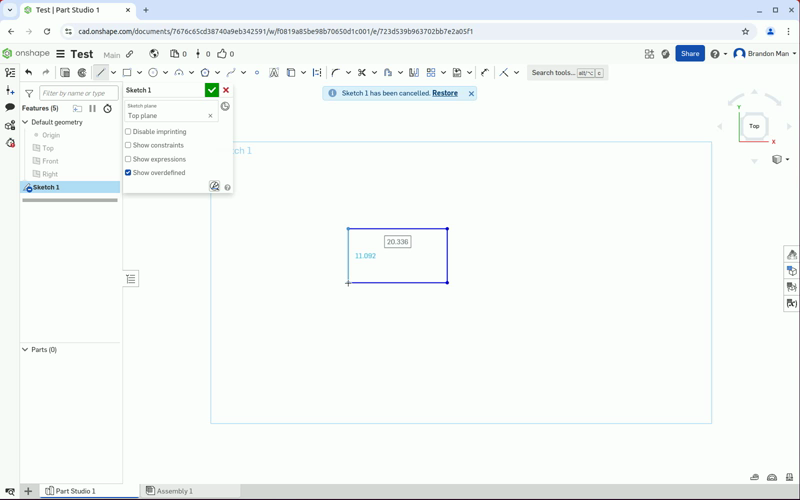
key(esc)
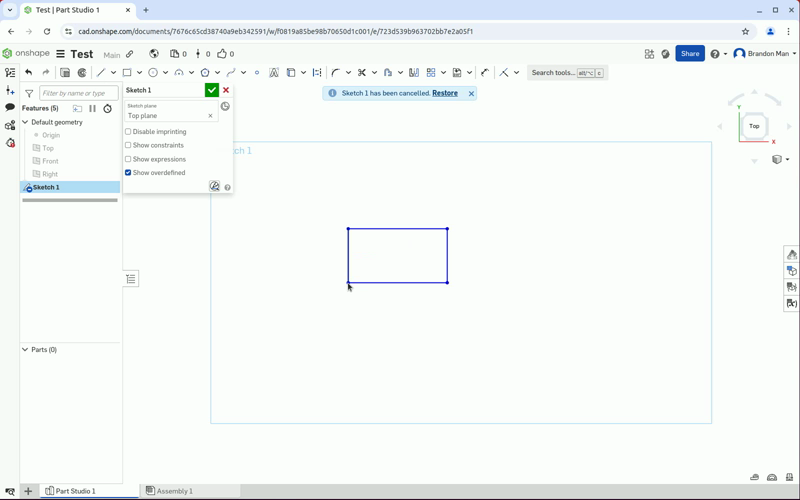
mouse_move(372, 235)
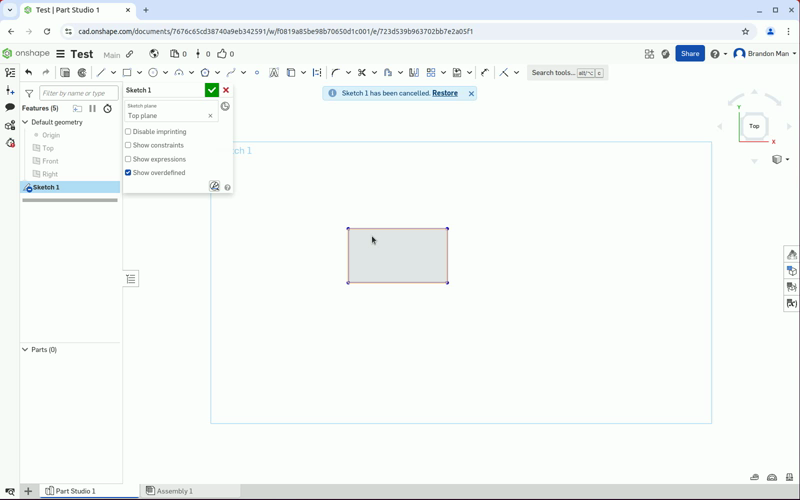
click(372, 235)
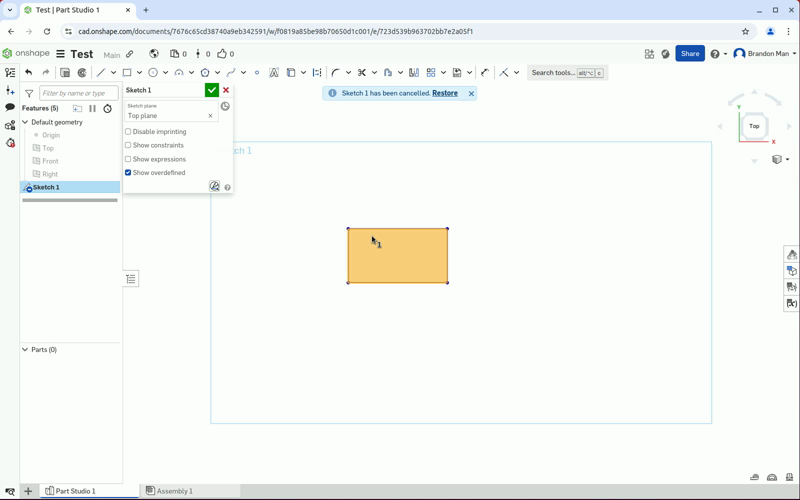
mouse_move(73, 352)
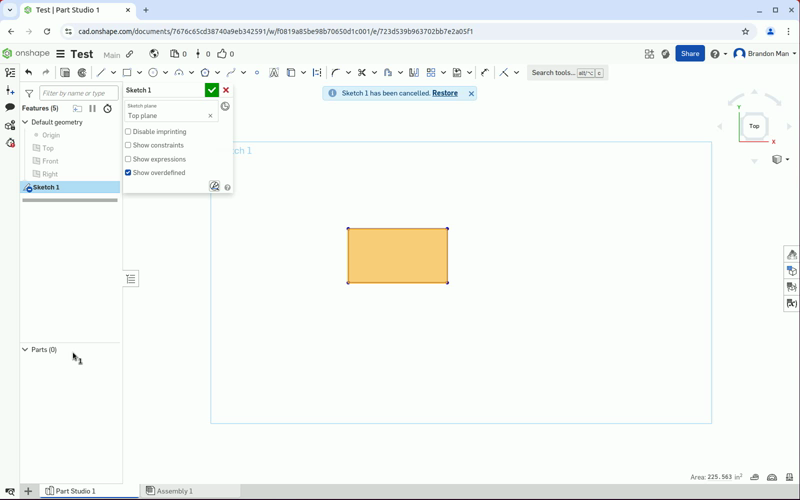
key(shift+y)
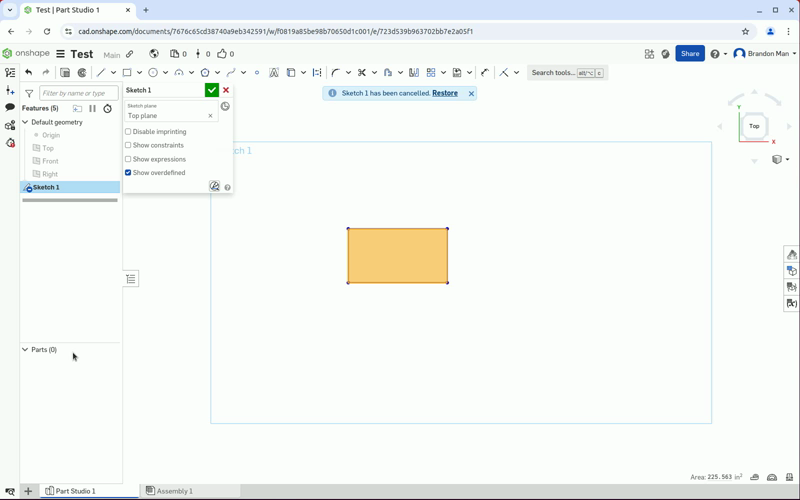
key(shift+e)
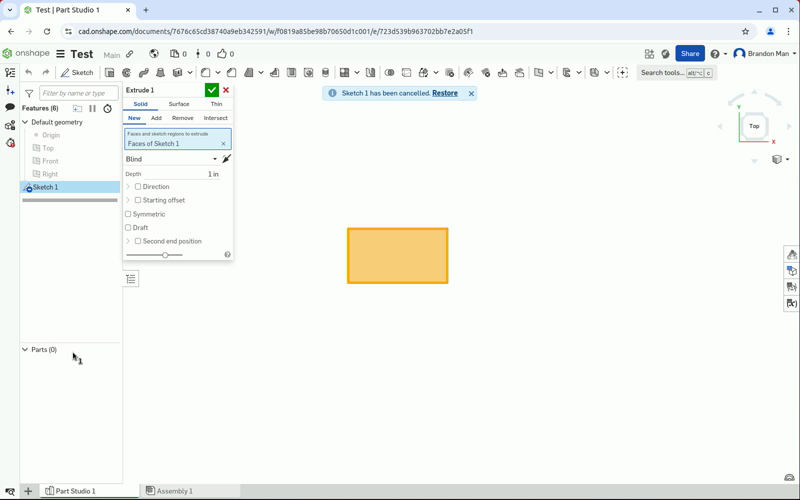
mouse_move(143, 106)
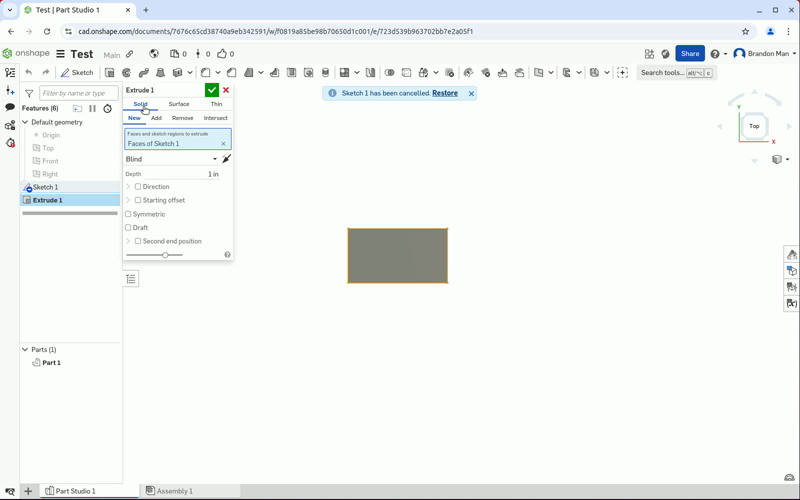
click(143, 106)
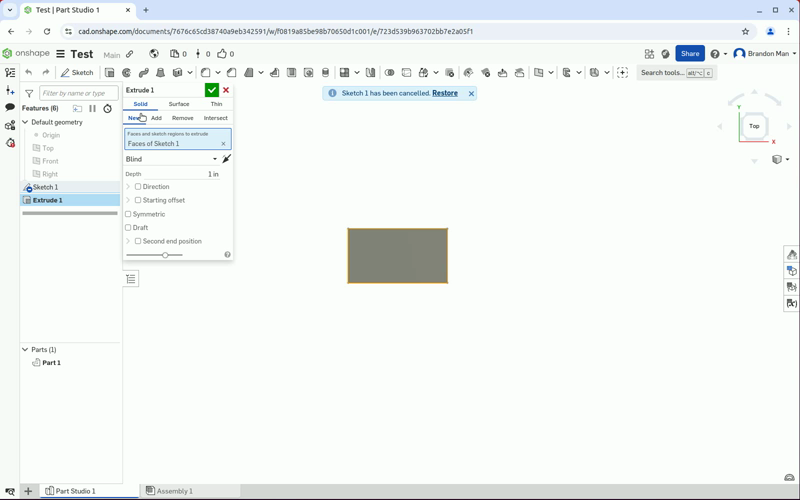
mouse_move(137, 120)
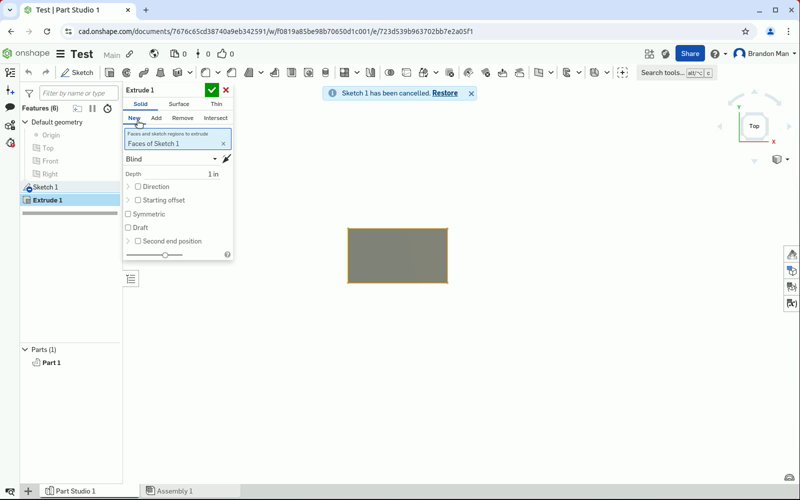
click(137, 120)
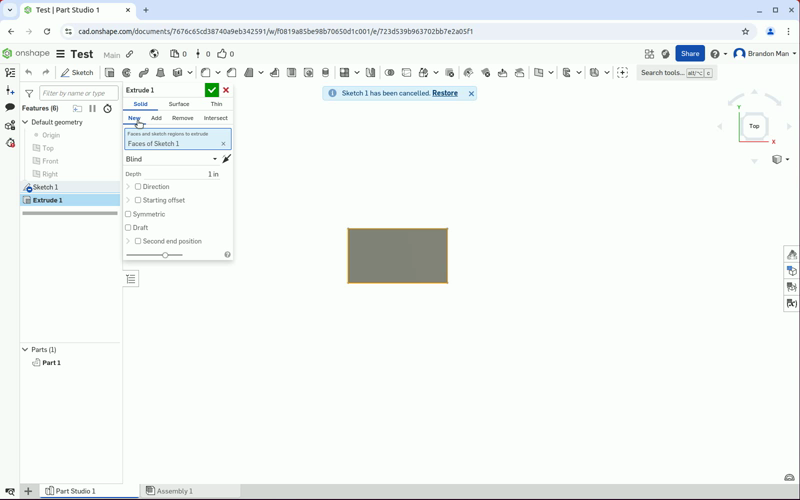
key(tab, 4)
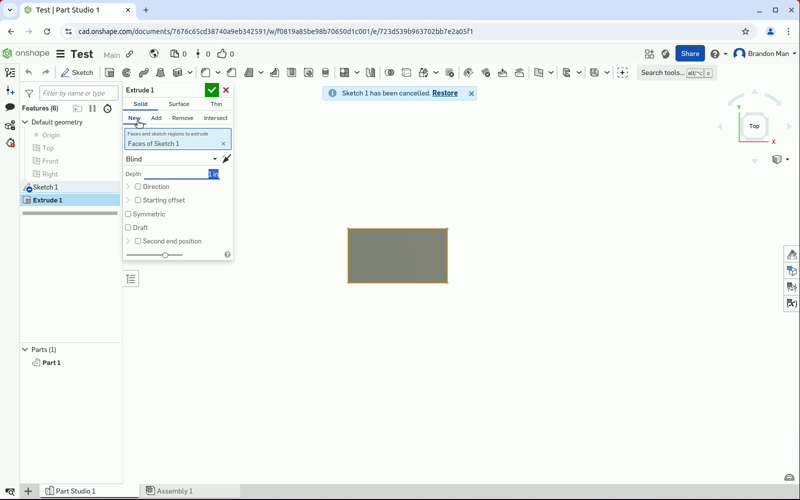
text(5.055)
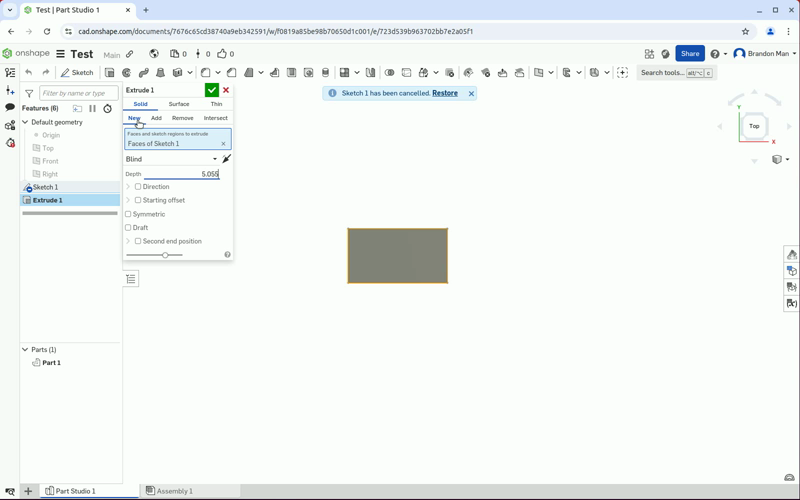
key(enter)
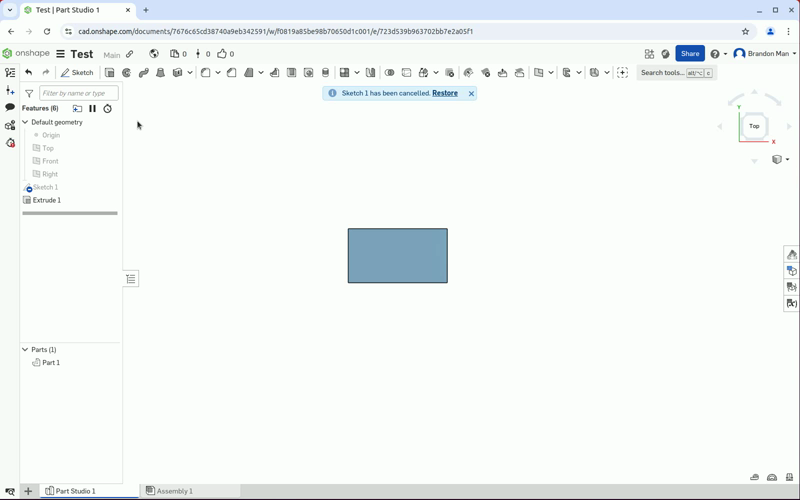
key(shift+h)
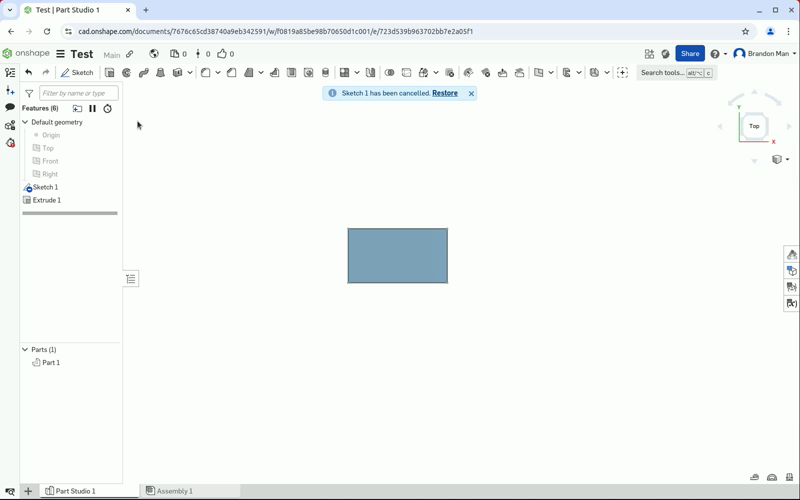
key(shift+h)
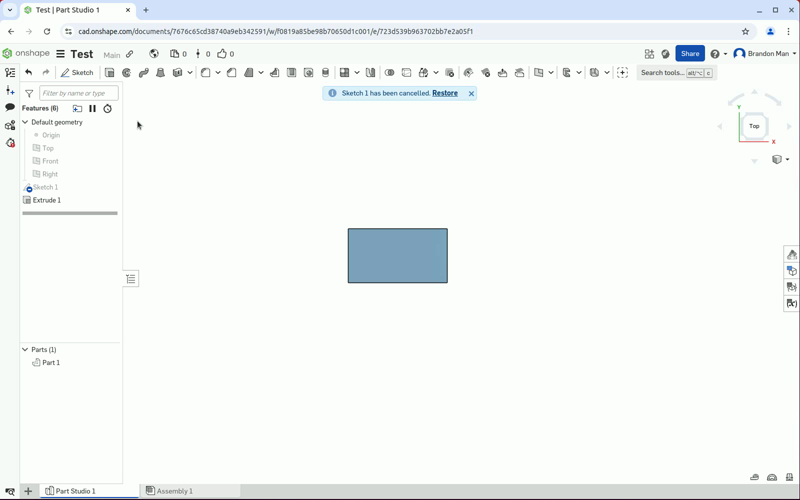
mouse_move(73, 189)
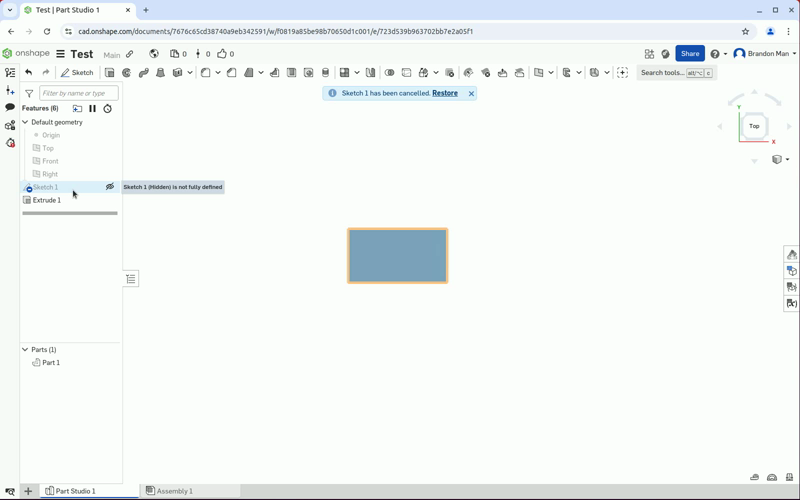
click(73, 189)
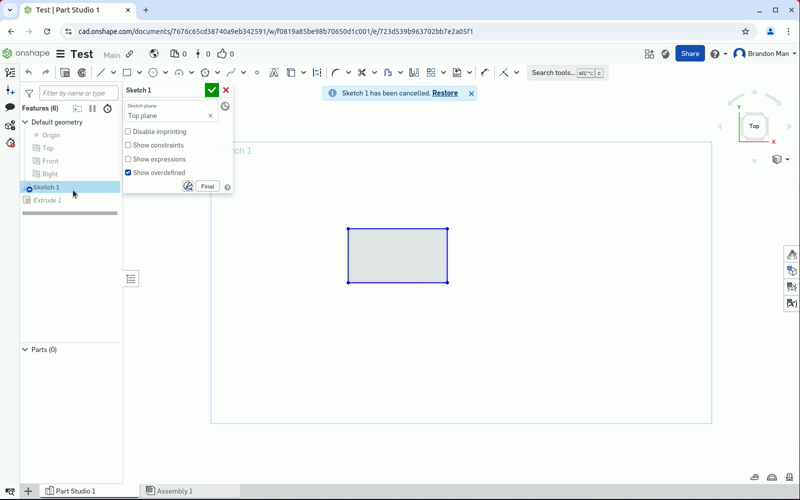
mouse_move(229, 92)
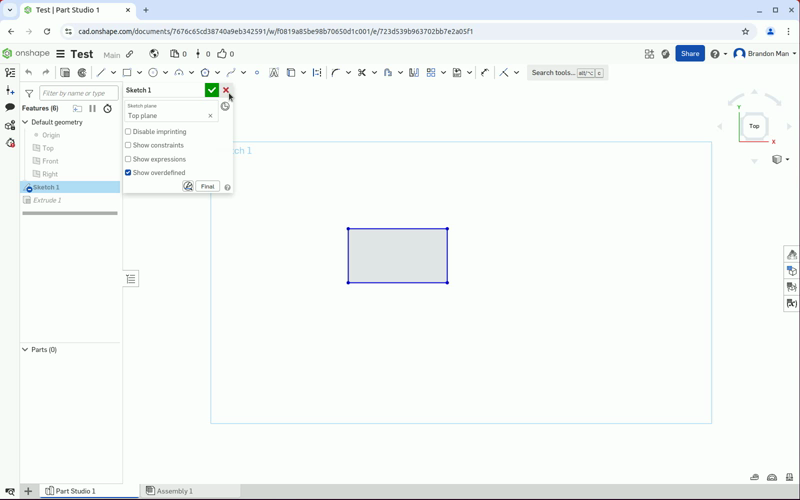
click(229, 92)
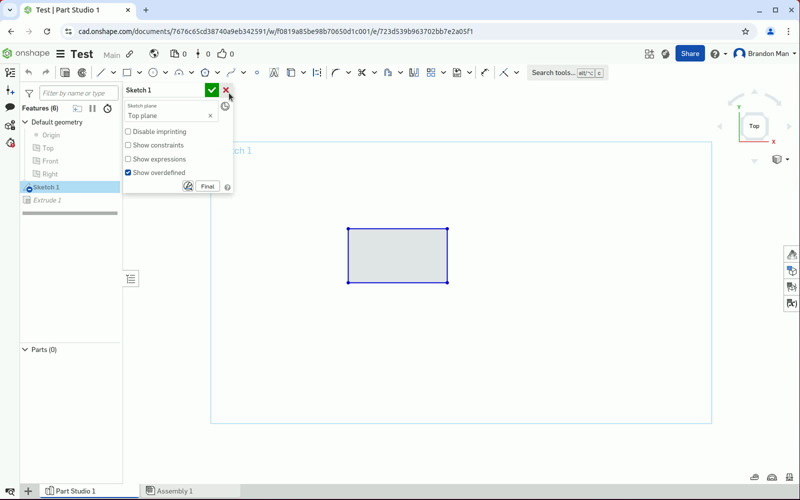
key(shift+s)
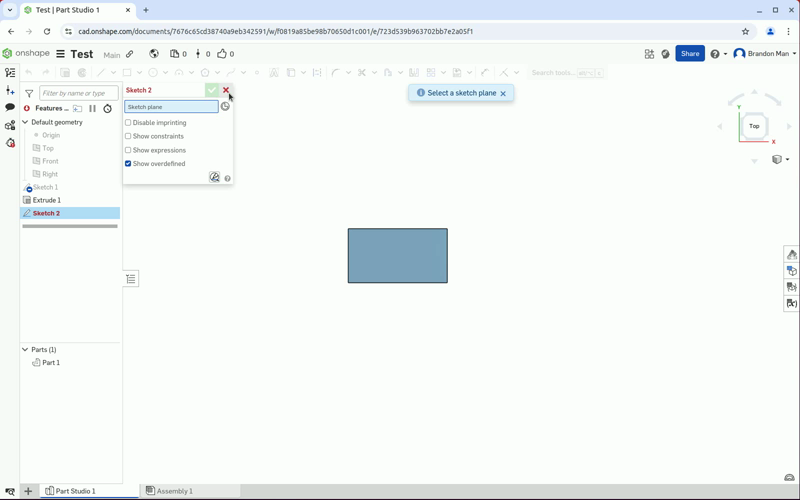
mouse_move(73, 150)
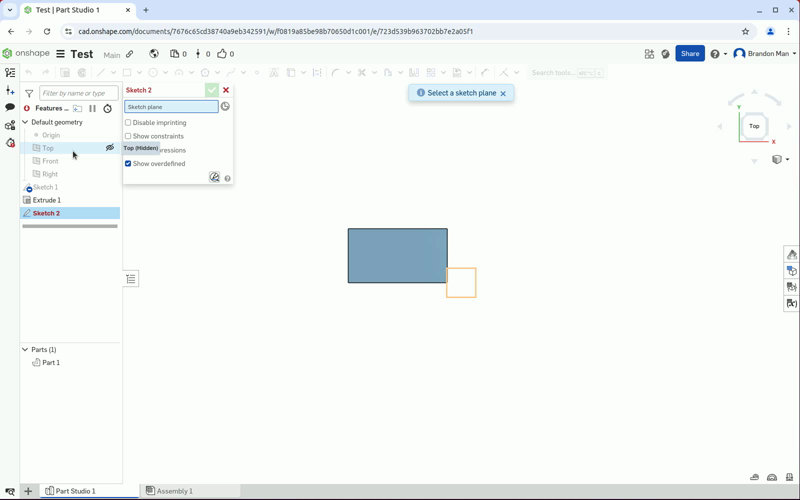
click(73, 150)
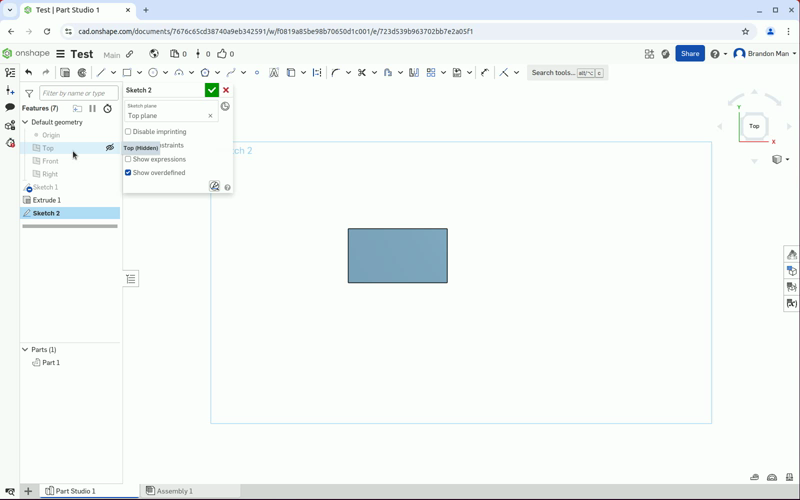
mouse_move(73, 352)
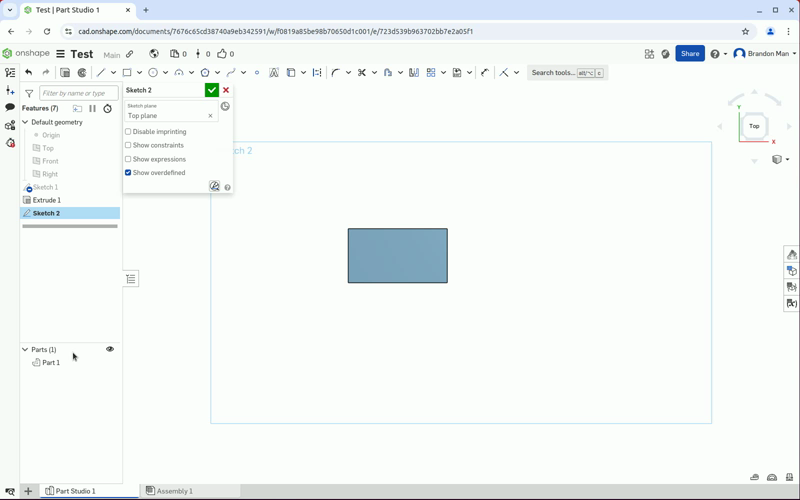
key(y)
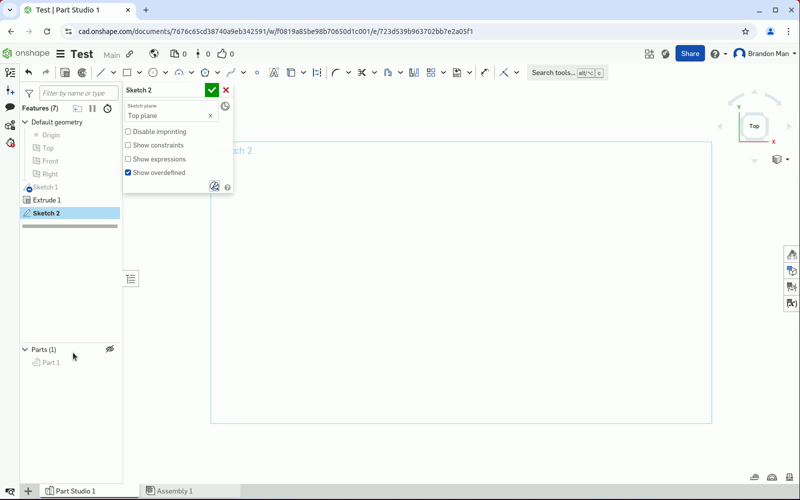
key(l)
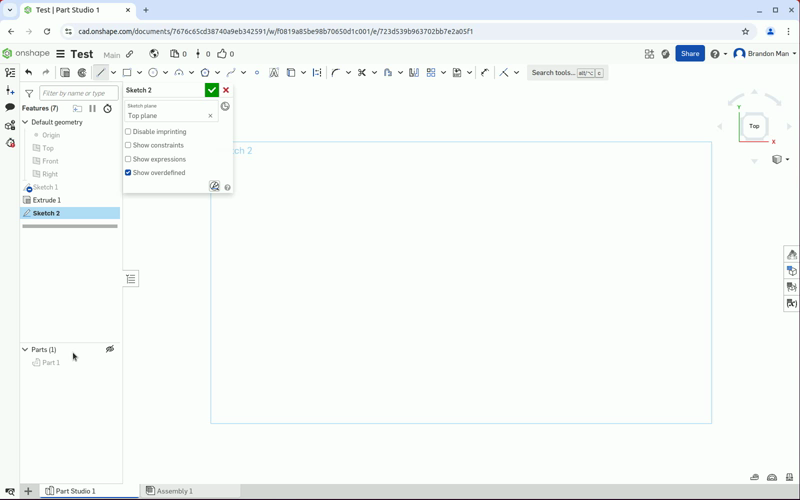
key_down(shift)
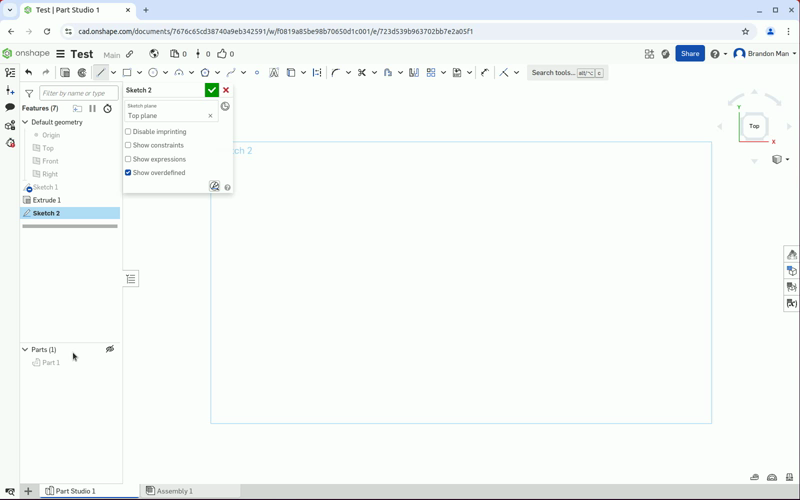
mouse_move(446, 282)
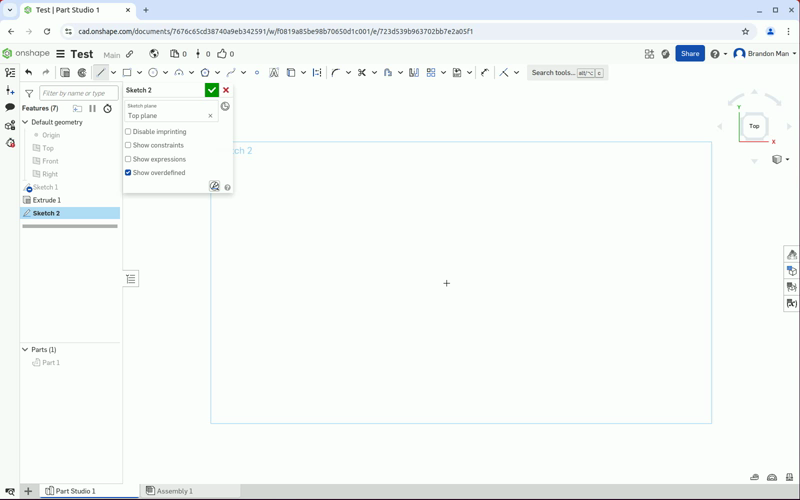
click(446, 282)
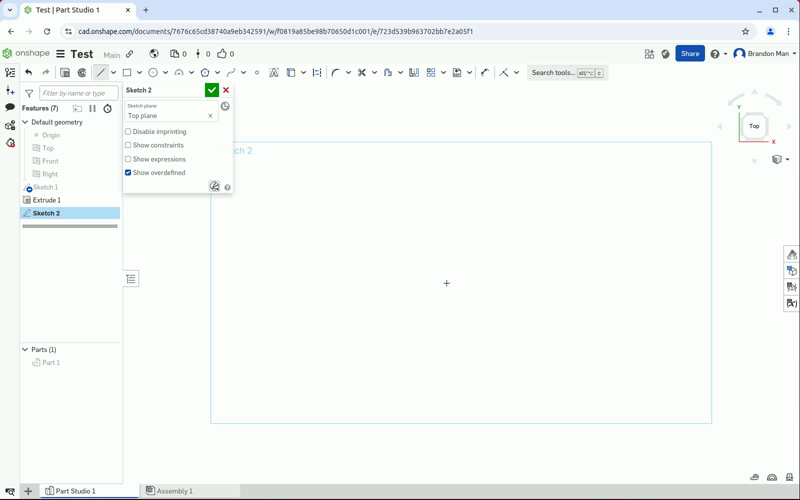
key_up(shift)
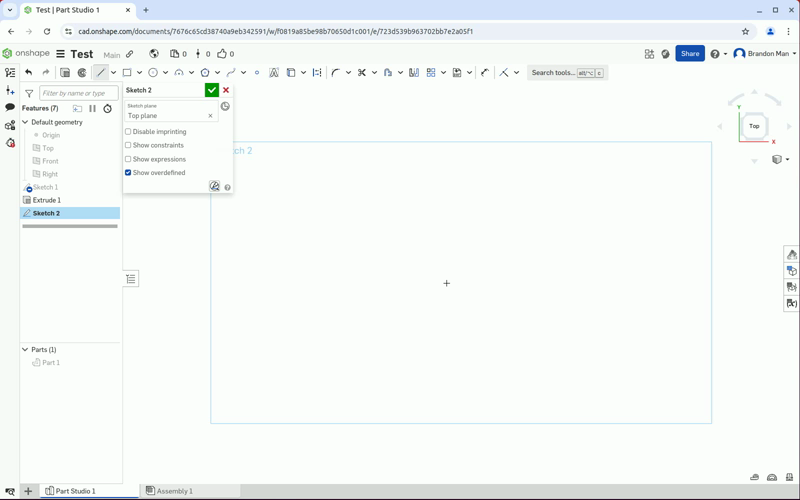
key_down(shift)
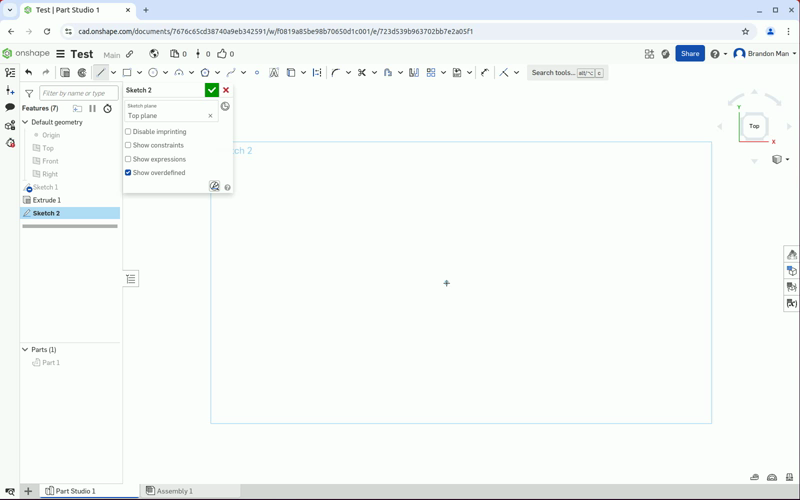
mouse_move(476, 282)
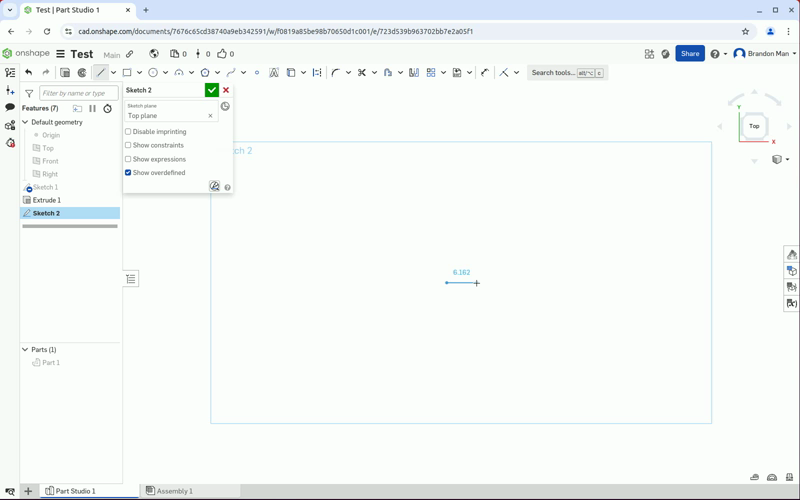
mouse_move(452, 282)
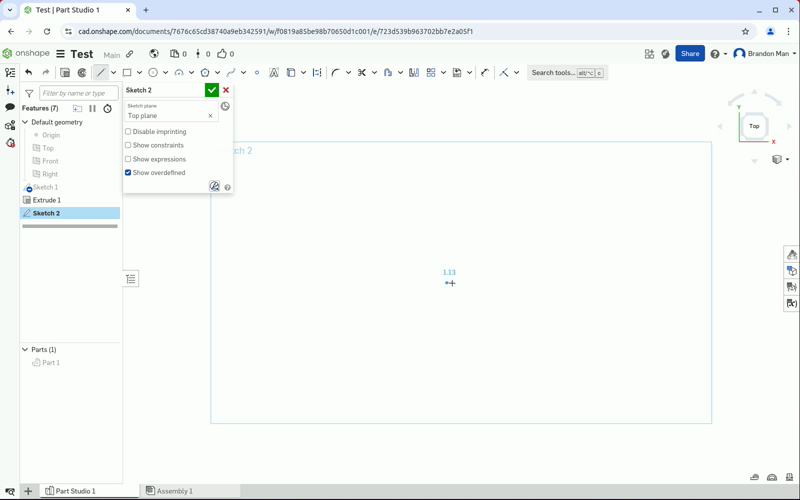
scroll(6)
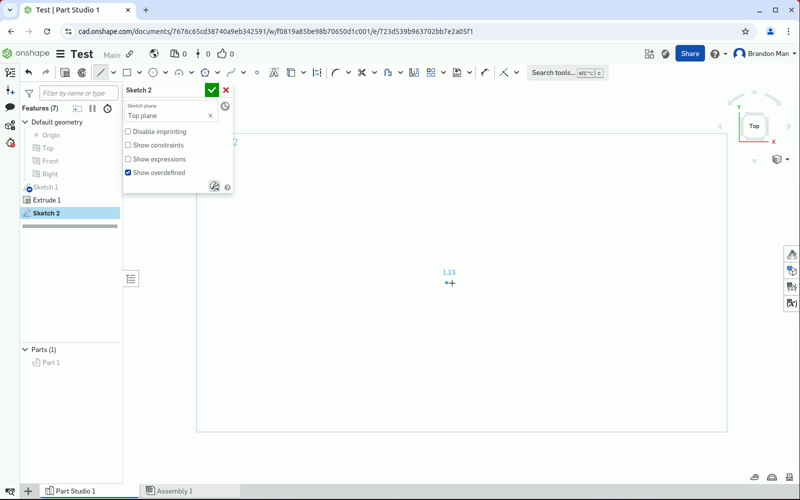
scroll(6)
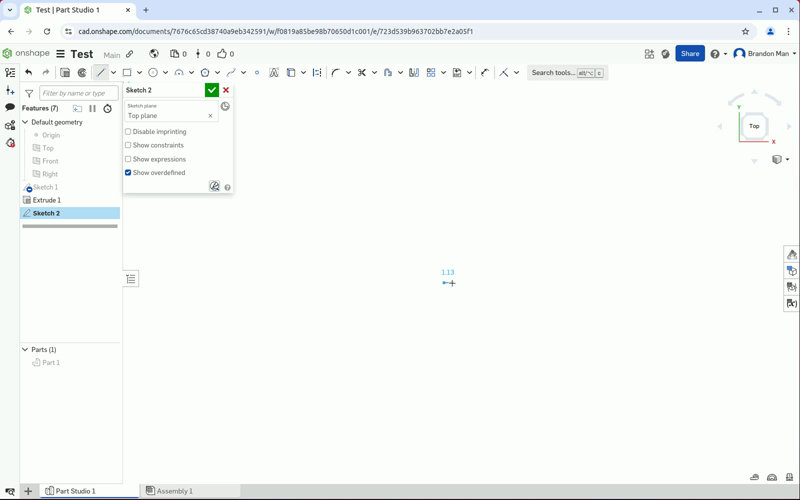
scroll(6)
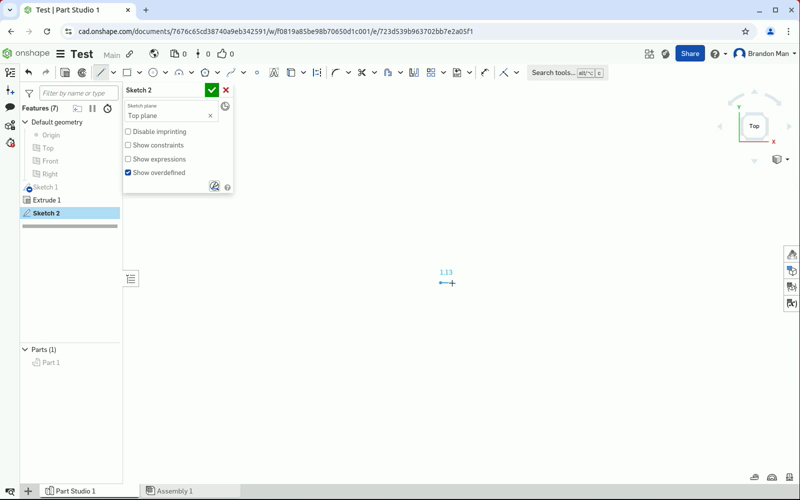
scroll(6)
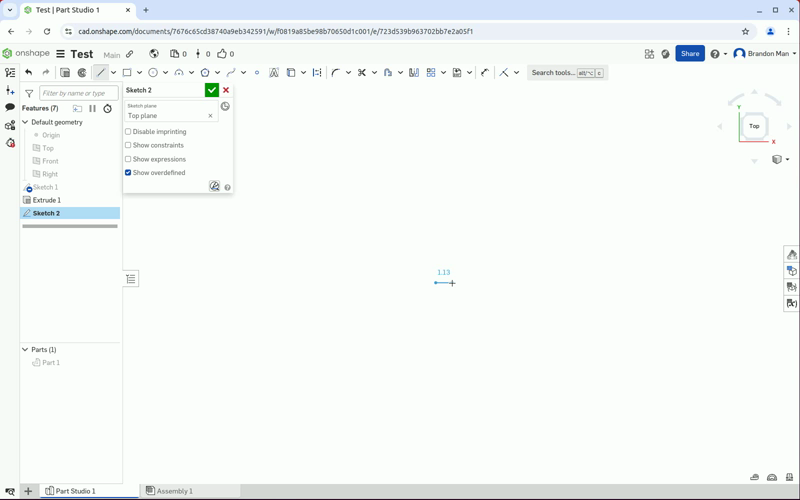
scroll(6)
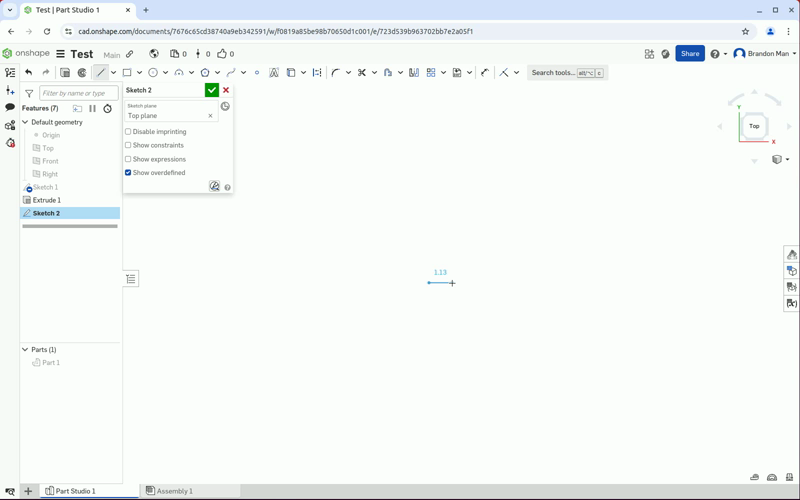
scroll(6)
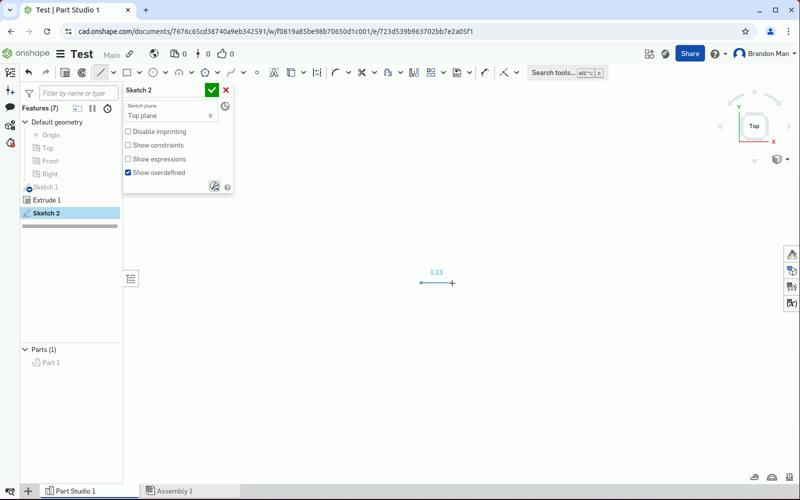
scroll(6)
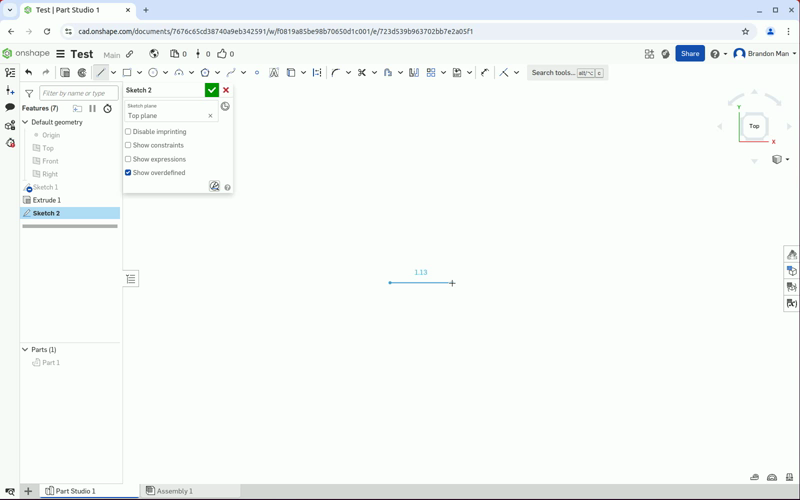
click(452, 282)
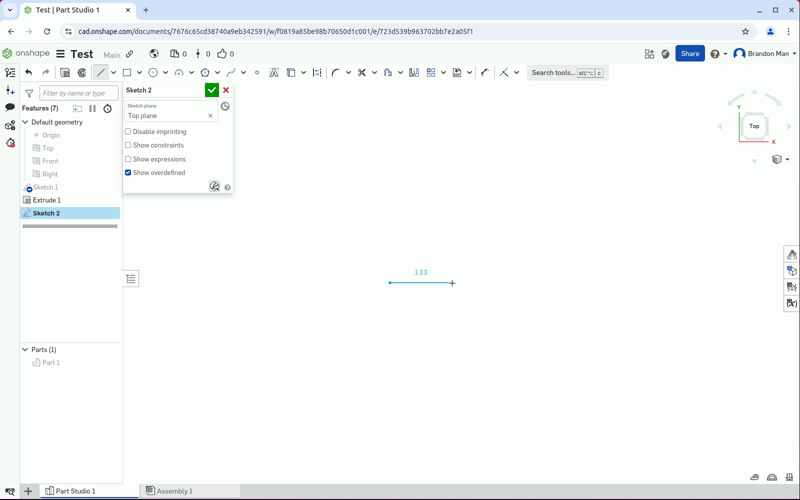
scroll(-6)
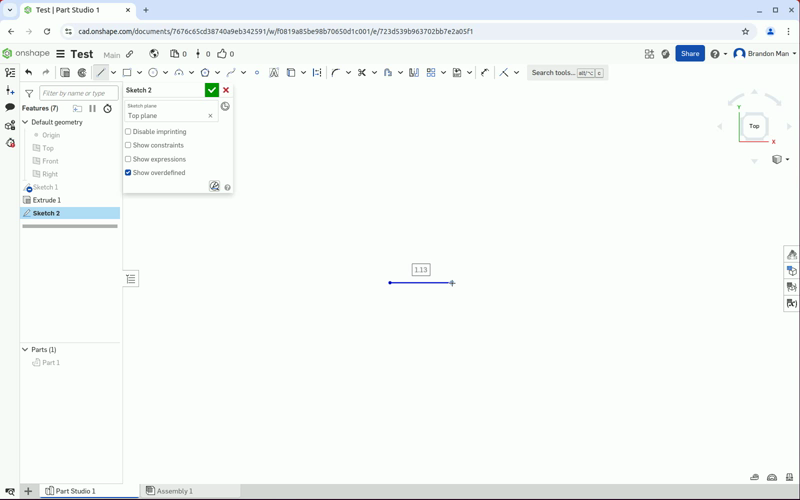
scroll(-6)
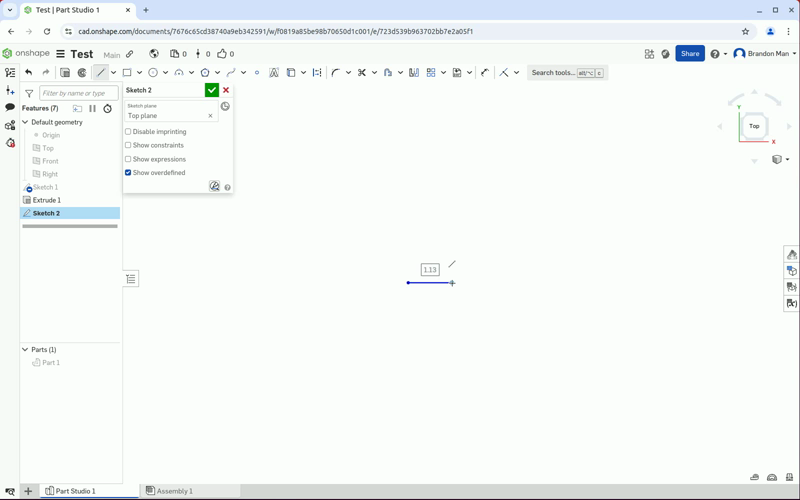
scroll(-6)
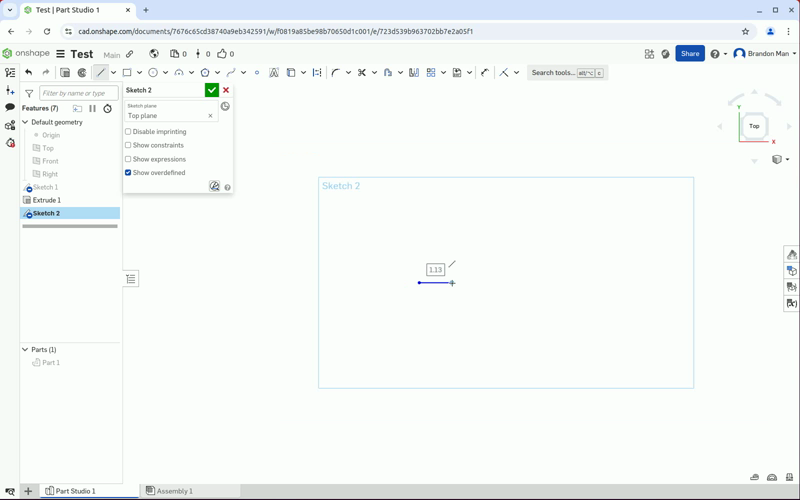
scroll(-6)
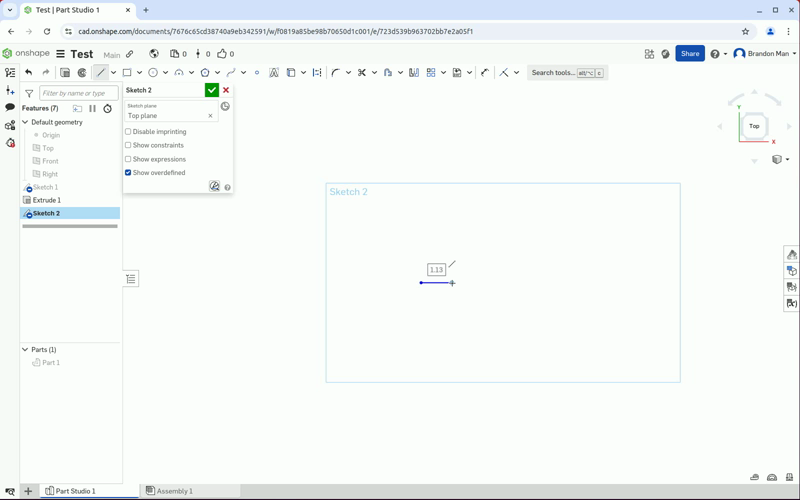
scroll(-6)
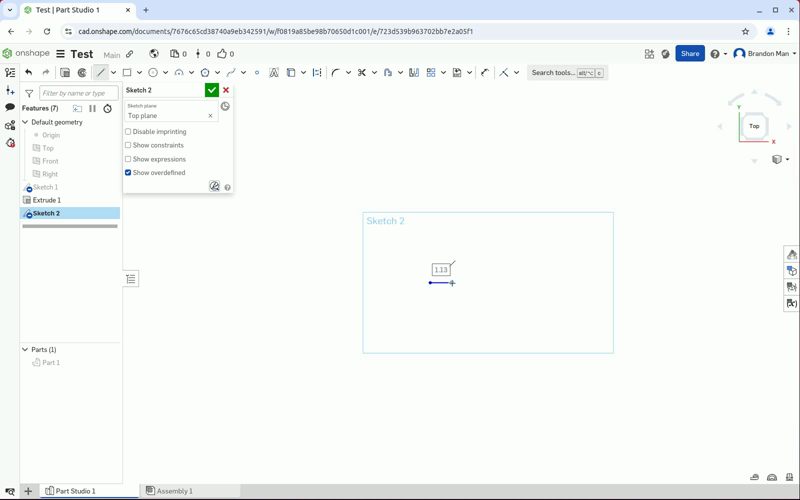
scroll(-6)
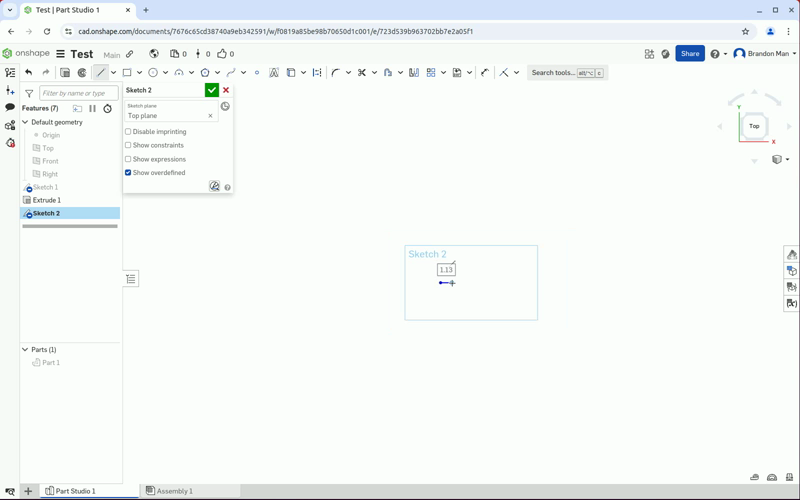
scroll(-6)
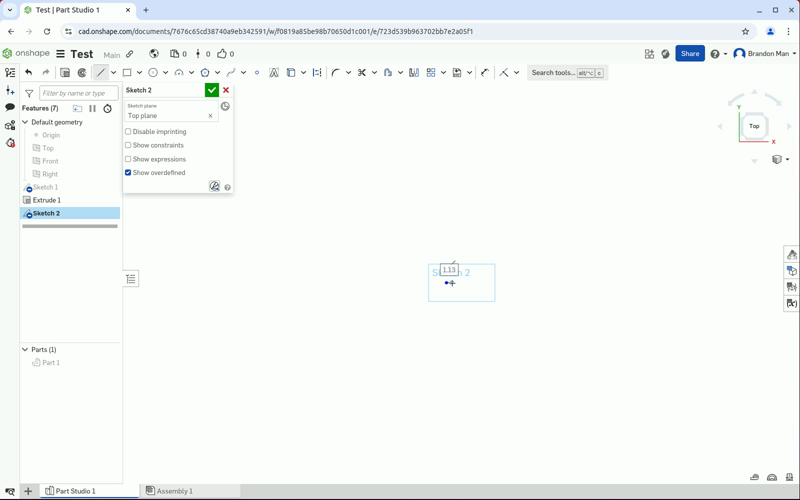
key_up(shift)
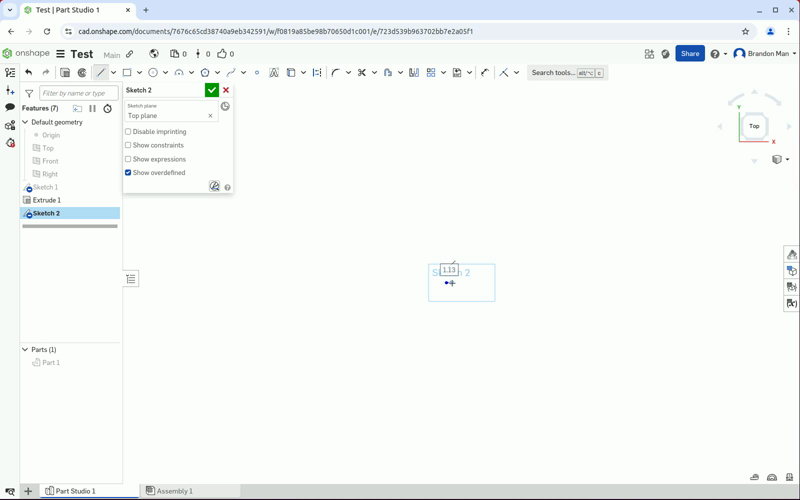
key_down(shift)
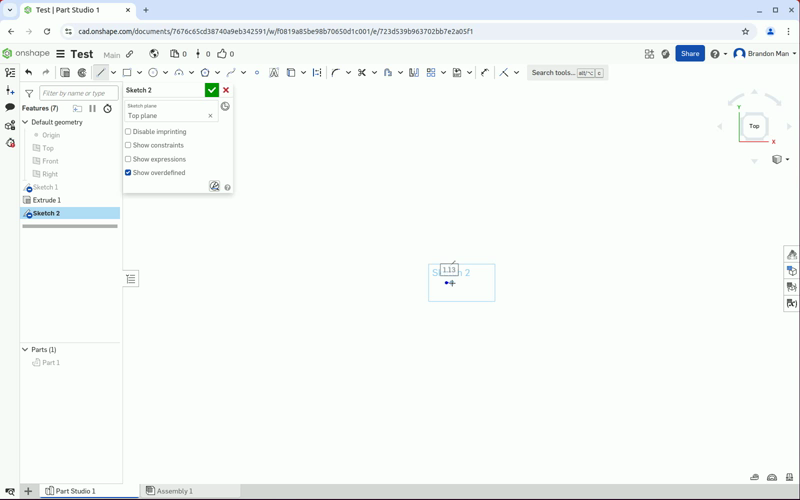
mouse_move(482, 282)
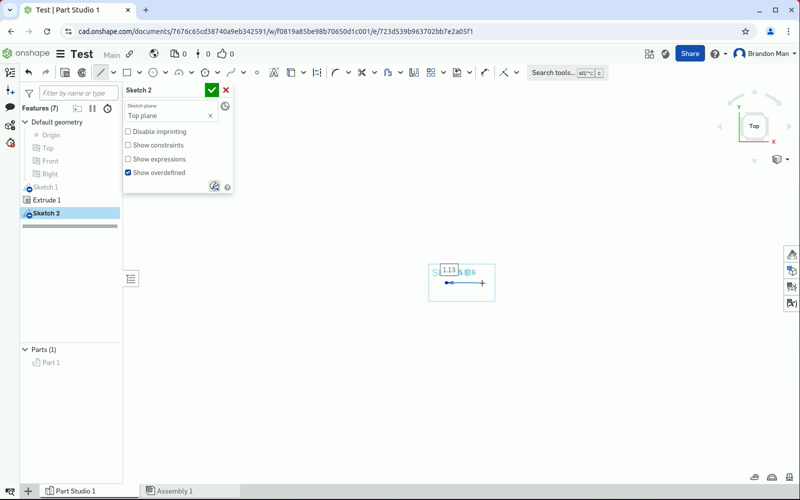
mouse_move(452, 228)
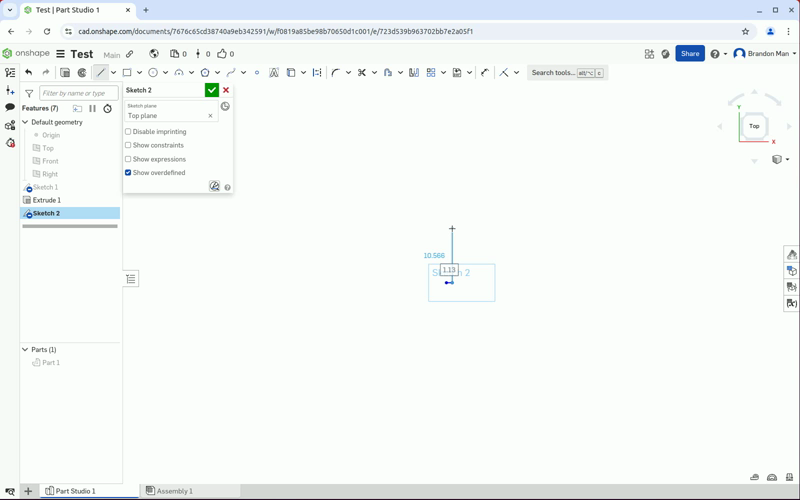
click(452, 228)
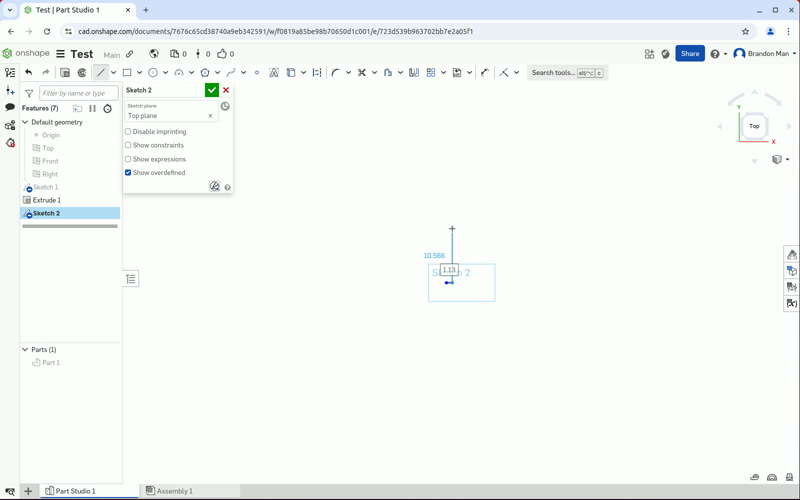
key_up(shift)
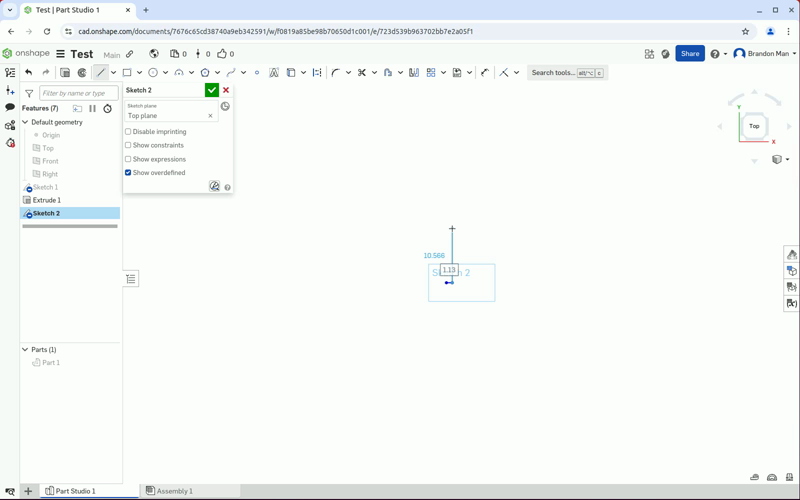
key_down(shift)
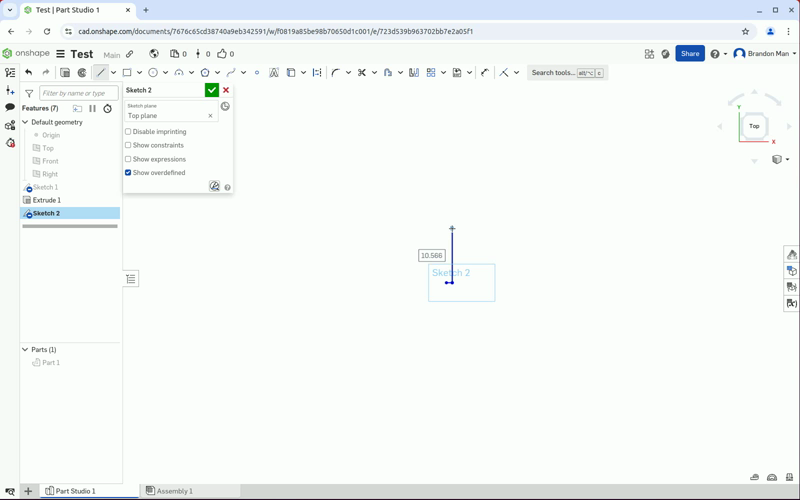
mouse_move(482, 228)
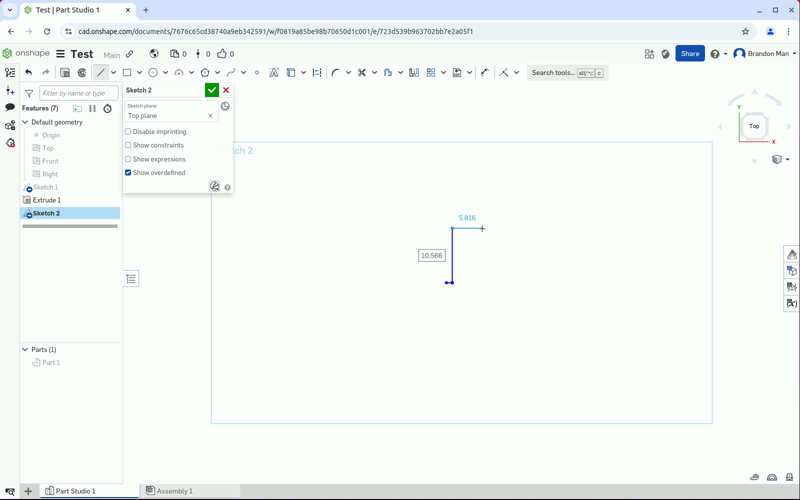
mouse_move(446, 228)
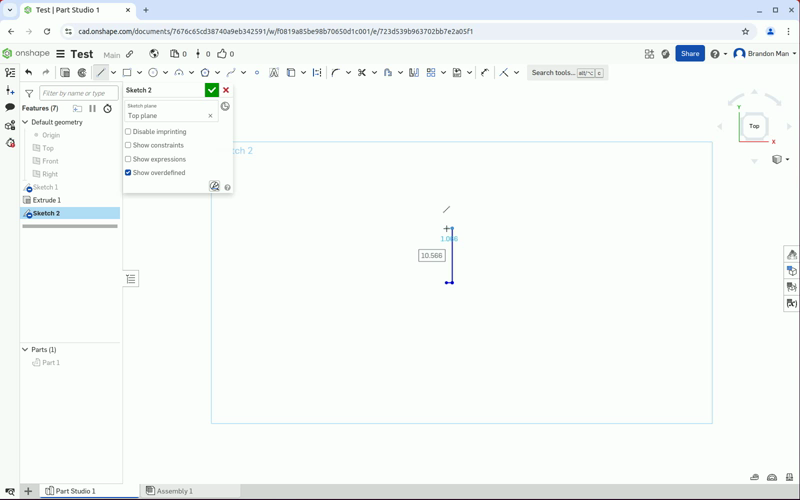
scroll(6)
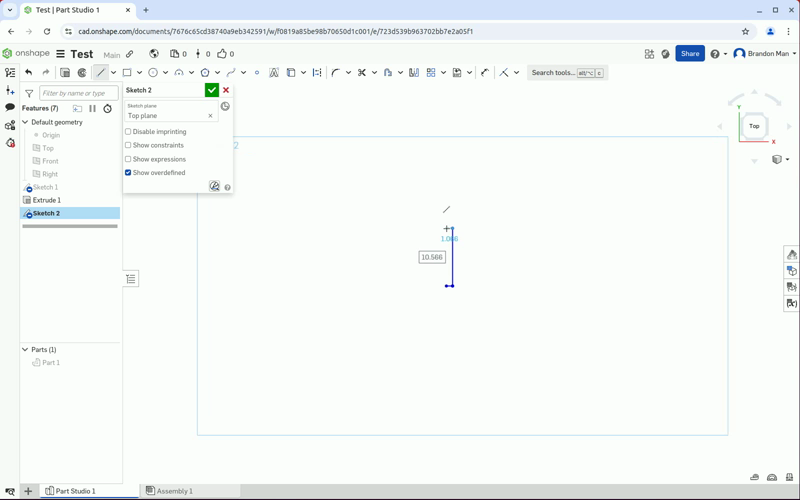
scroll(6)
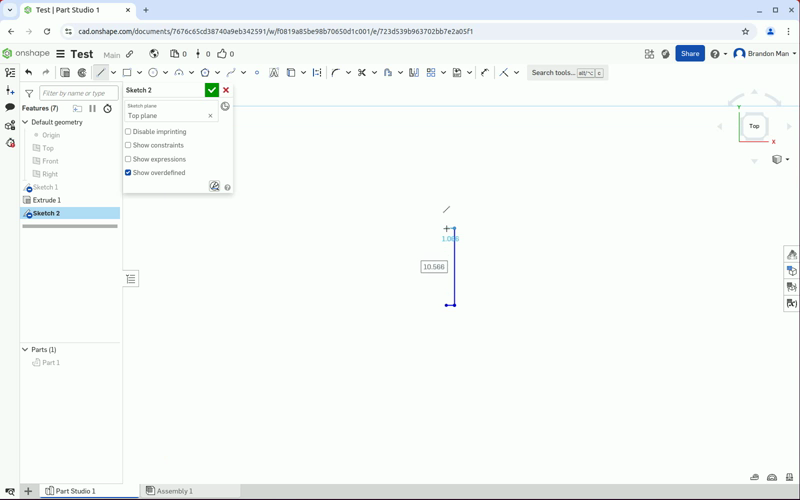
scroll(6)
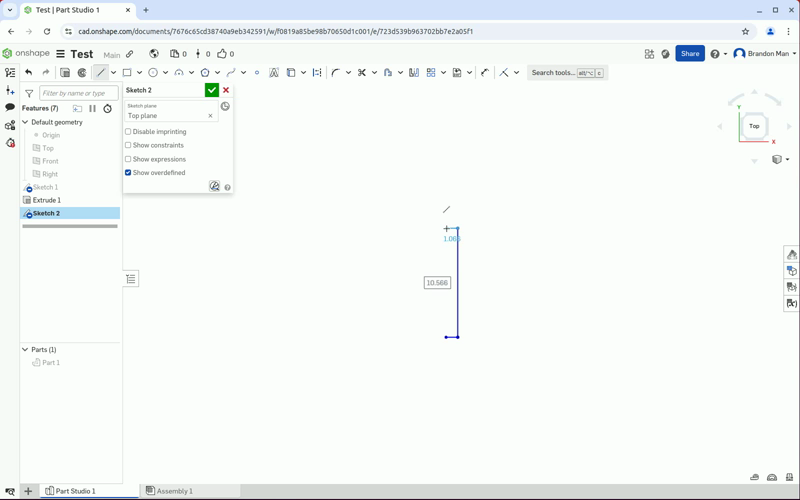
scroll(6)
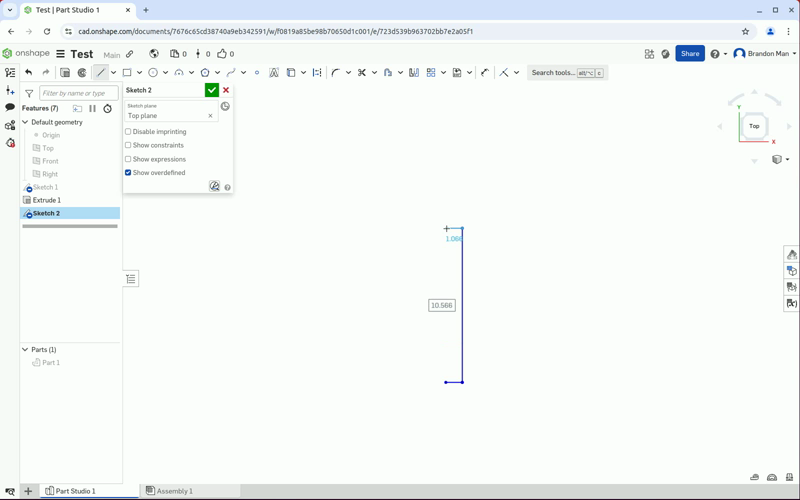
scroll(6)
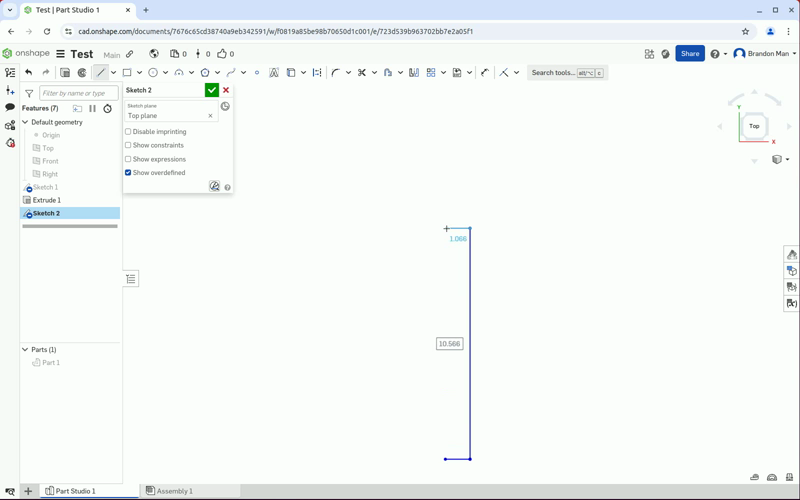
scroll(6)
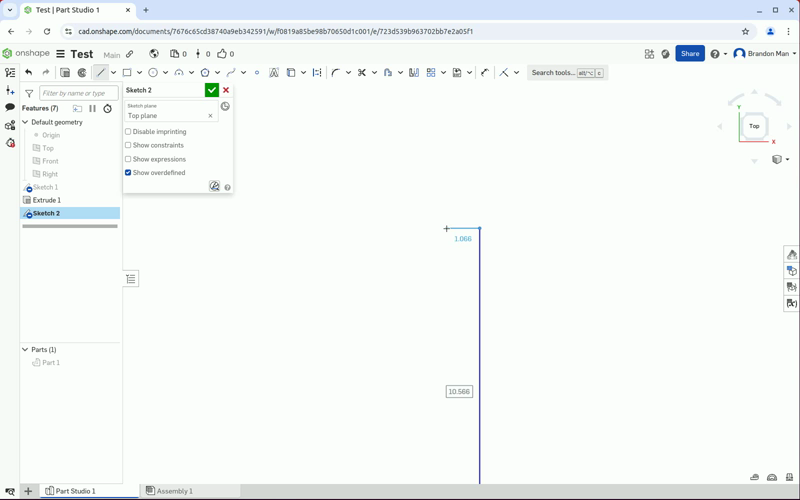
scroll(6)
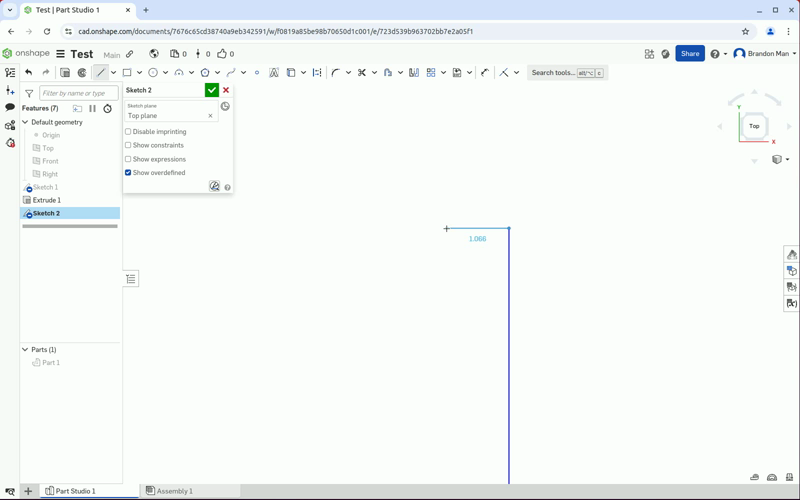
click(446, 228)
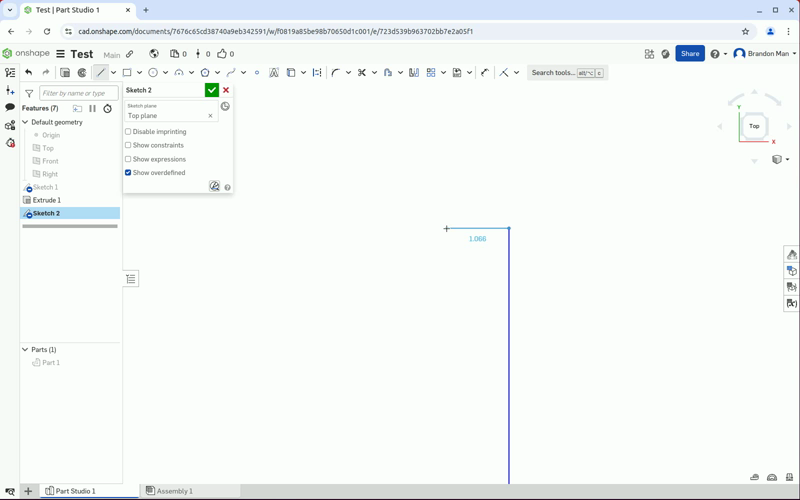
scroll(-6)
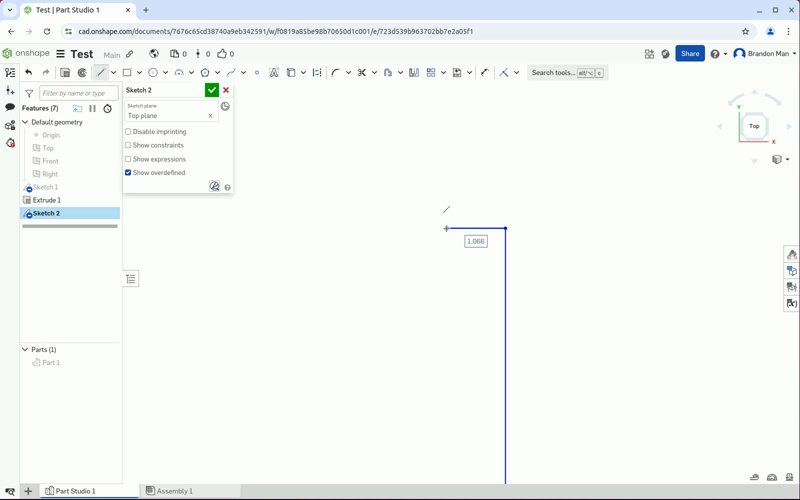
scroll(-6)
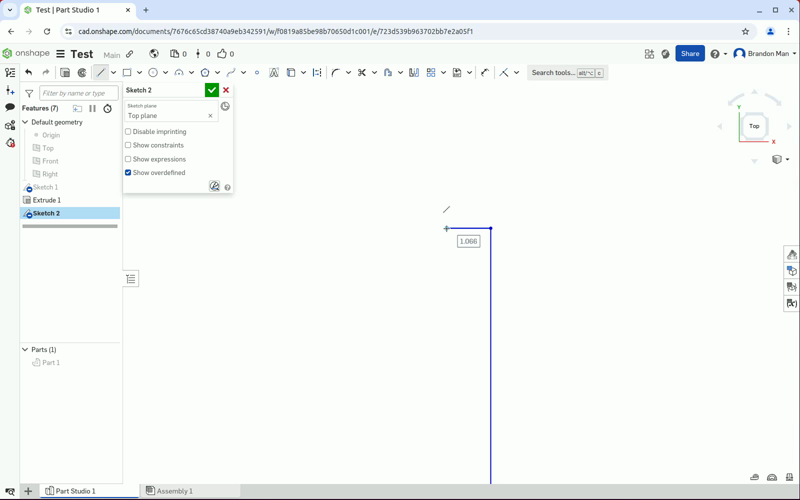
scroll(-6)
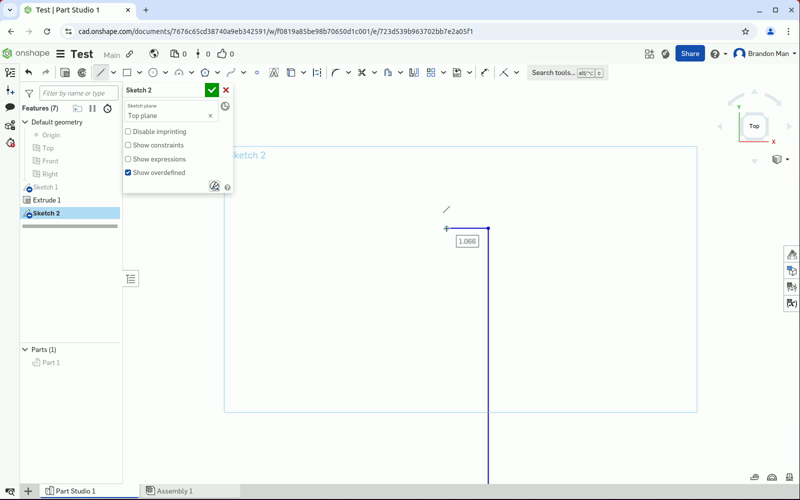
scroll(-6)
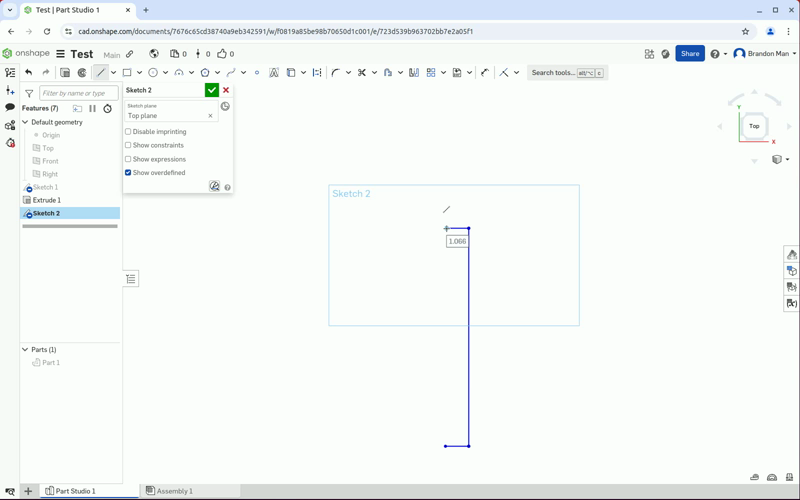
scroll(-6)
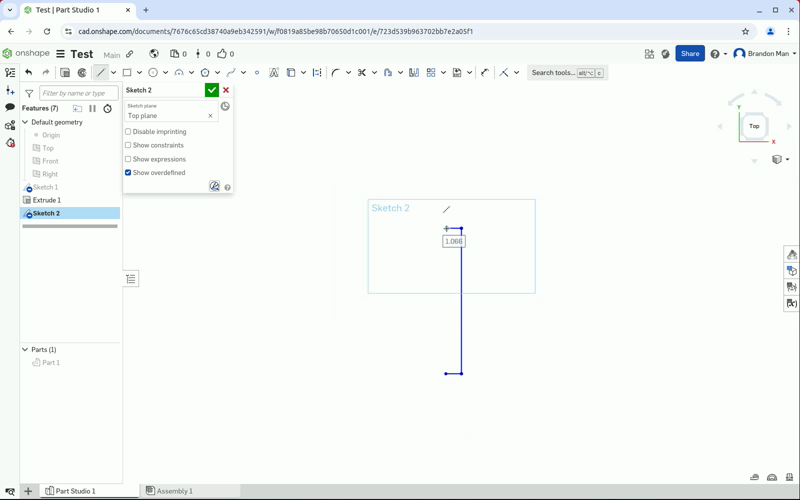
scroll(-6)
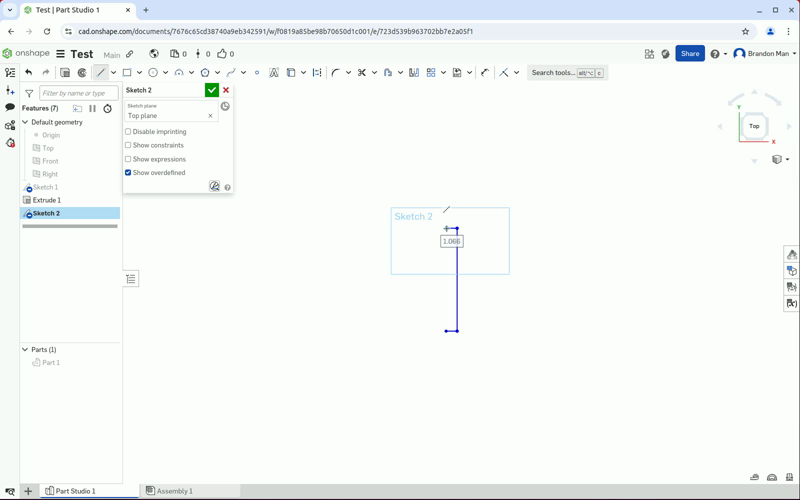
scroll(-6)
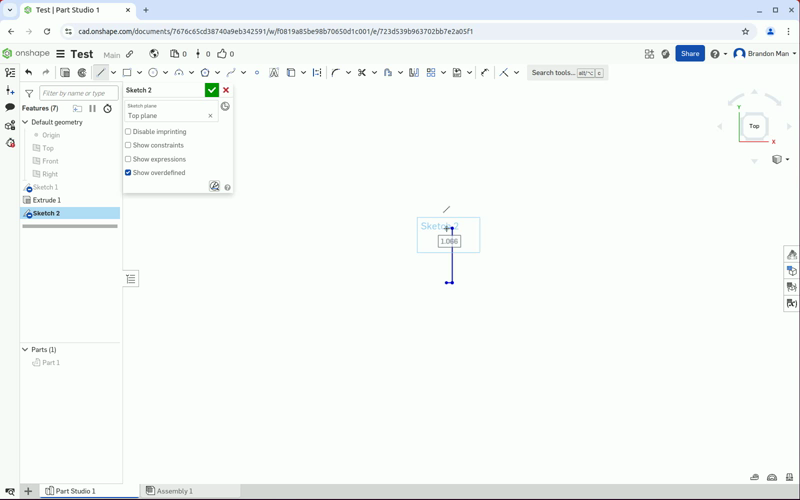
key_up(shift)
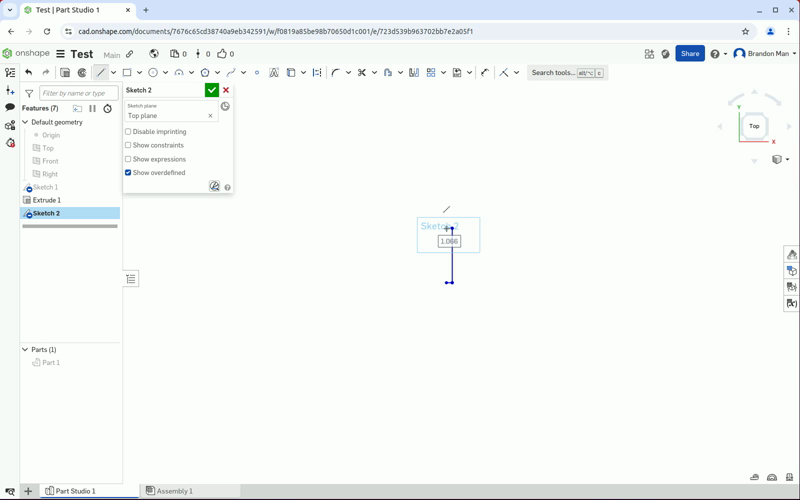
mouse_move(476, 228)
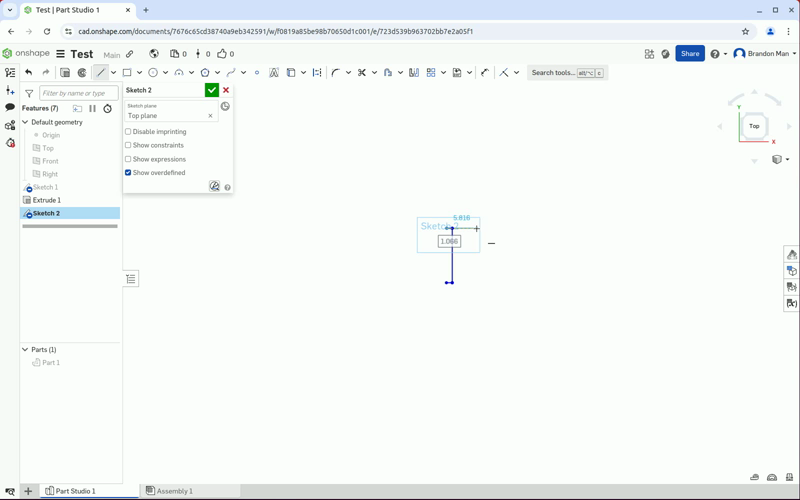
key_down(shift)
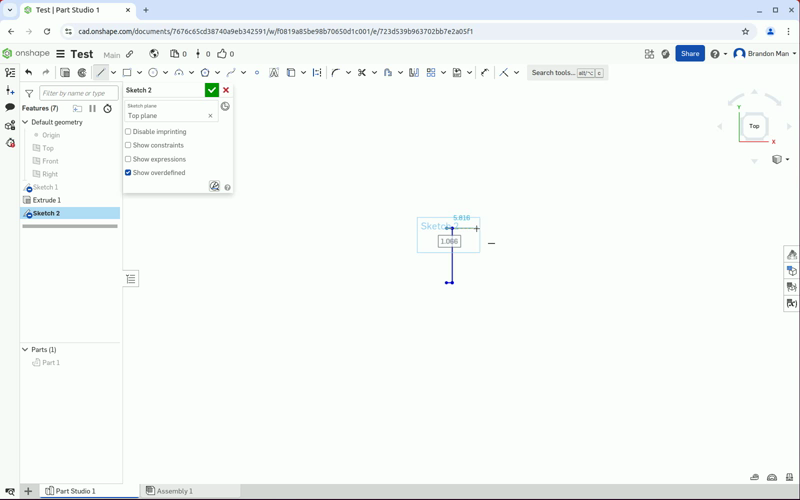
mouse_move(446, 282)
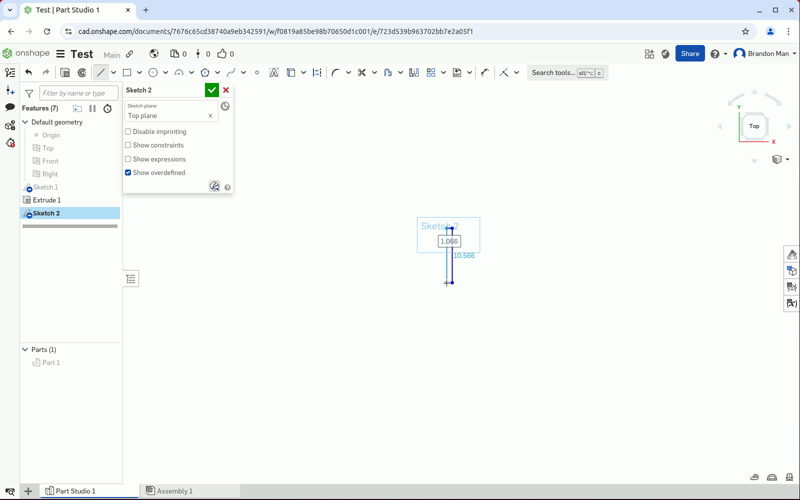
key_up(shift)
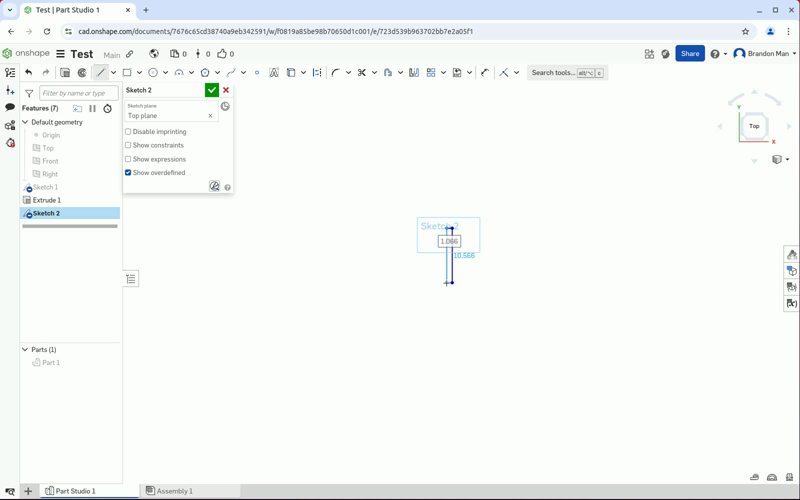
click(446, 282)
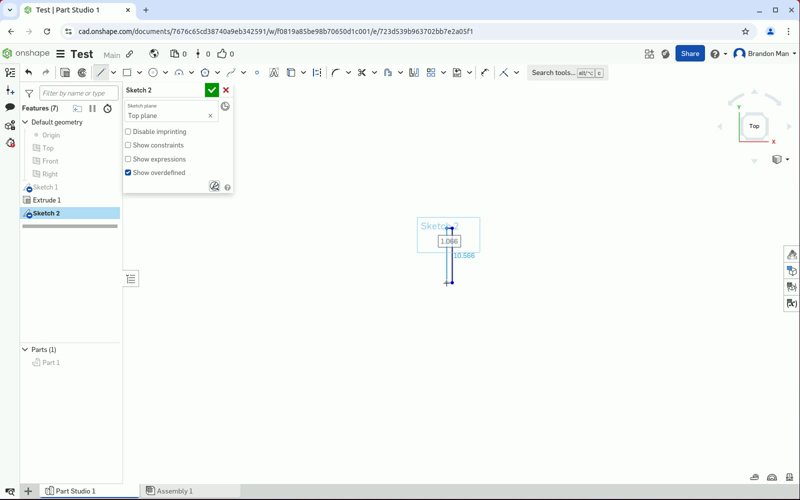
key(esc)
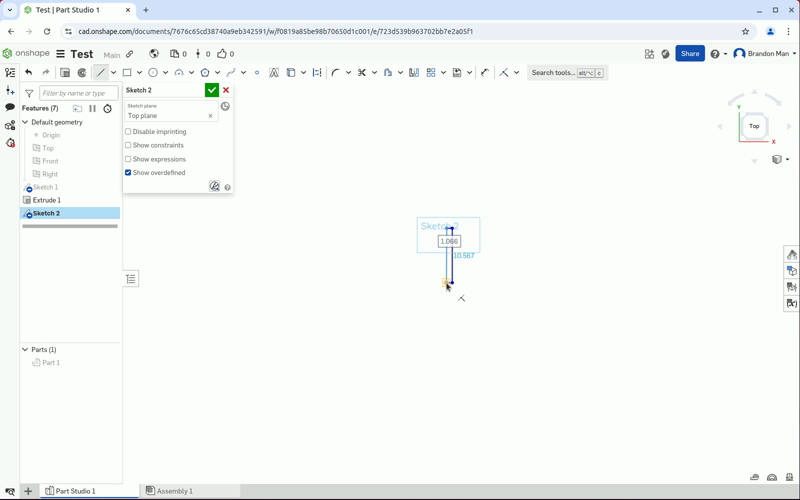
mouse_move(450, 276)
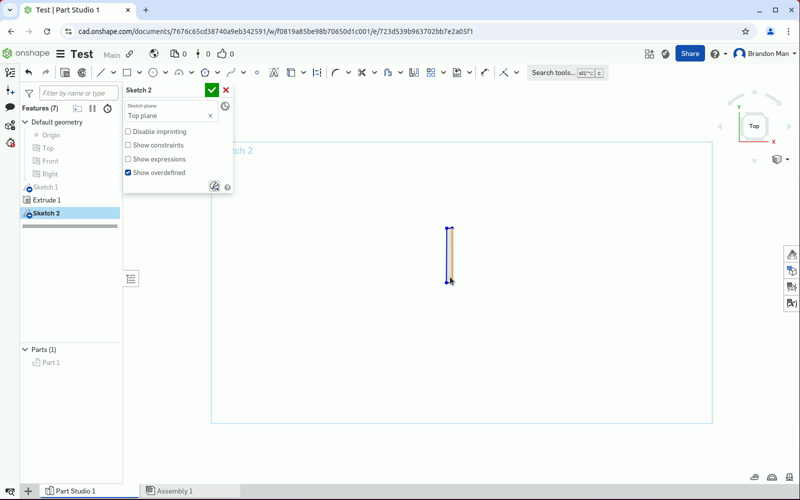
scroll(6)
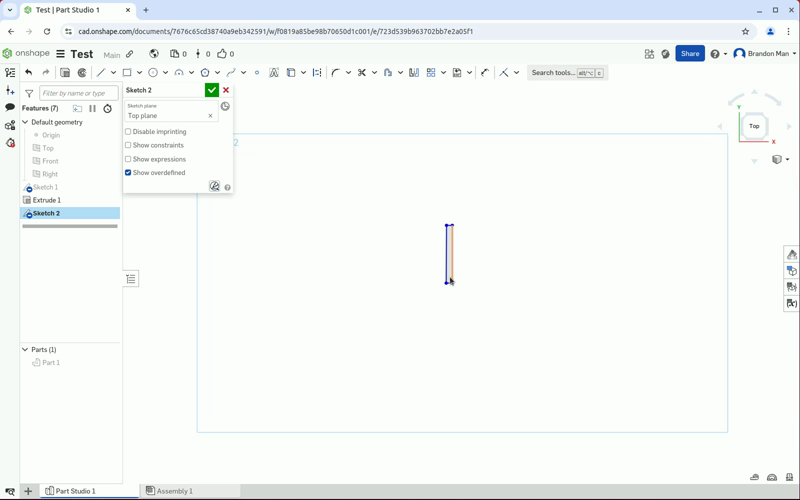
scroll(6)
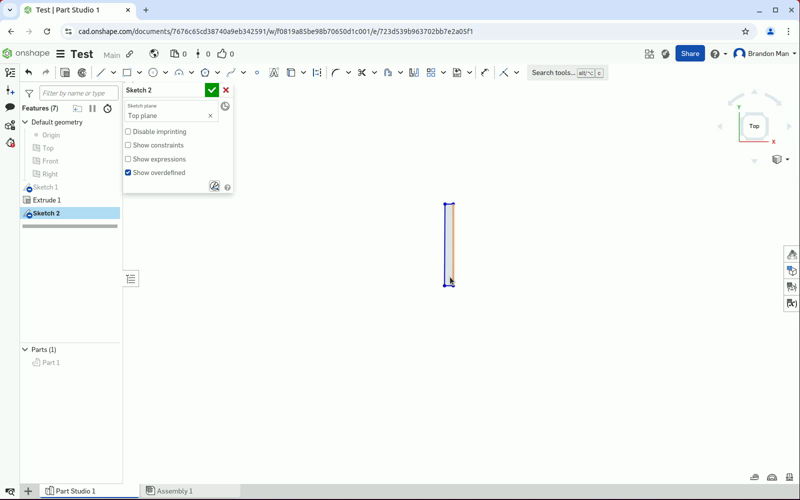
scroll(6)
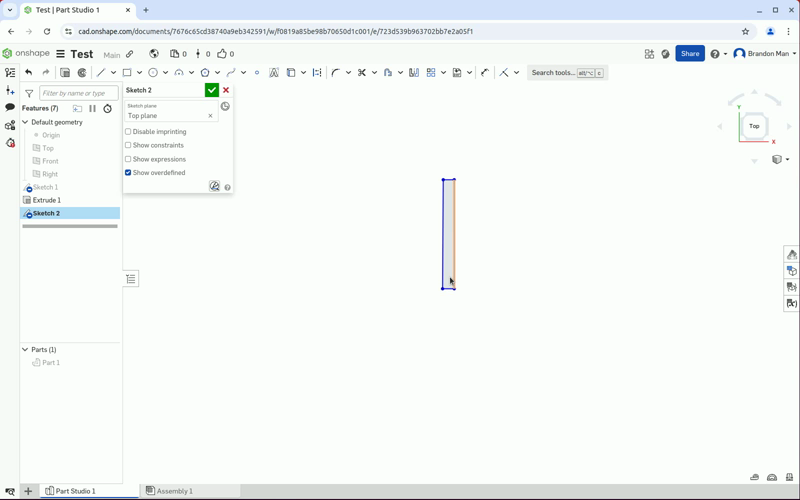
scroll(6)
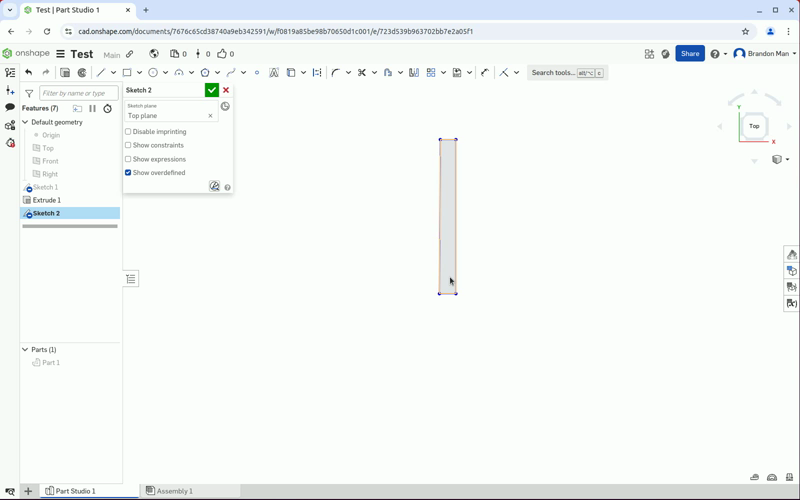
scroll(6)
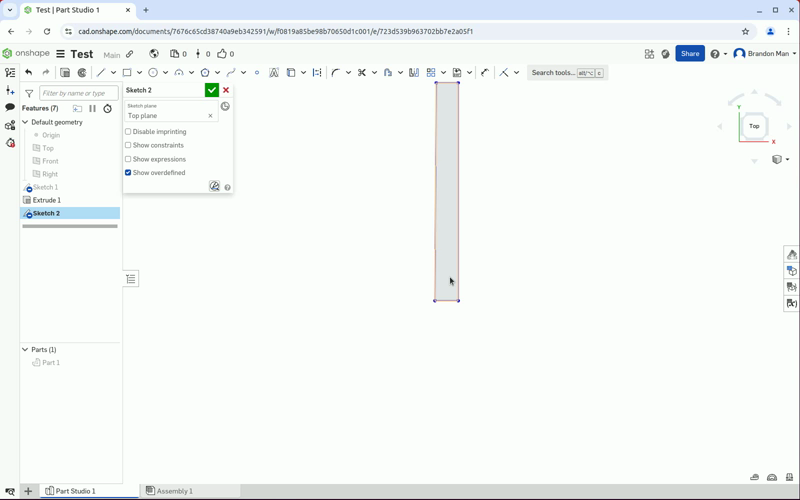
scroll(6)
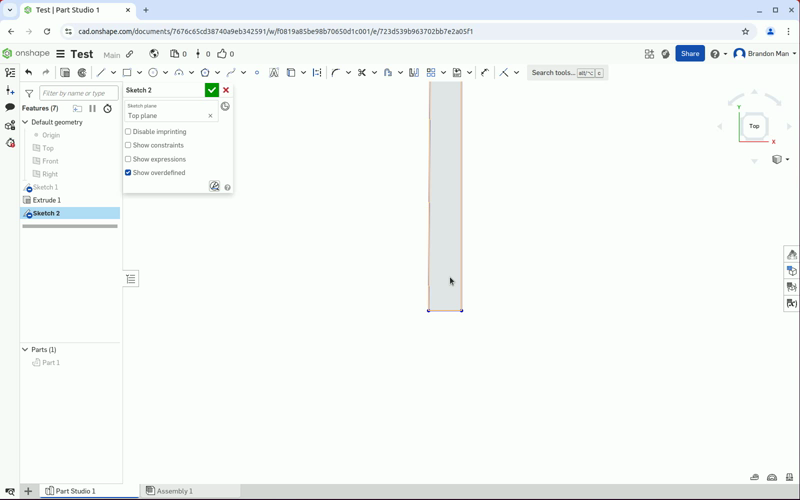
scroll(6)
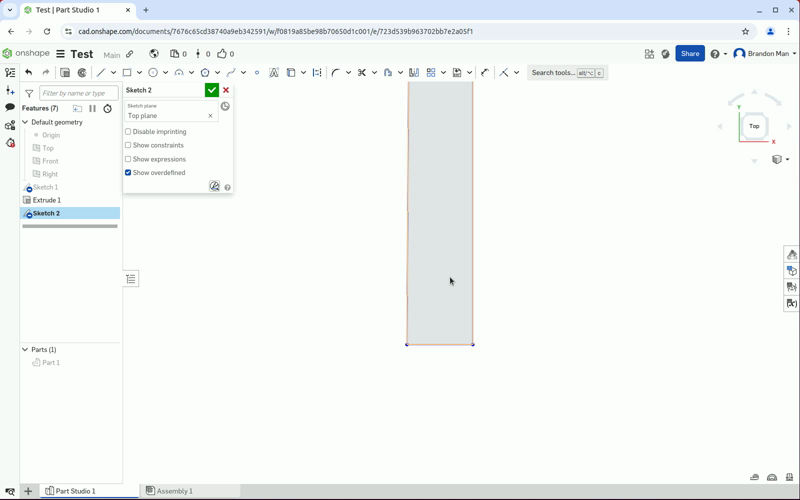
click(450, 276)
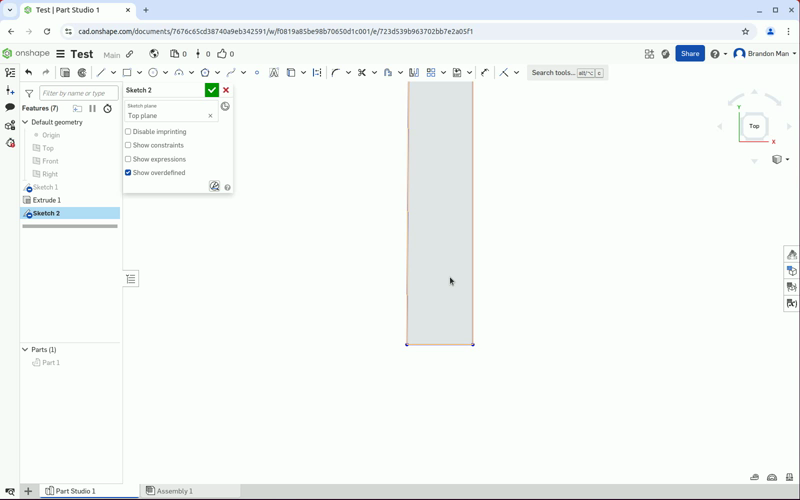
scroll(-6)
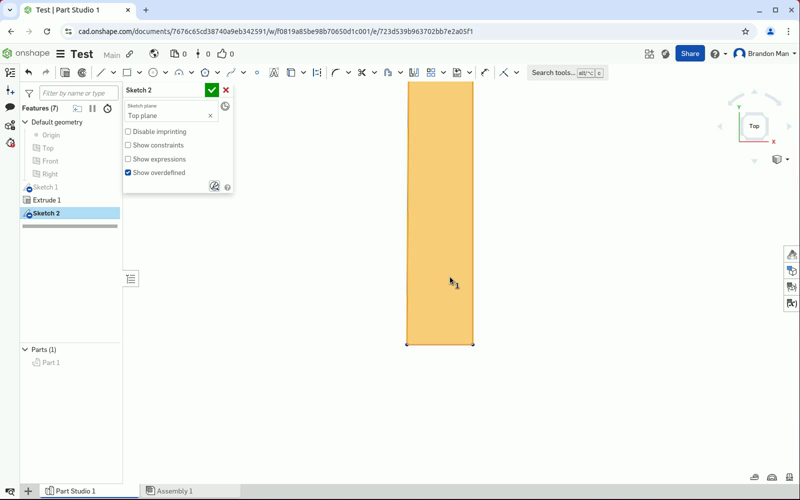
scroll(-6)
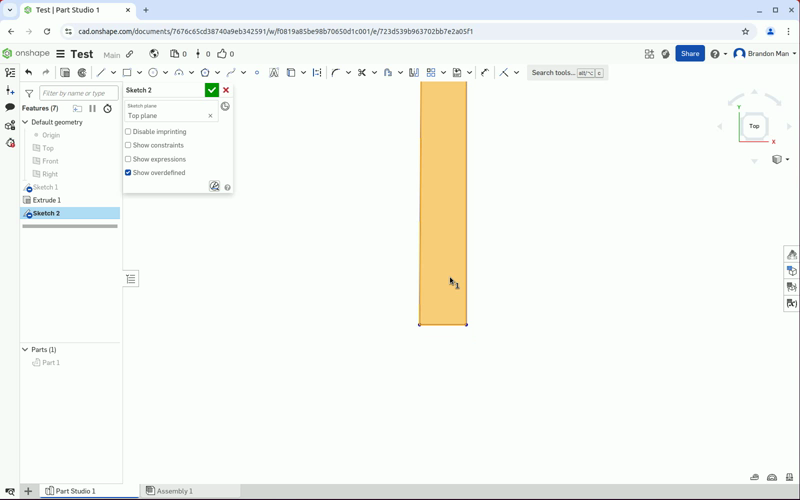
scroll(-6)
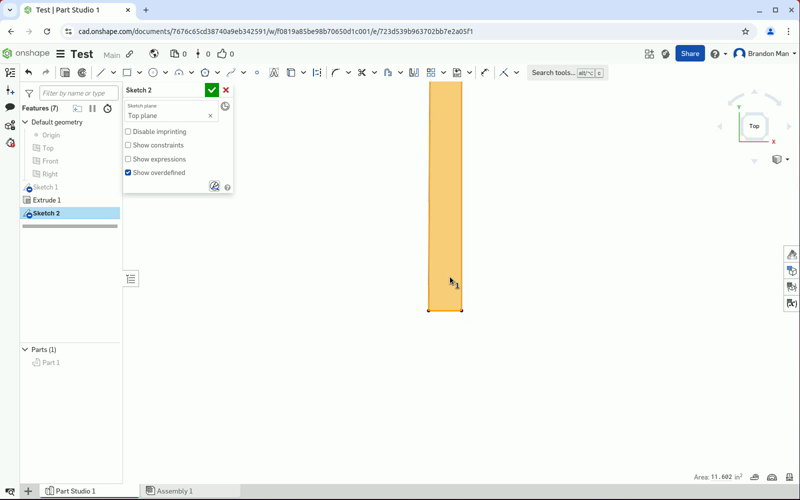
scroll(-6)
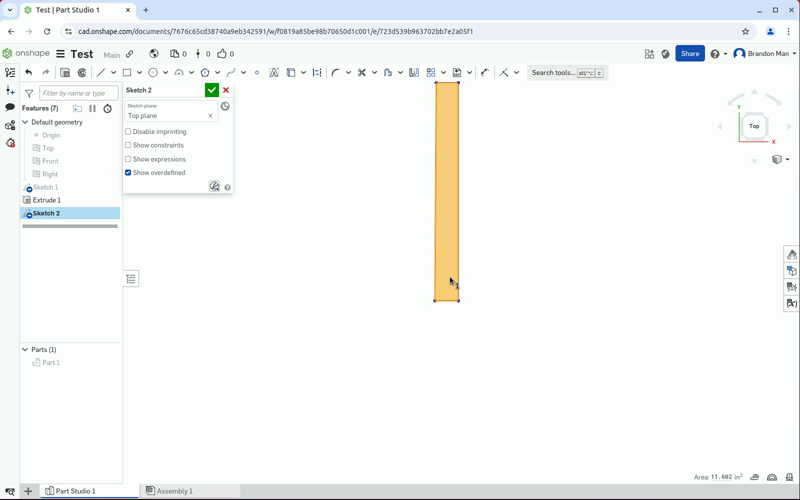
scroll(-6)
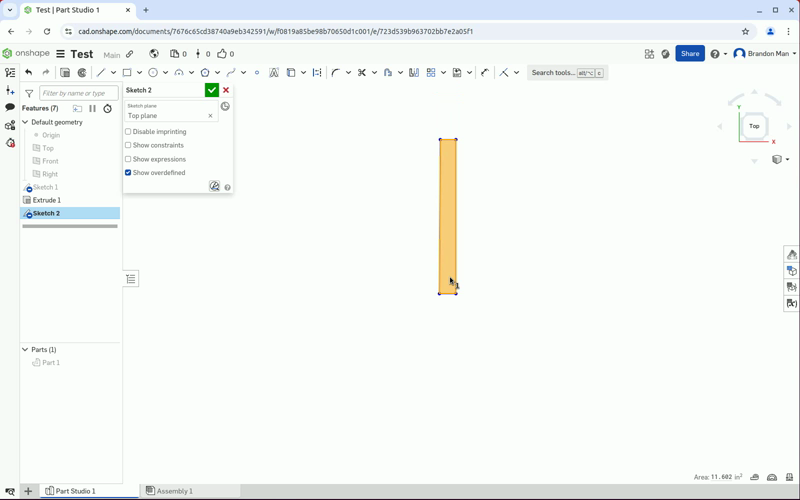
scroll(-6)
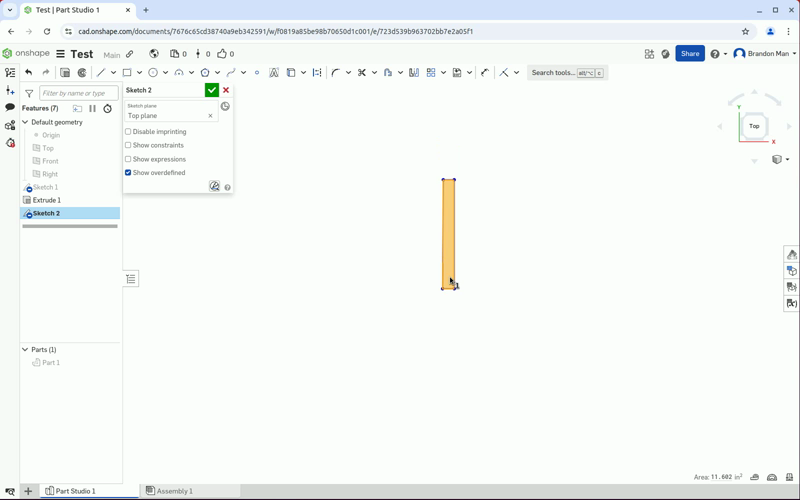
scroll(-6)
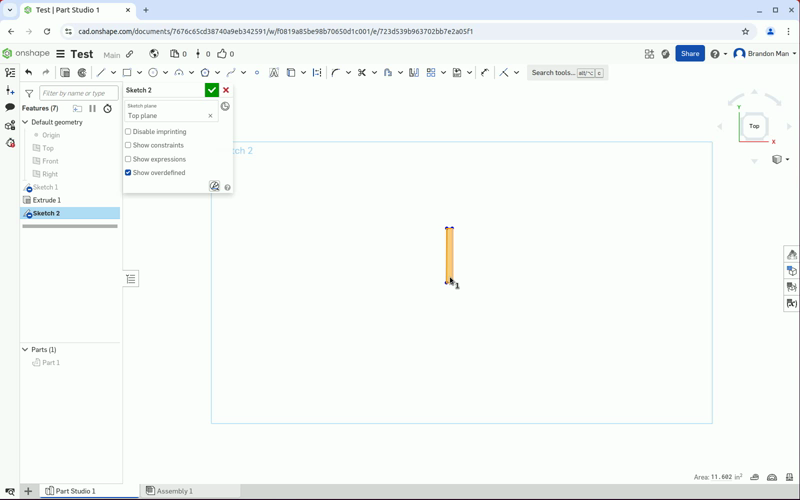
mouse_move(73, 352)
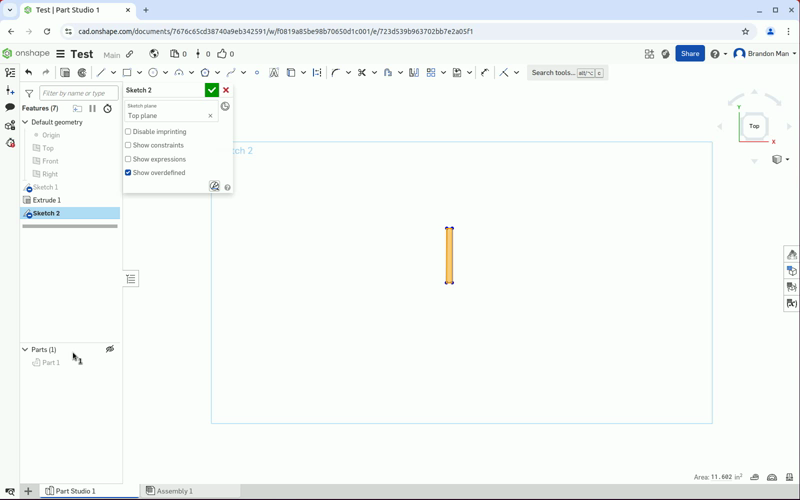
key(shift+y)
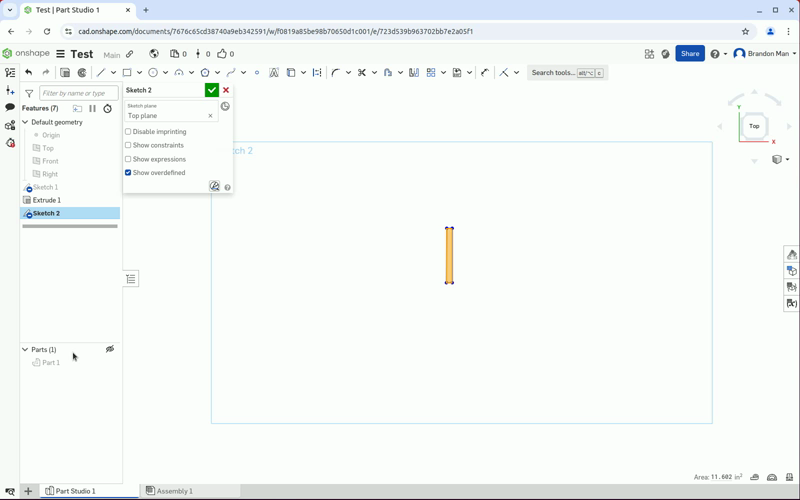
key(shift+e)
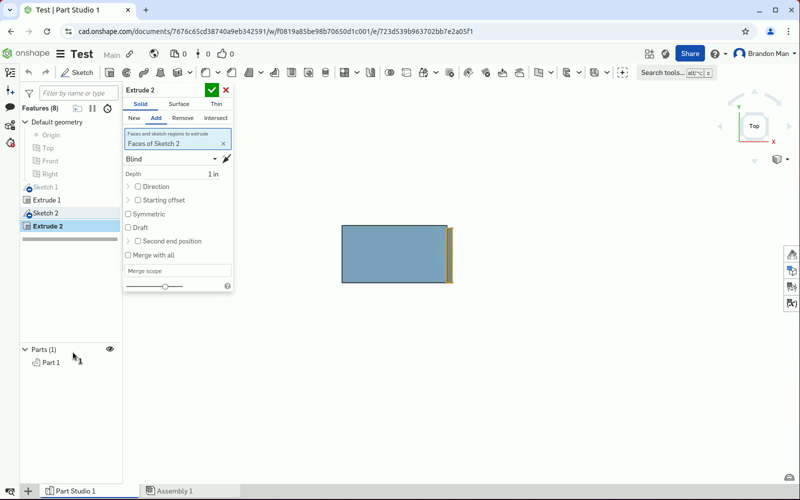
mouse_move(143, 106)
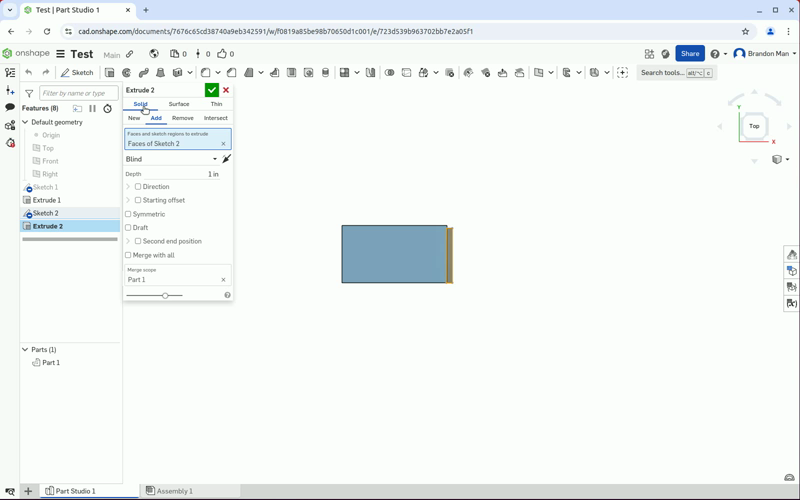
click(143, 106)
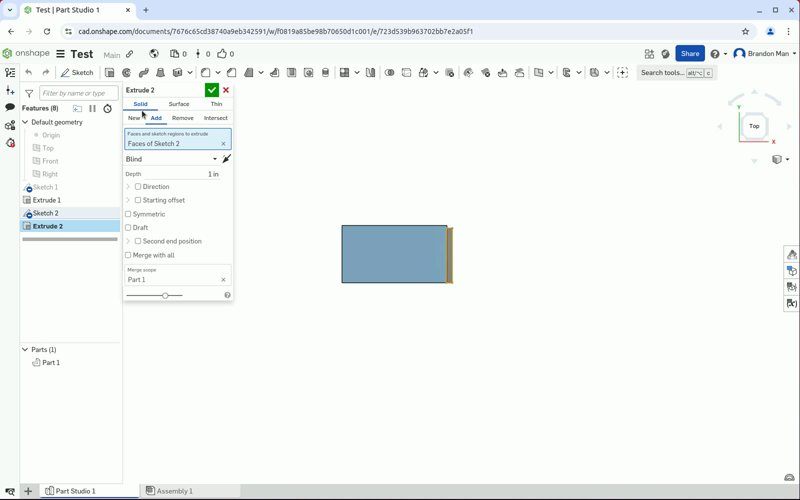
mouse_move(137, 120)
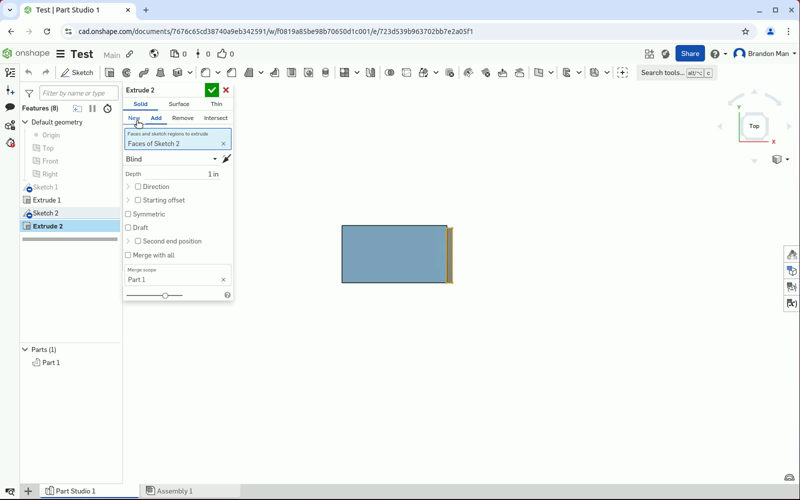
click(137, 120)
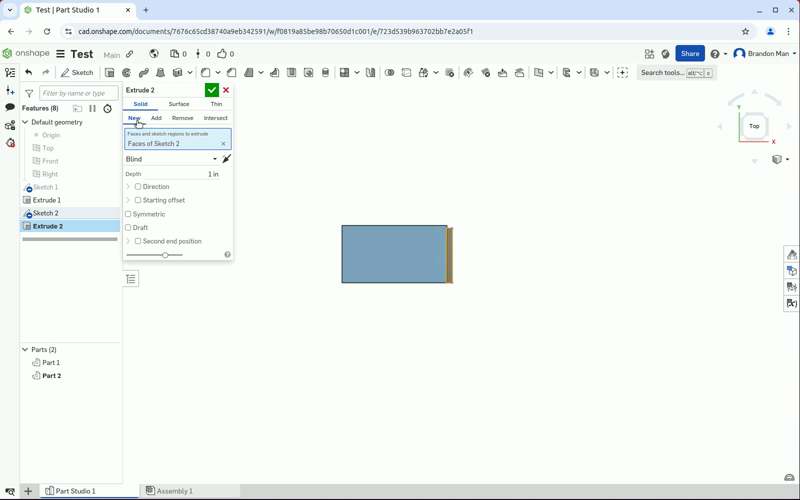
key(tab, 4)
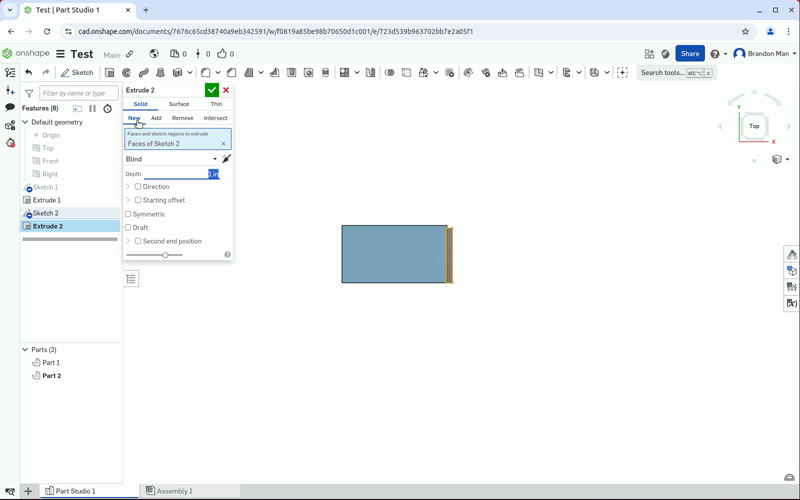
text(5.055)
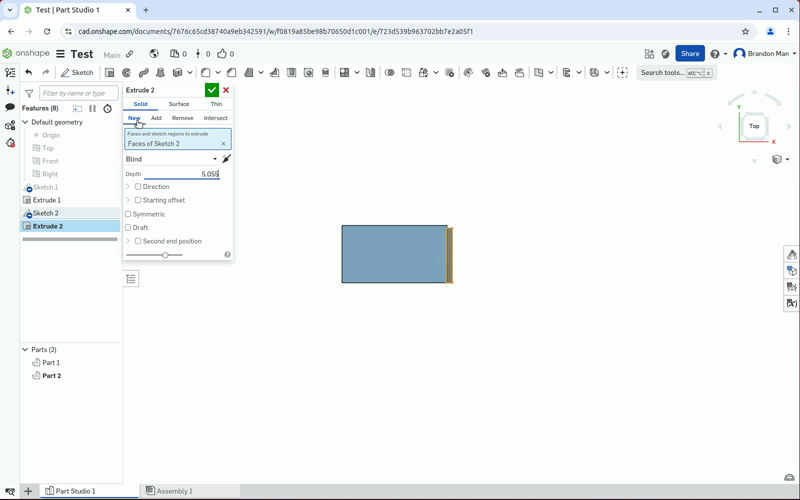
key(enter)
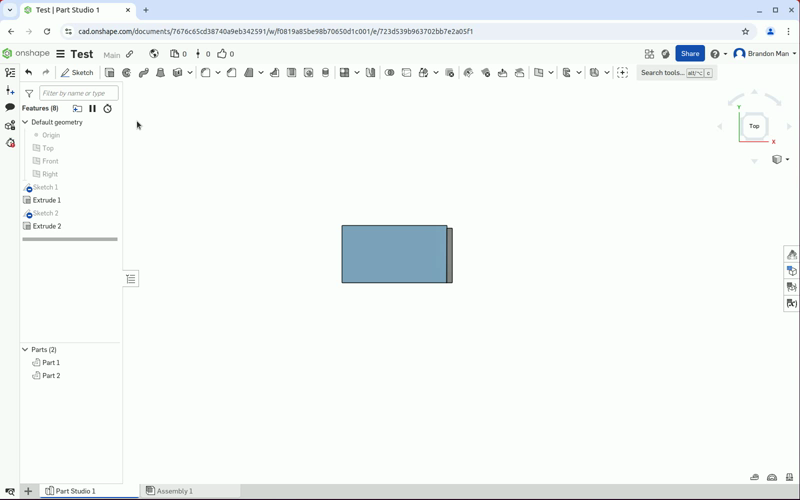
key(shift+h)
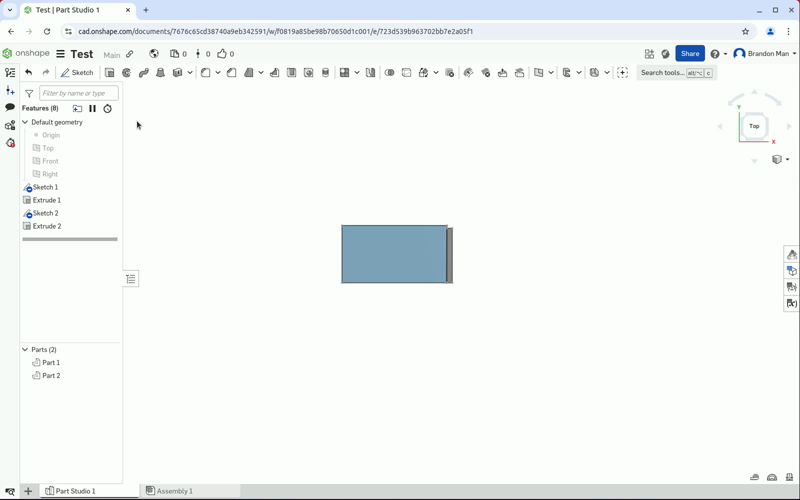
key(shift+h)
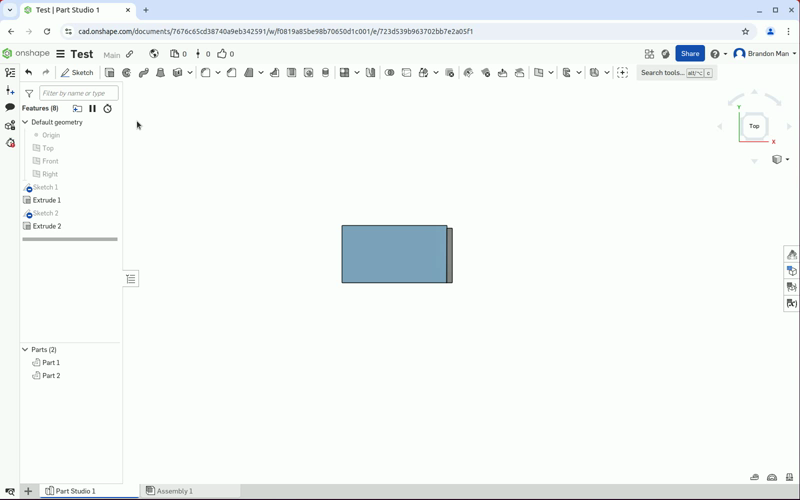
mouse_move(73, 189)
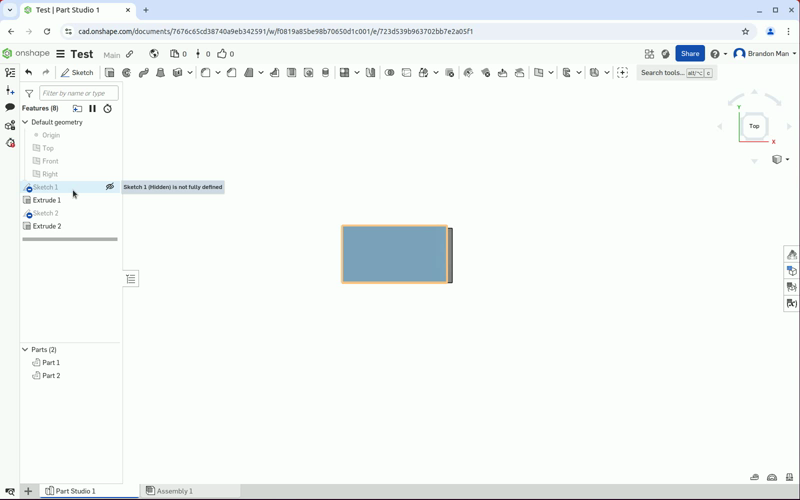
click(73, 189)
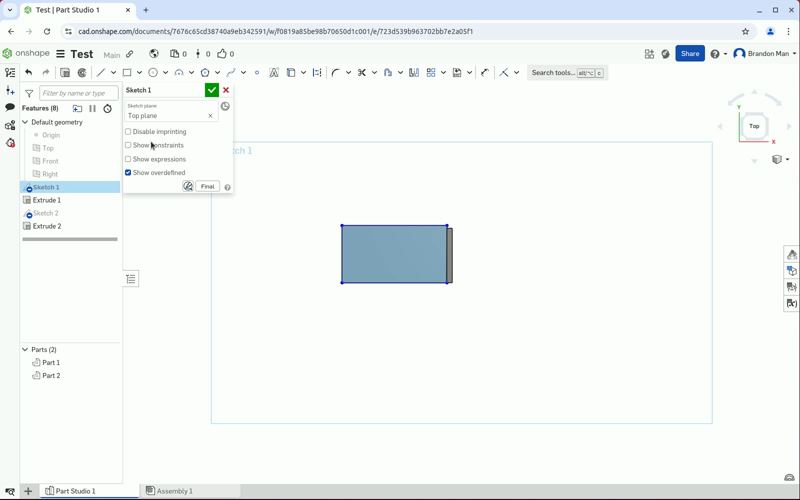
mouse_move(229, 92)
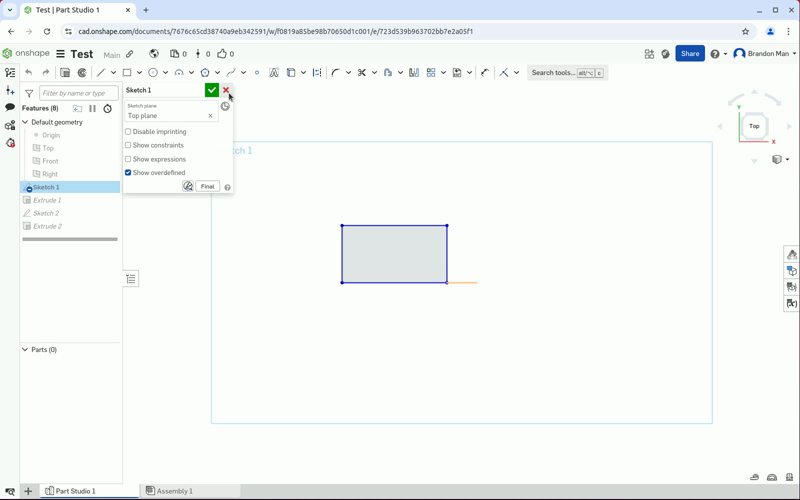
click(229, 92)
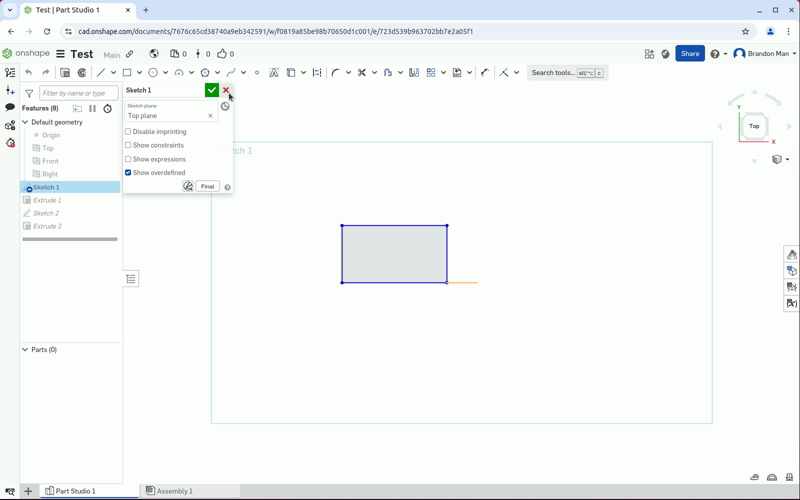
key(shift+s)
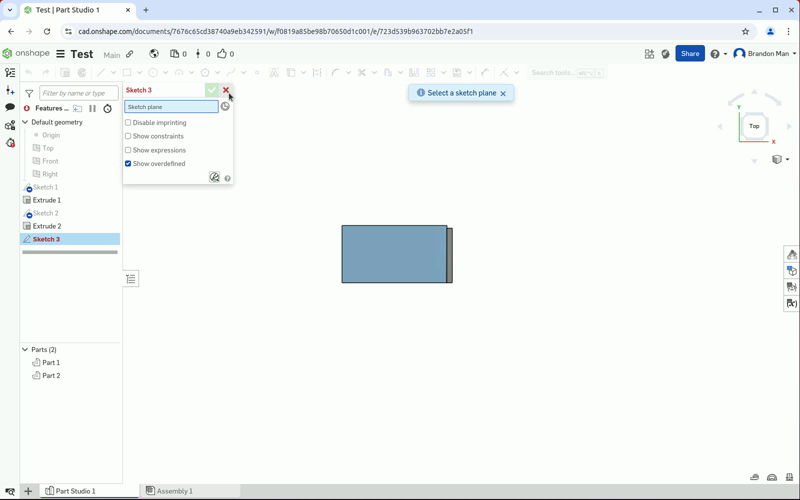
mouse_move(73, 150)
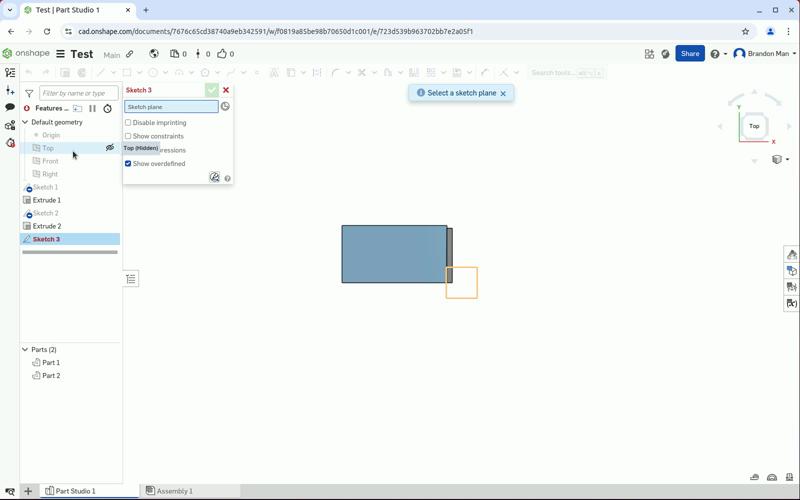
click(73, 150)
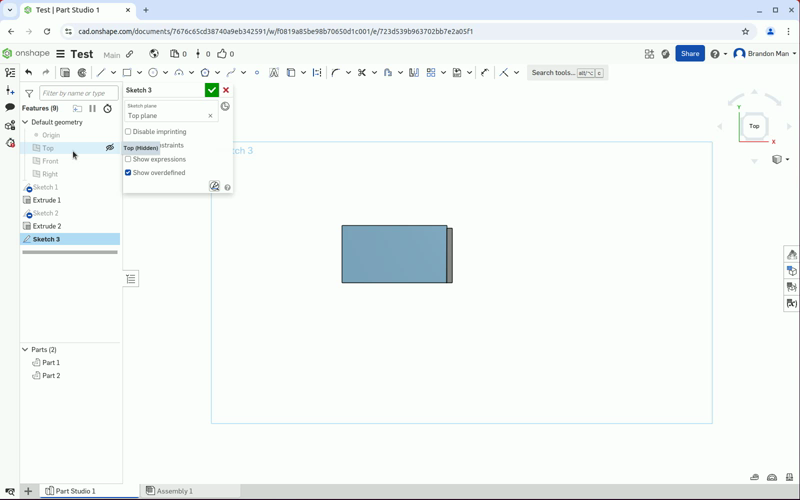
mouse_move(73, 352)
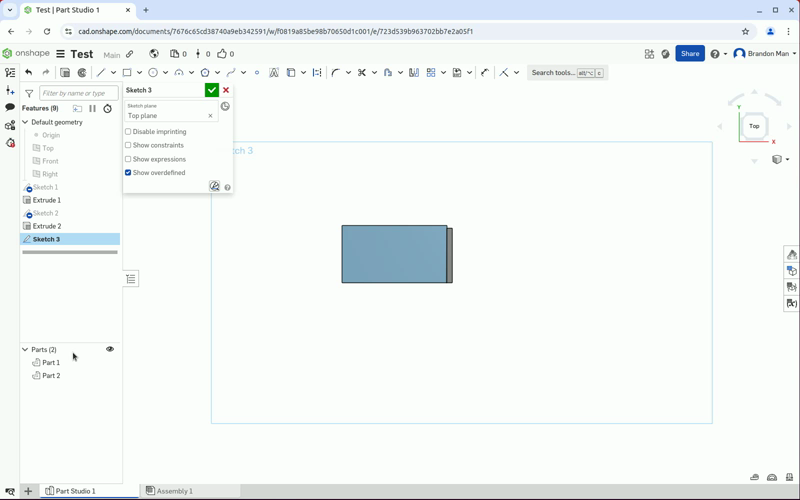
key(y)
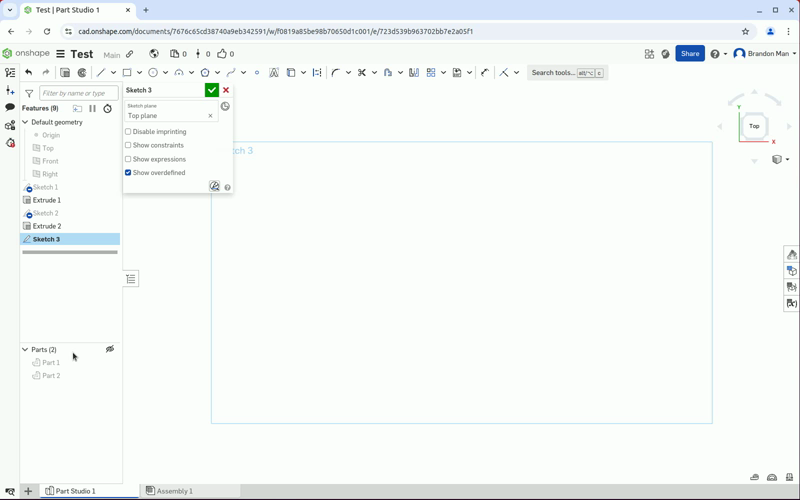
key(l)
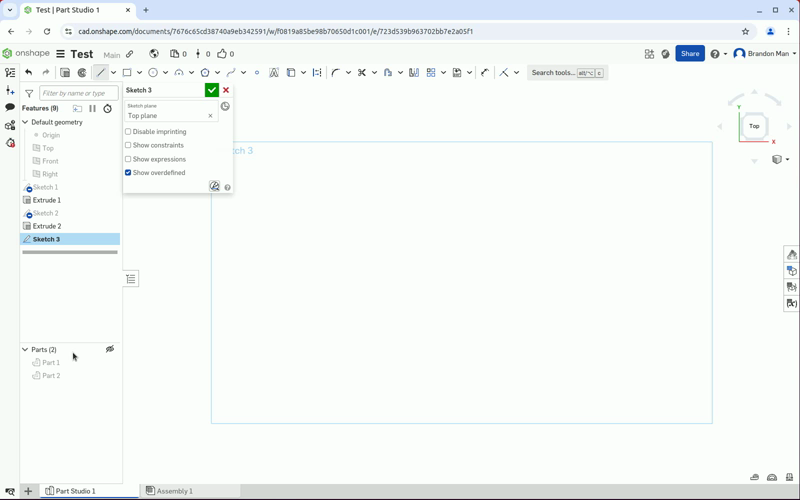
key_down(shift)
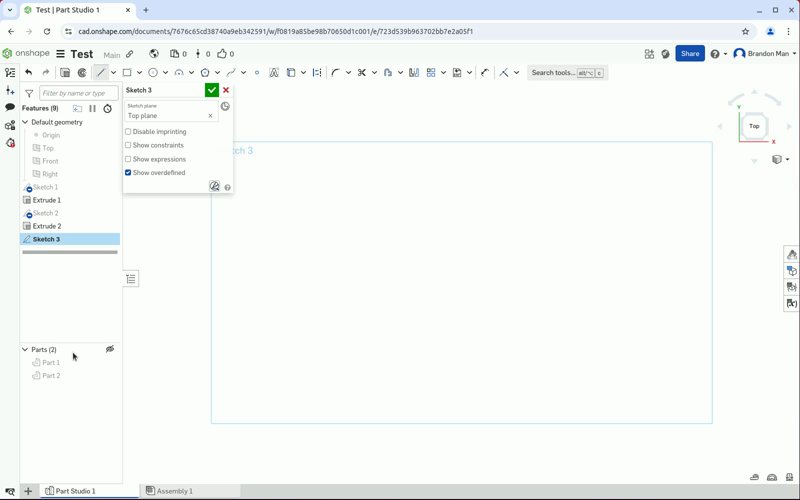
mouse_move(446, 316)
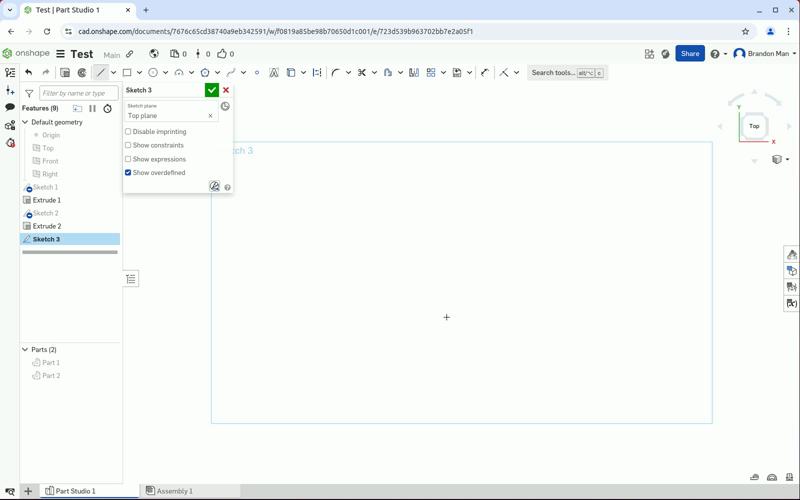
click(446, 316)
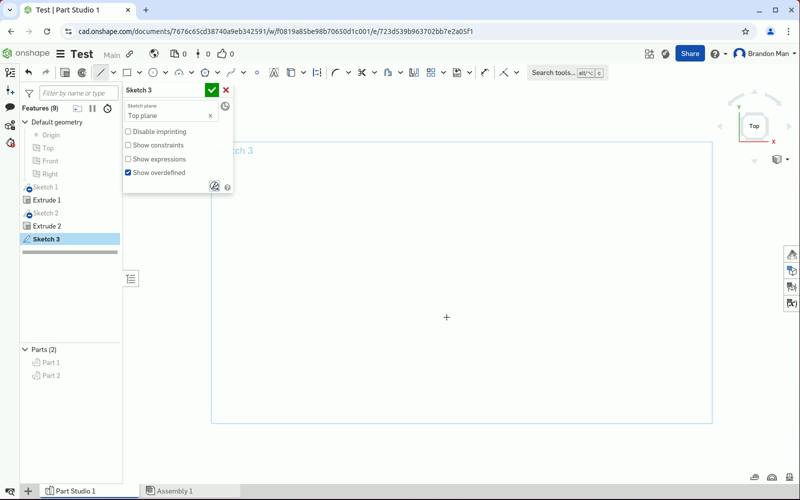
key_up(shift)
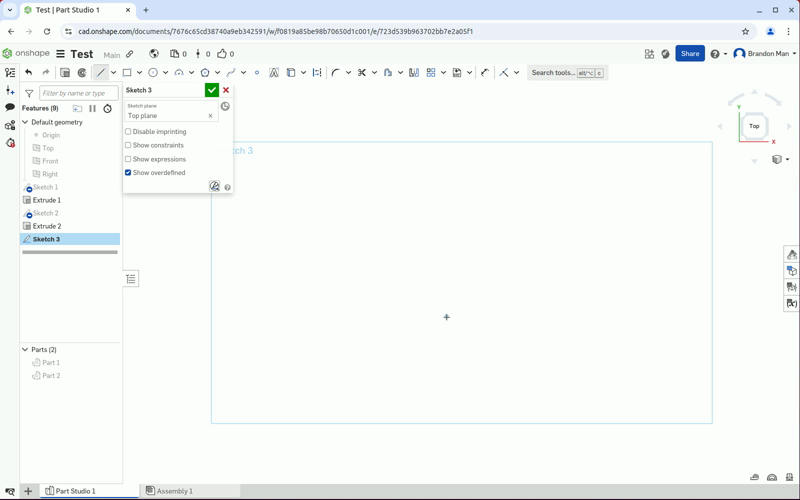
key_down(shift)
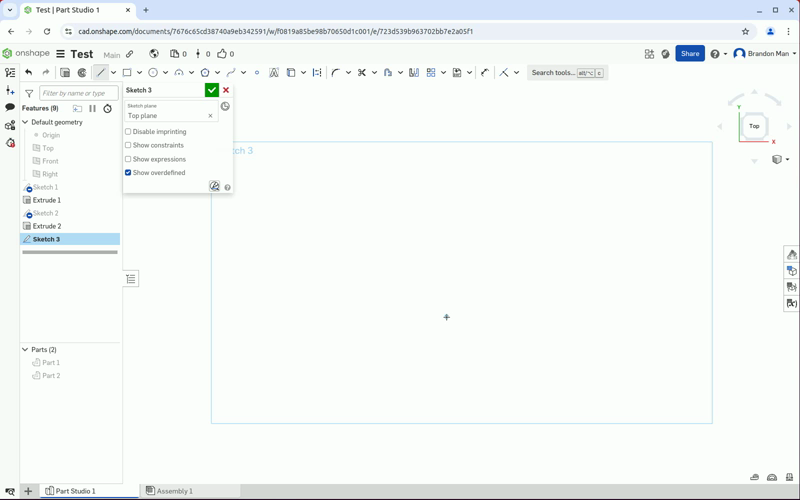
mouse_move(476, 316)
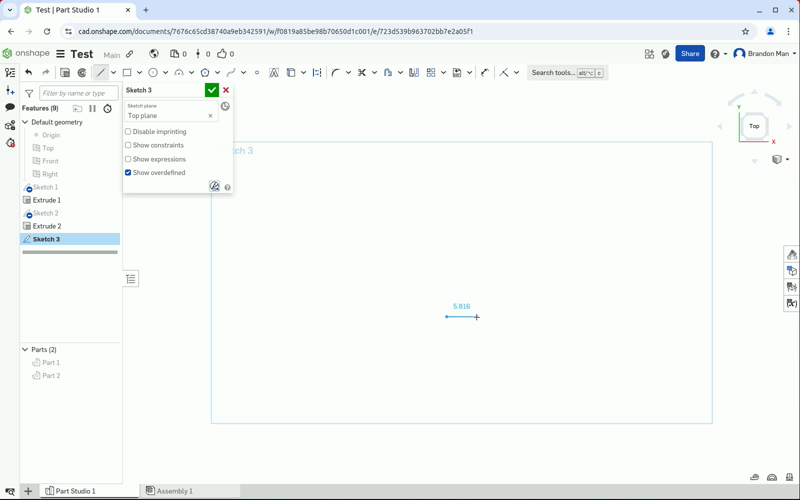
mouse_move(485, 316)
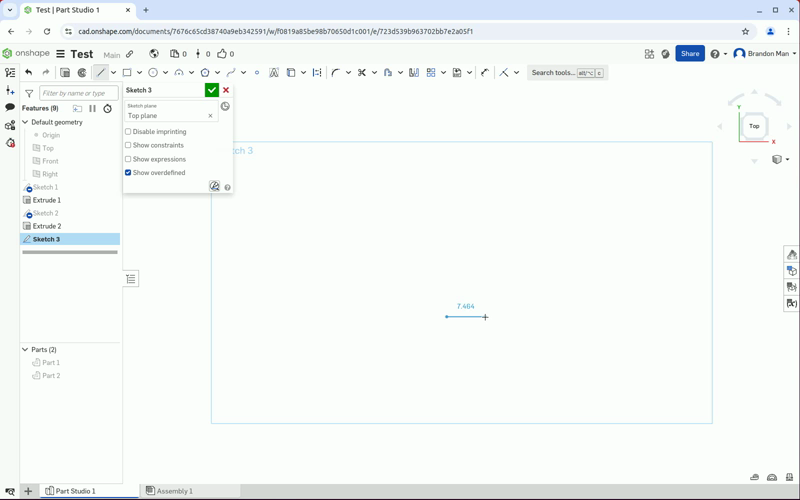
click(485, 316)
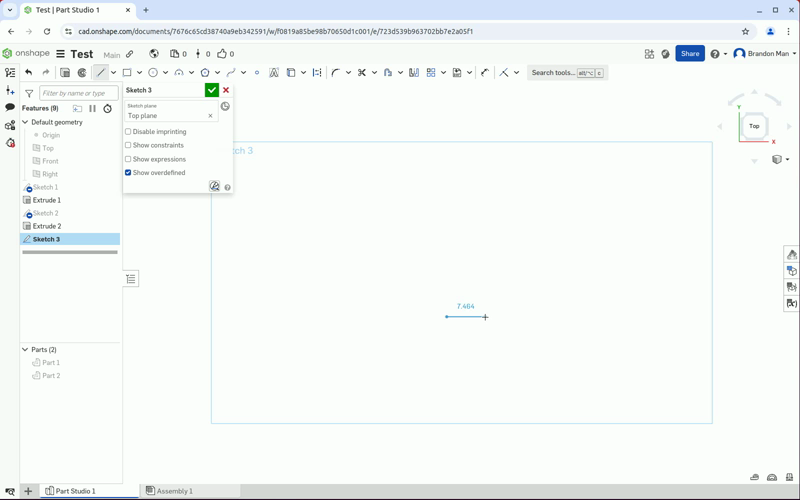
key_up(shift)
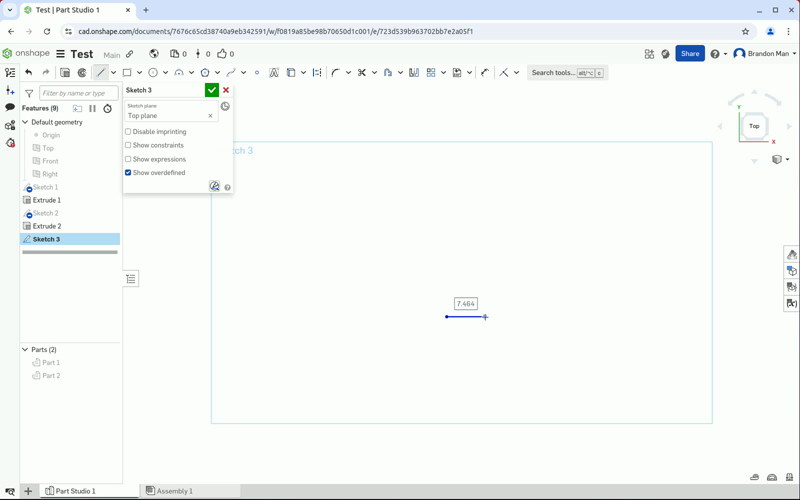
key_down(shift)
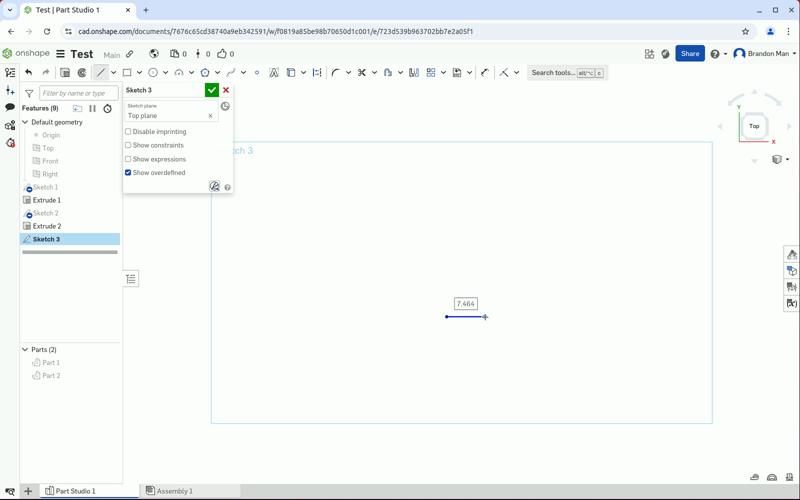
mouse_move(485, 198)
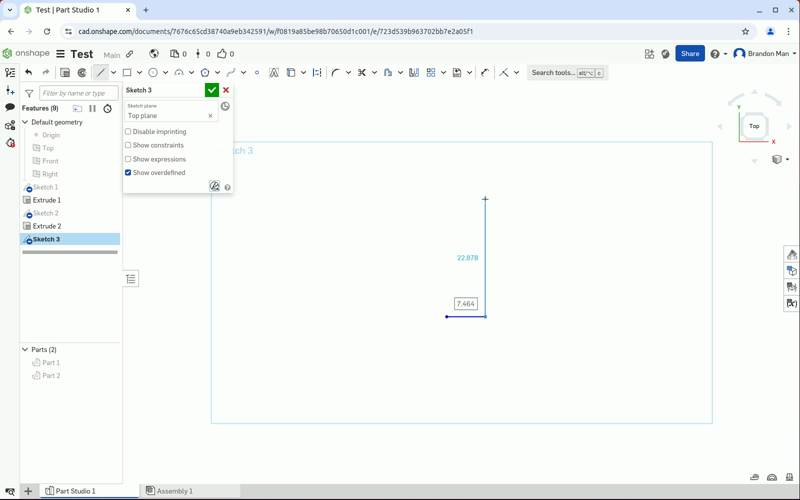
click(485, 198)
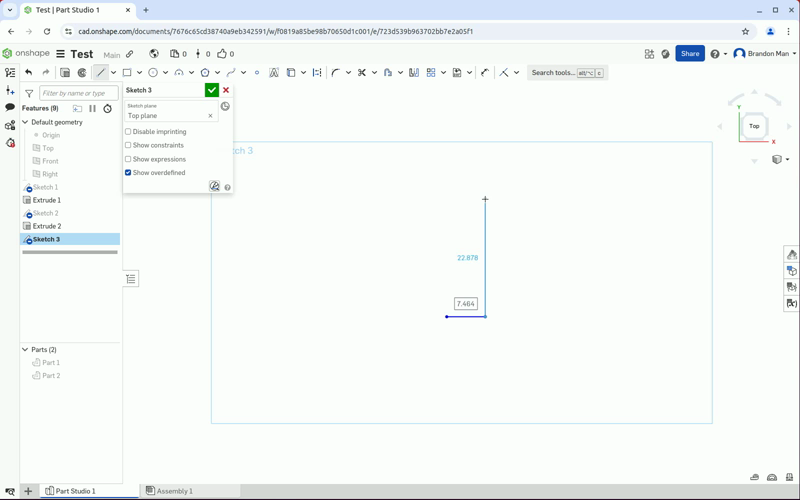
key_up(shift)
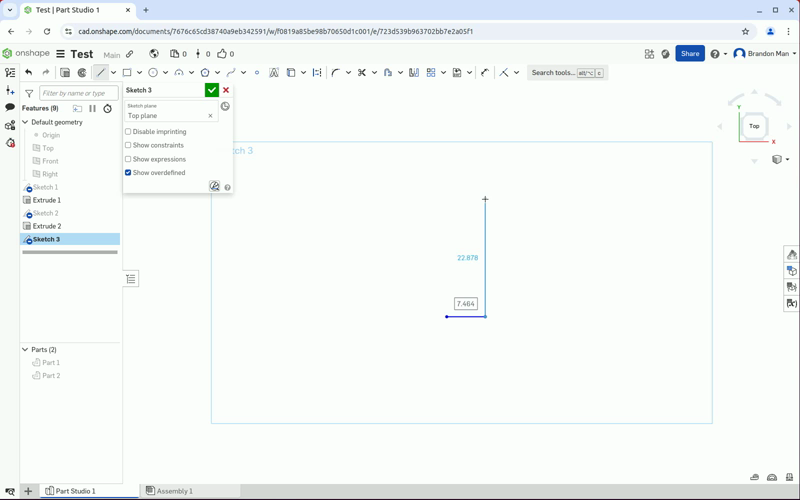
key_down(shift)
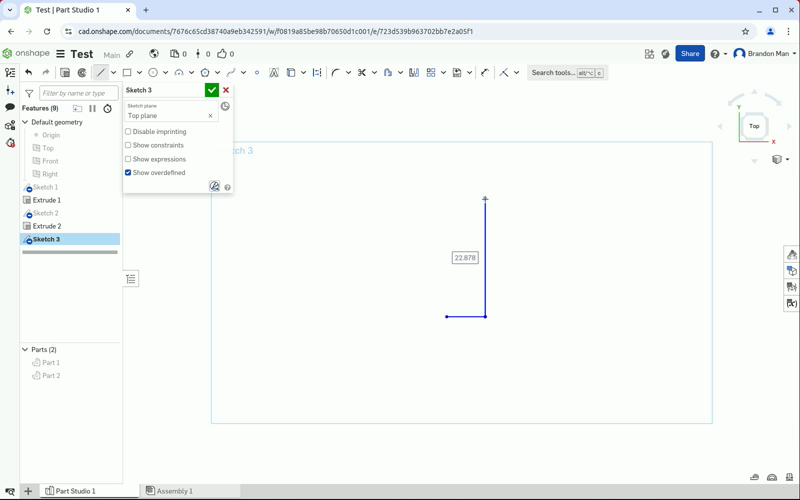
mouse_move(515, 198)
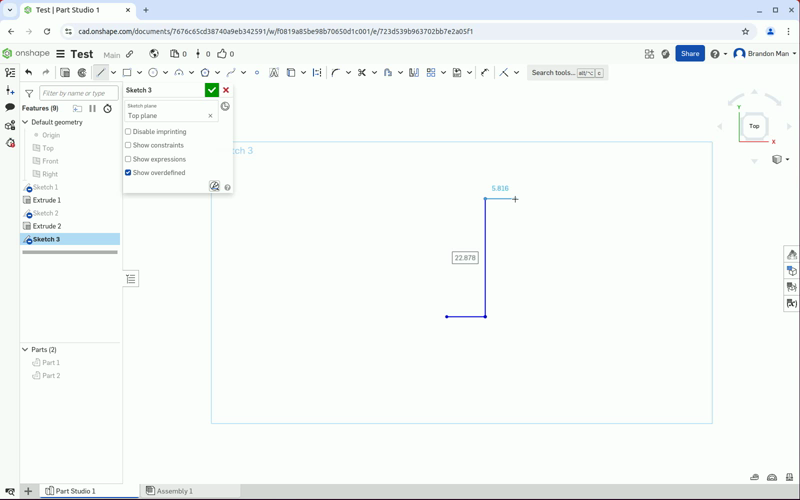
mouse_move(446, 198)
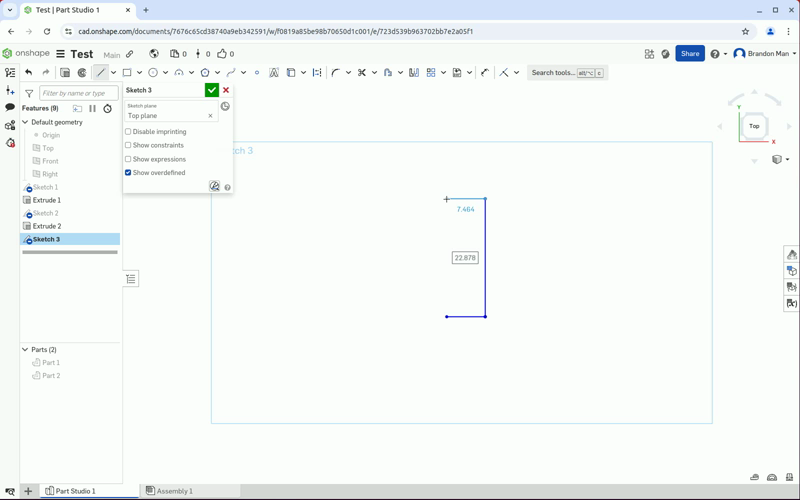
click(446, 198)
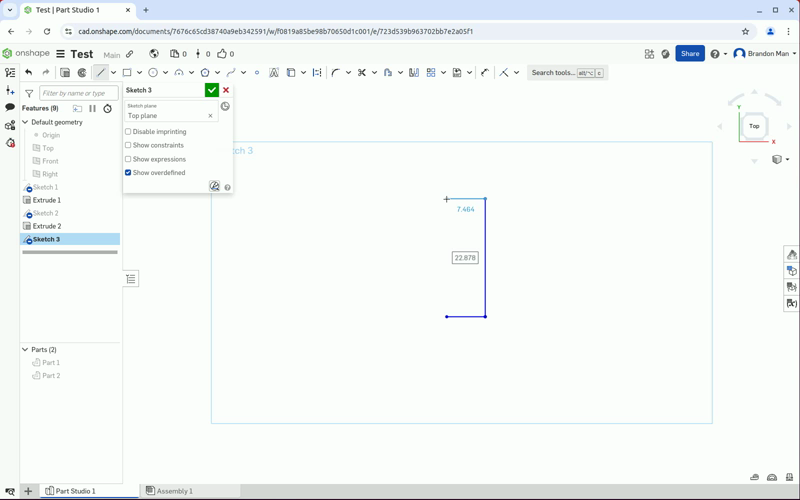
key_up(shift)
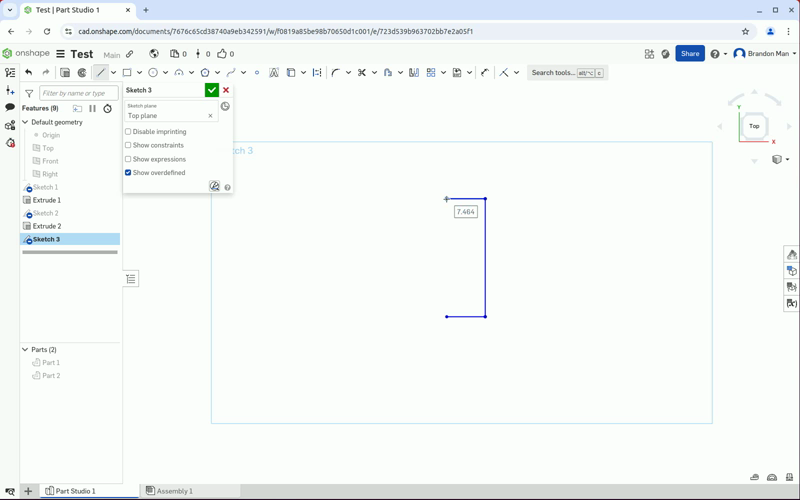
key_down(shift)
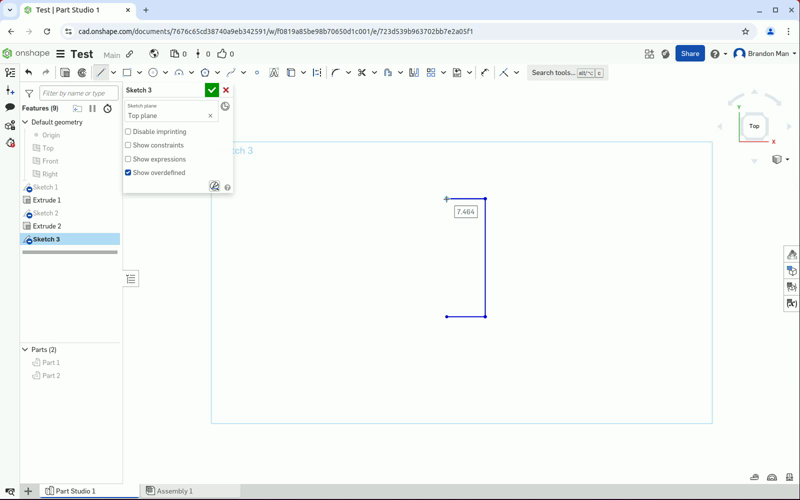
mouse_move(476, 198)
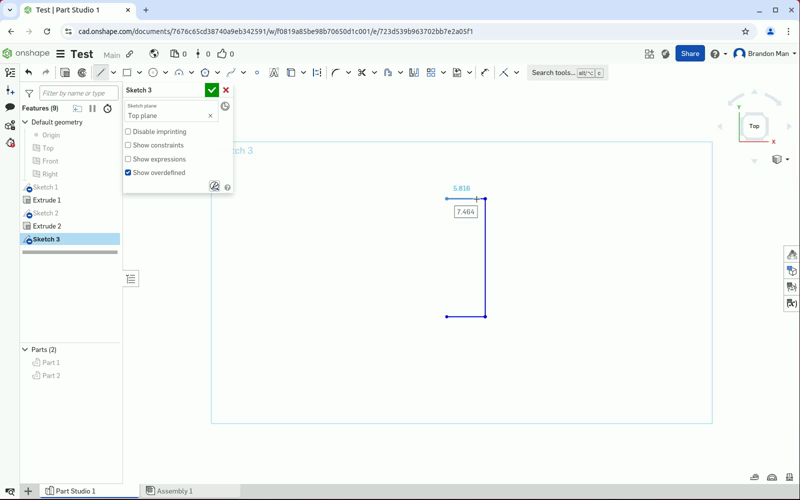
mouse_move(446, 228)
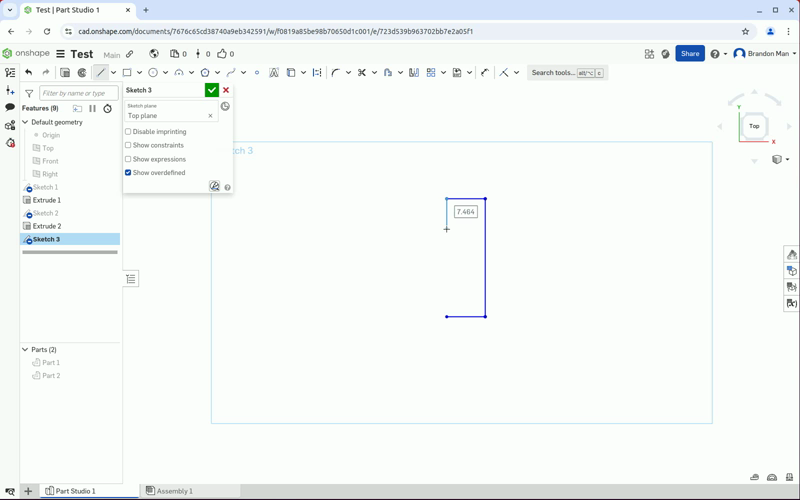
click(446, 228)
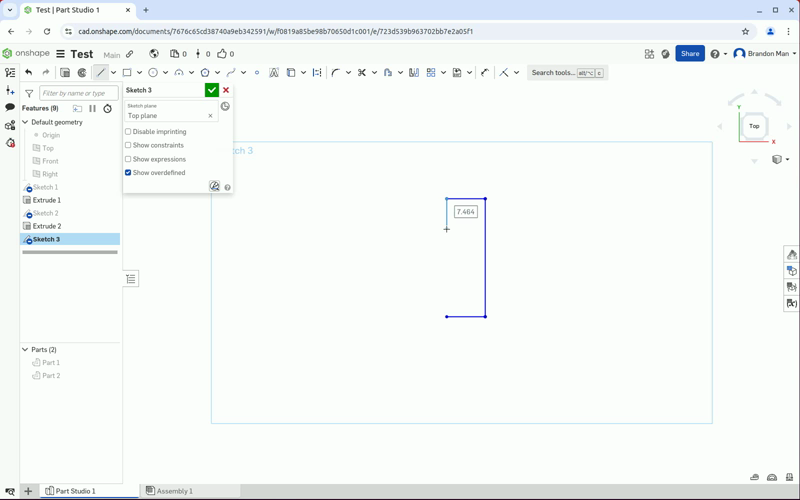
key_up(shift)
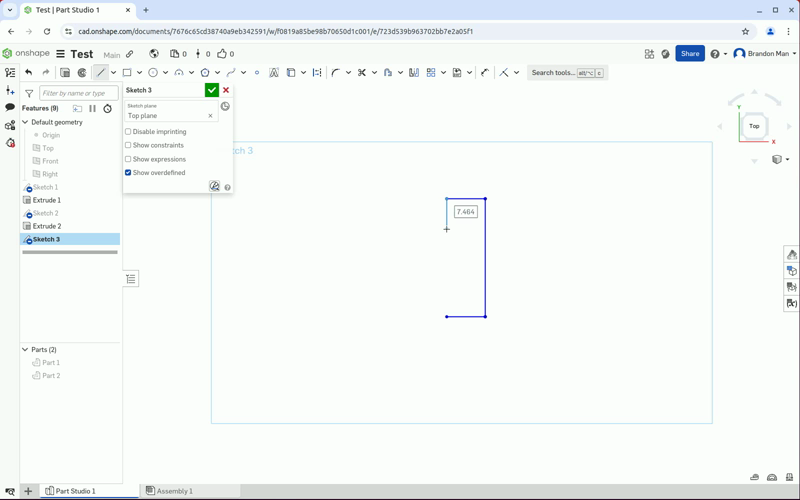
key_down(shift)
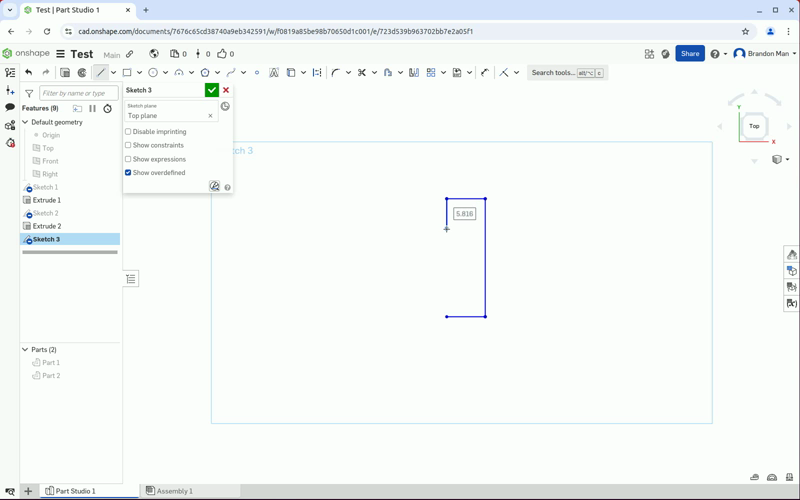
mouse_move(476, 228)
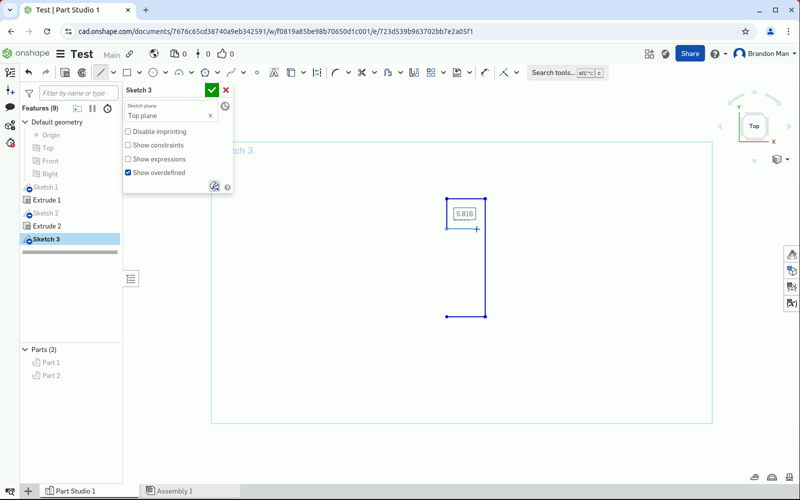
mouse_move(453, 228)
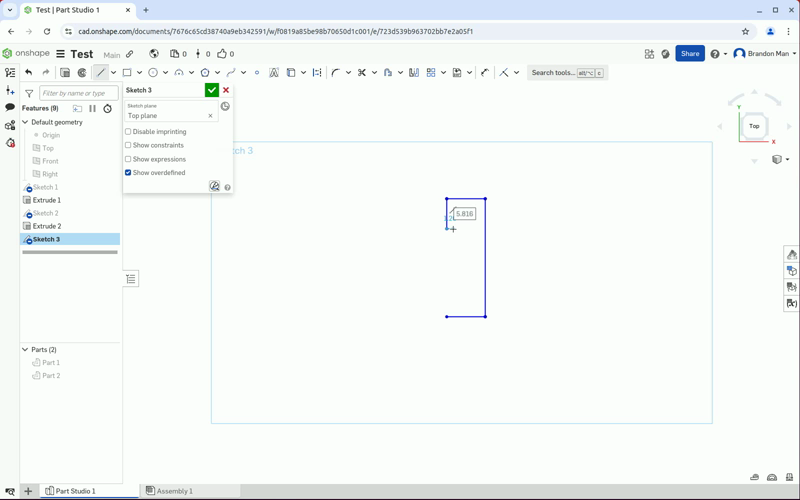
scroll(6)
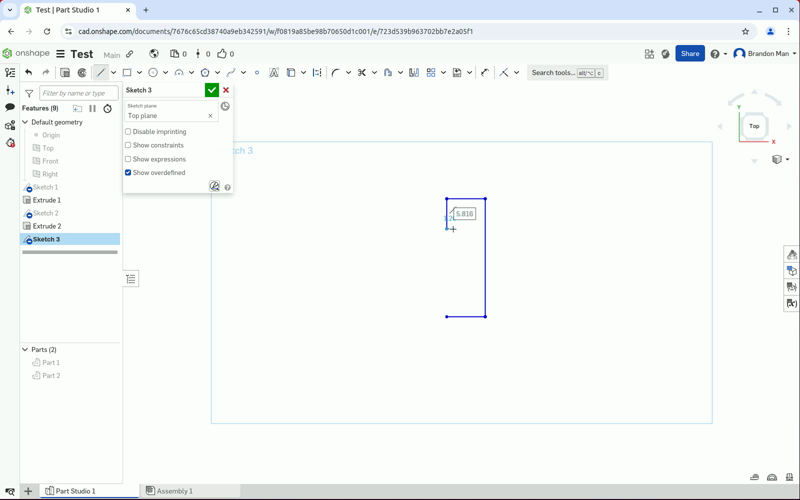
scroll(6)
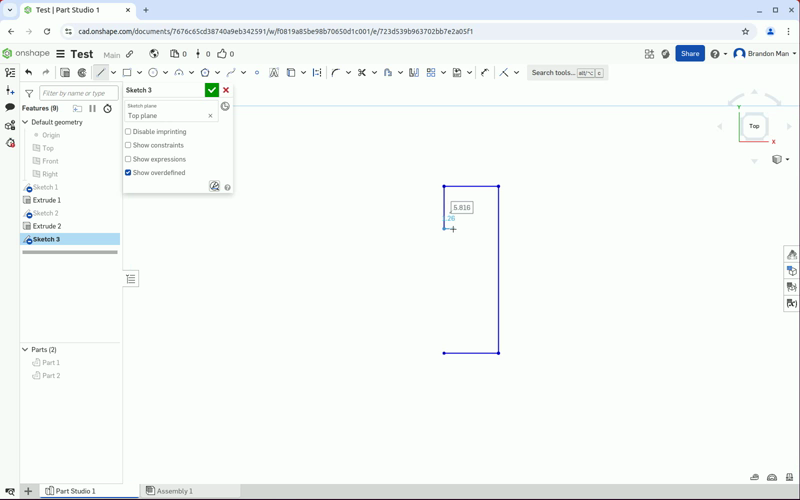
scroll(6)
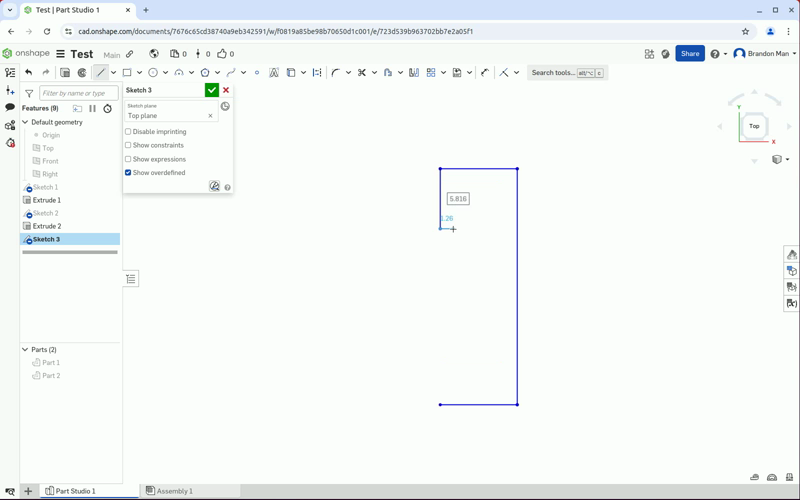
scroll(6)
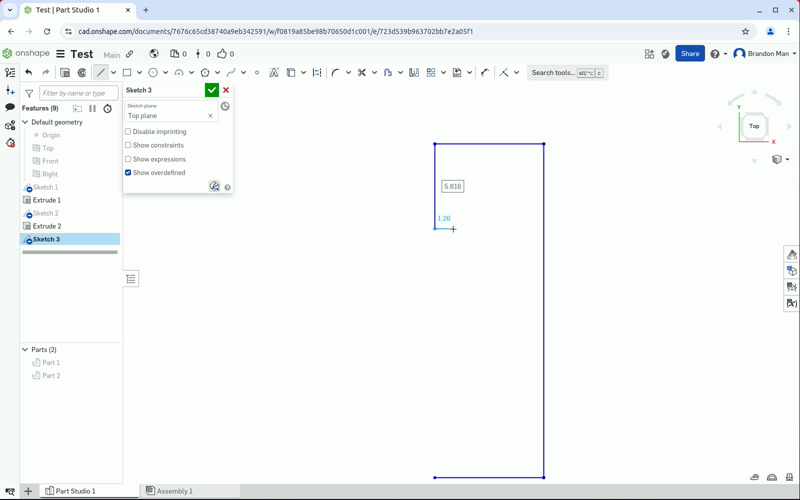
scroll(6)
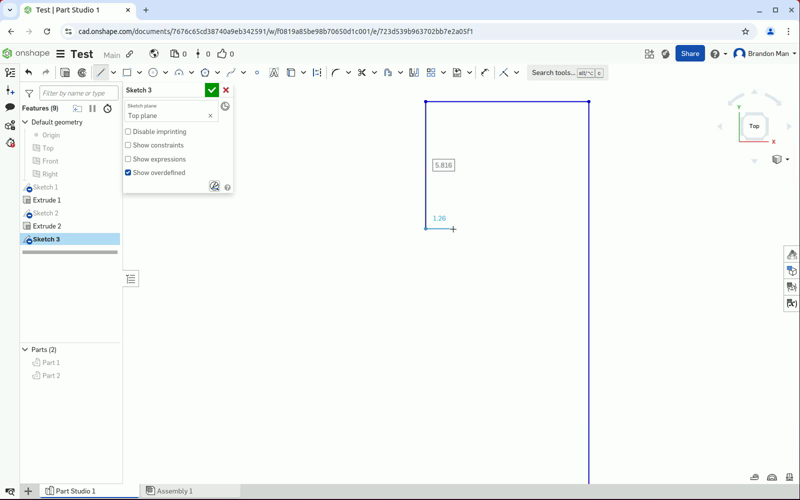
scroll(6)
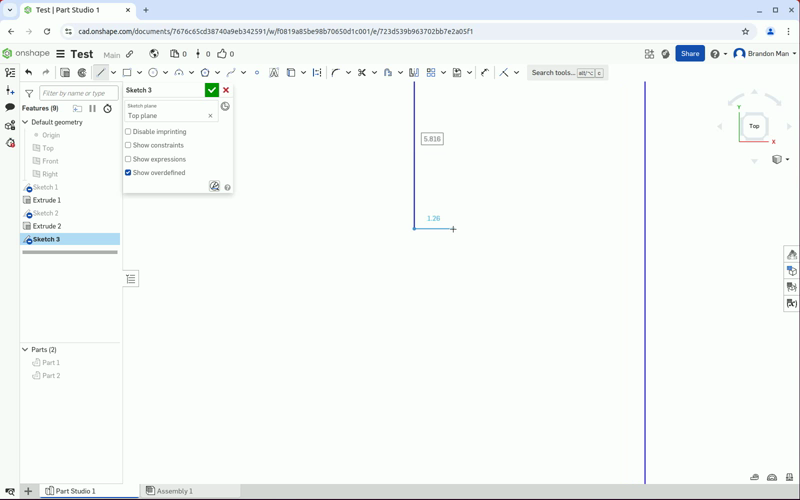
scroll(6)
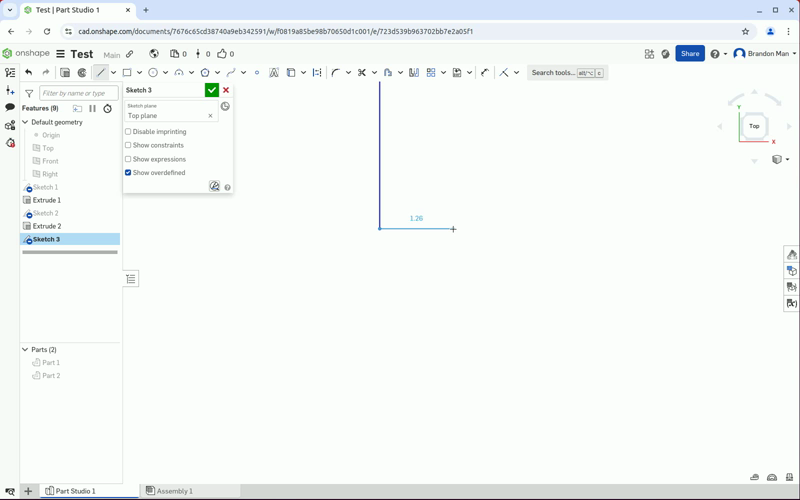
click(453, 228)
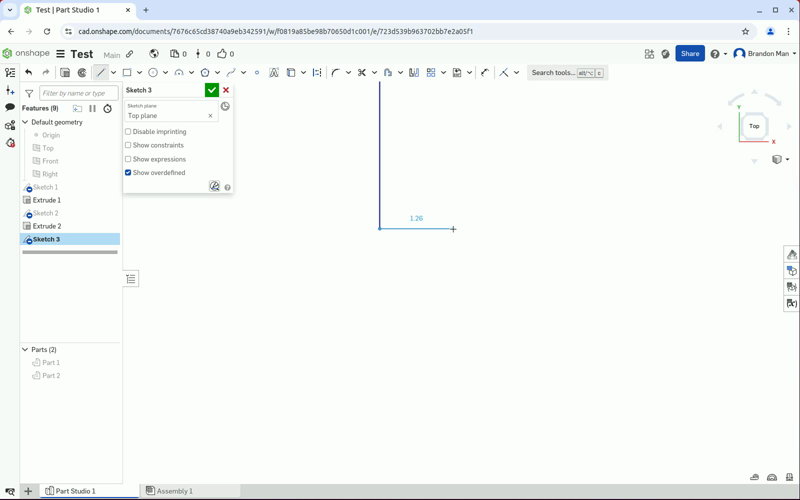
scroll(-6)
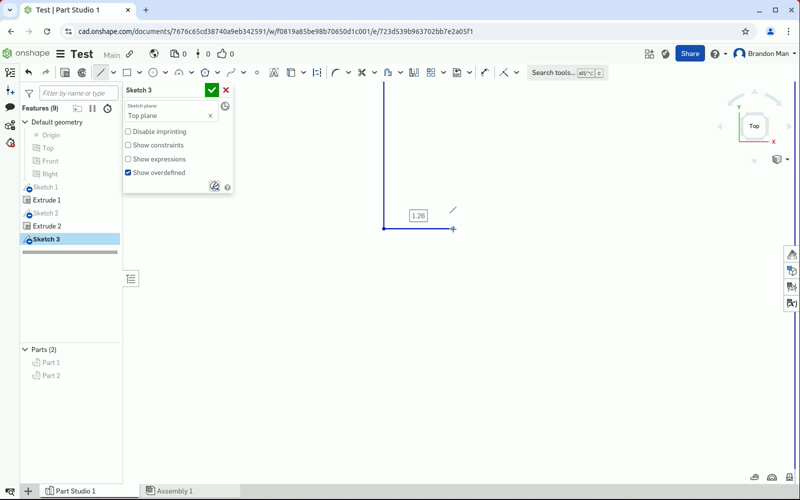
scroll(-6)
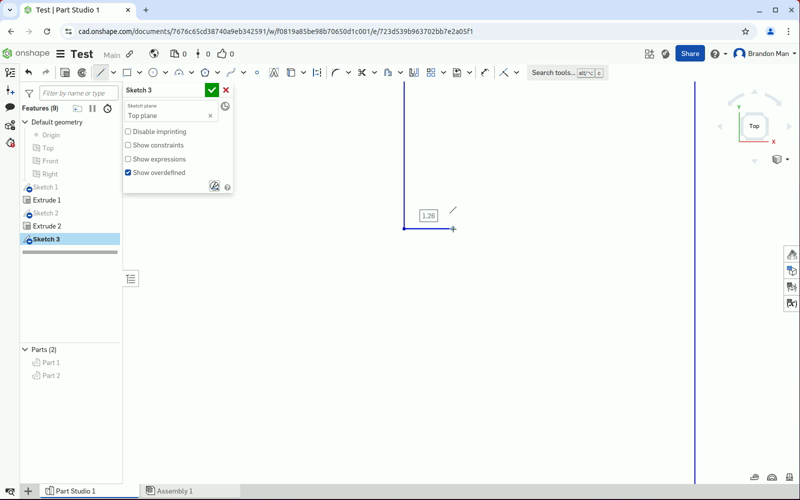
scroll(-6)
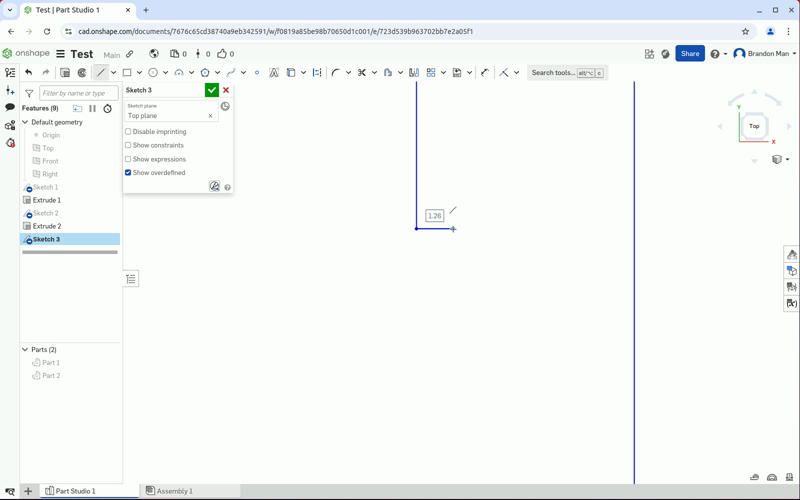
scroll(-6)
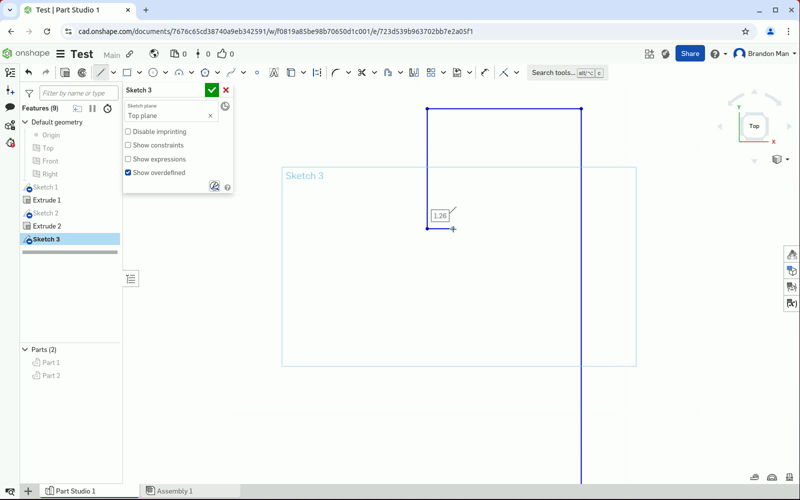
scroll(-6)
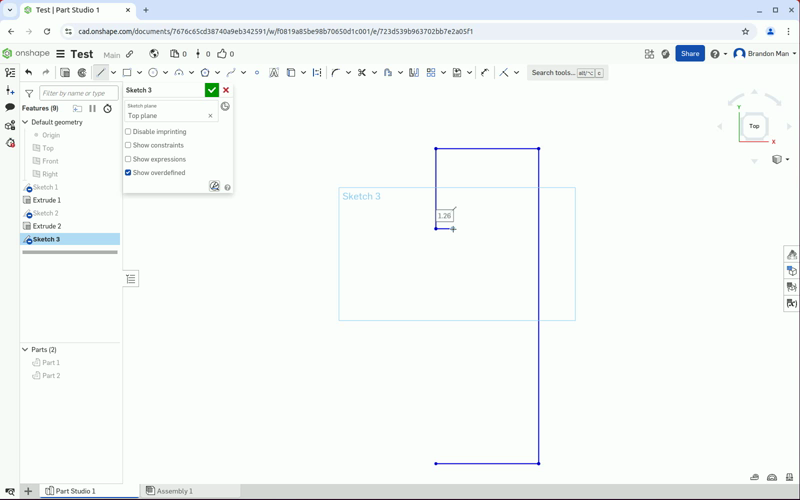
scroll(-6)
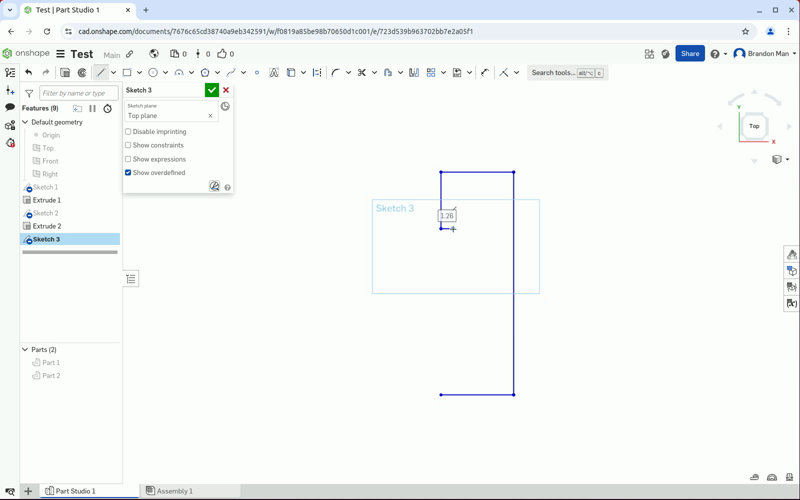
scroll(-6)
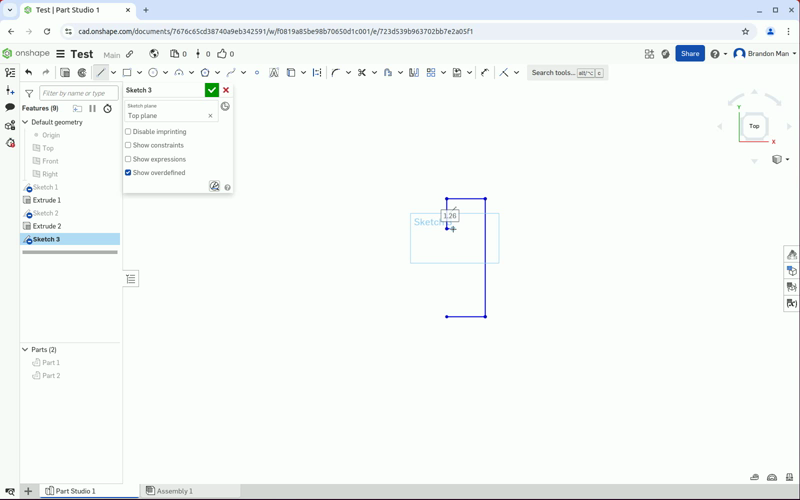
key_up(shift)
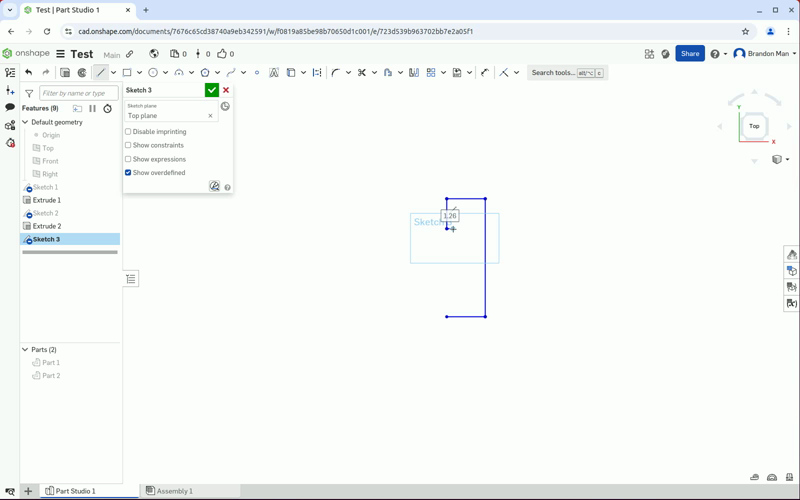
key_down(shift)
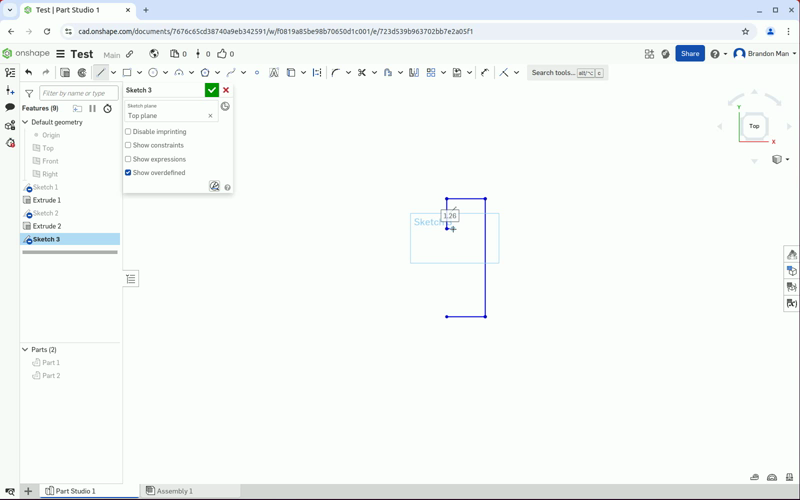
mouse_move(483, 228)
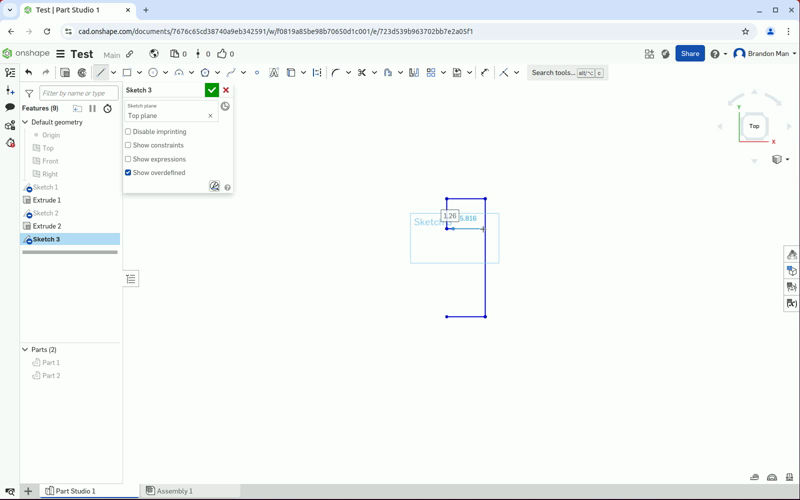
mouse_move(453, 282)
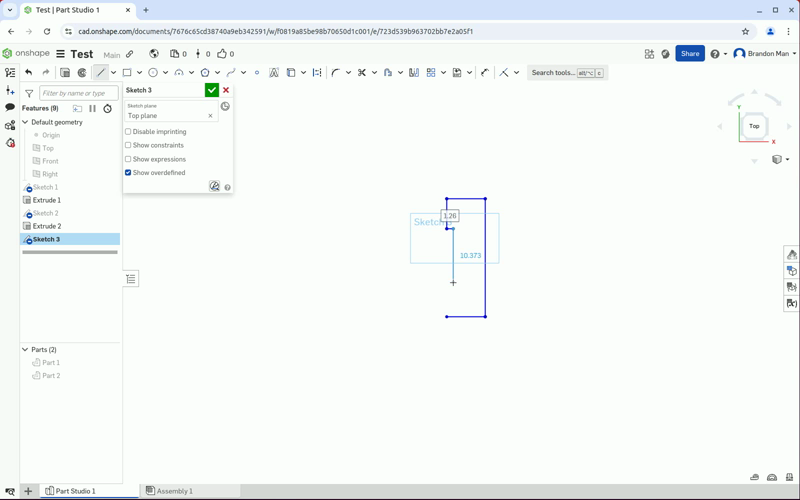
click(453, 282)
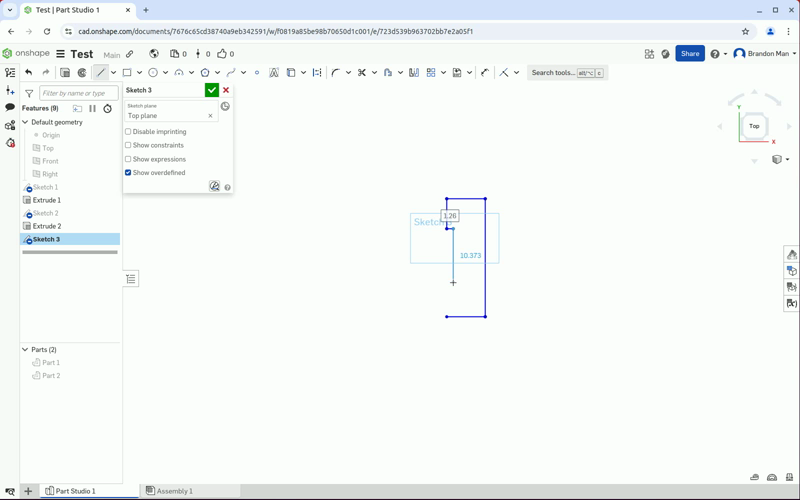
key_up(shift)
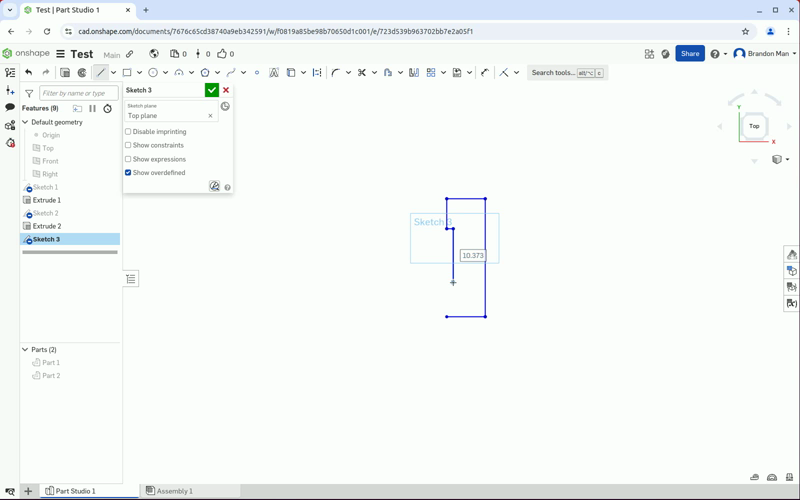
key_down(shift)
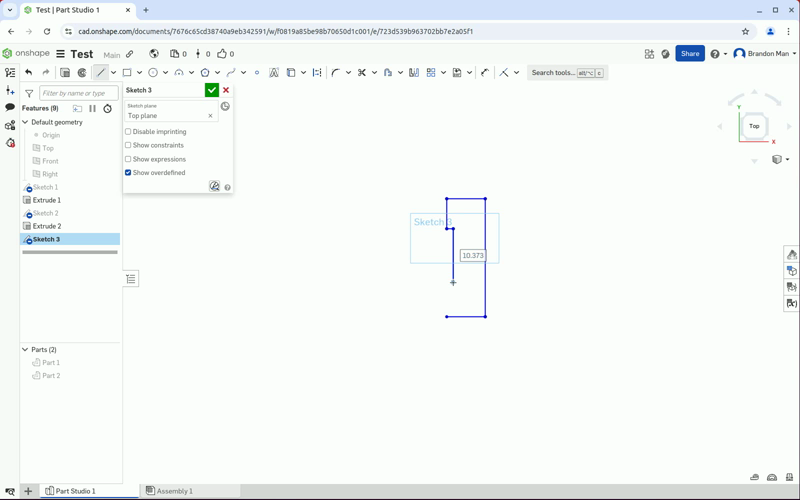
mouse_move(483, 282)
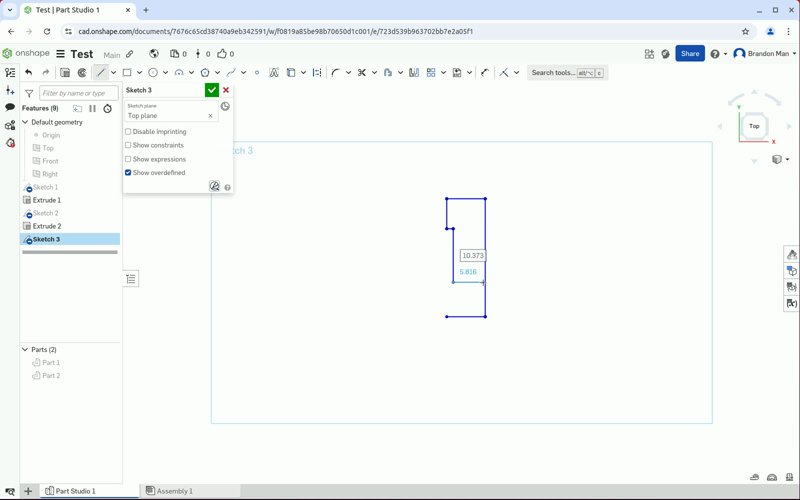
mouse_move(446, 282)
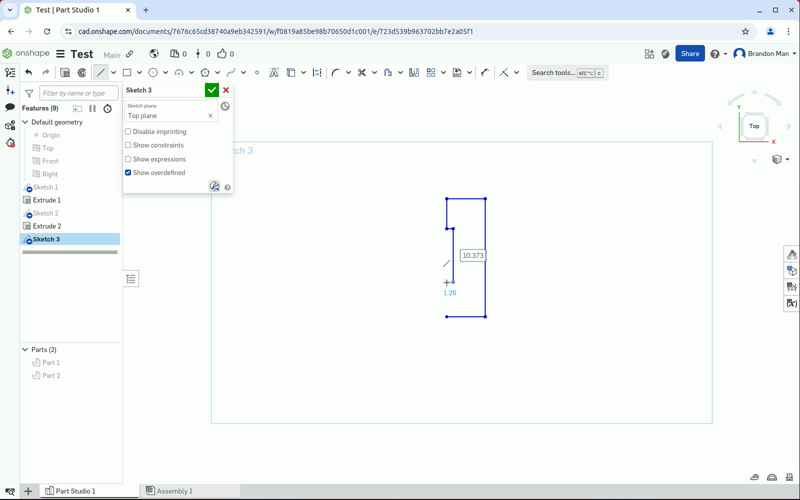
scroll(6)
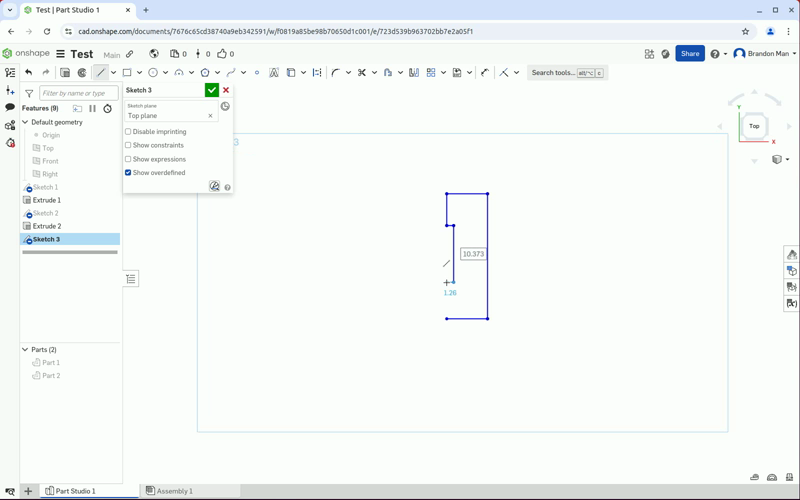
scroll(6)
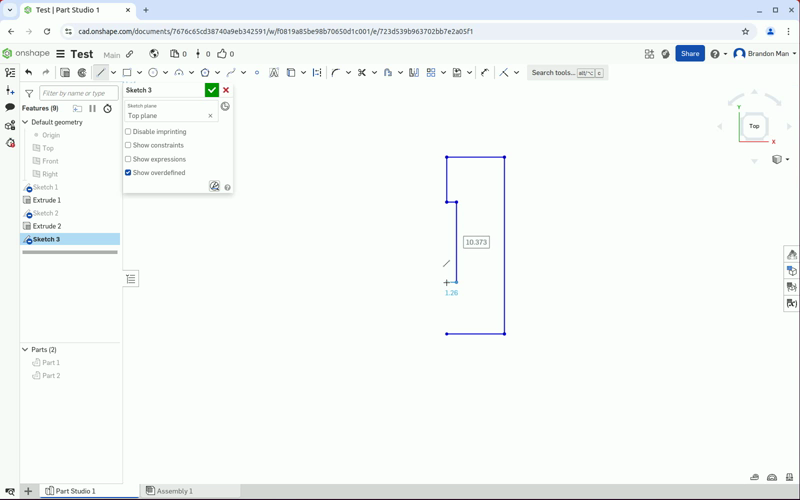
scroll(6)
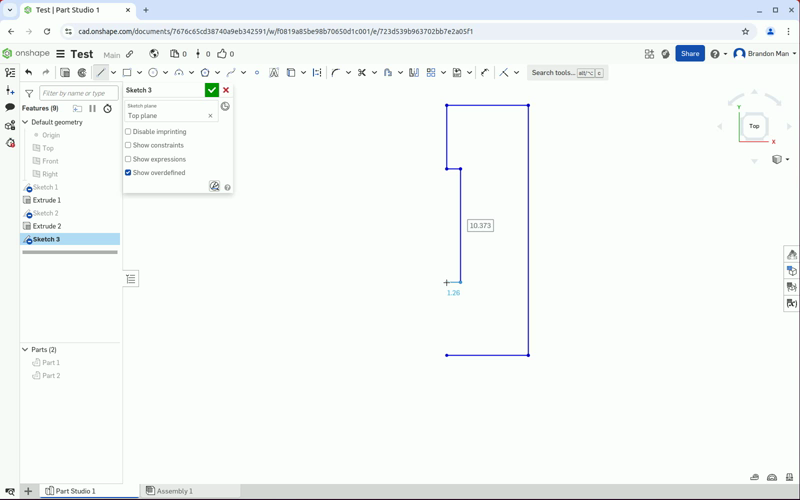
scroll(6)
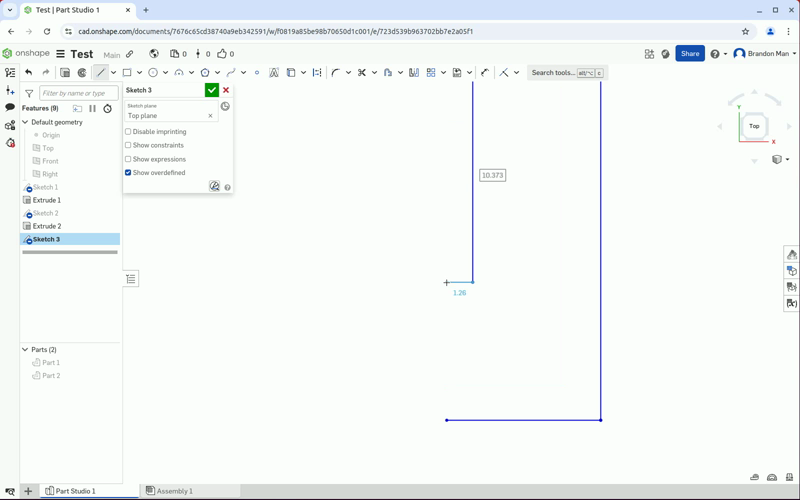
scroll(6)
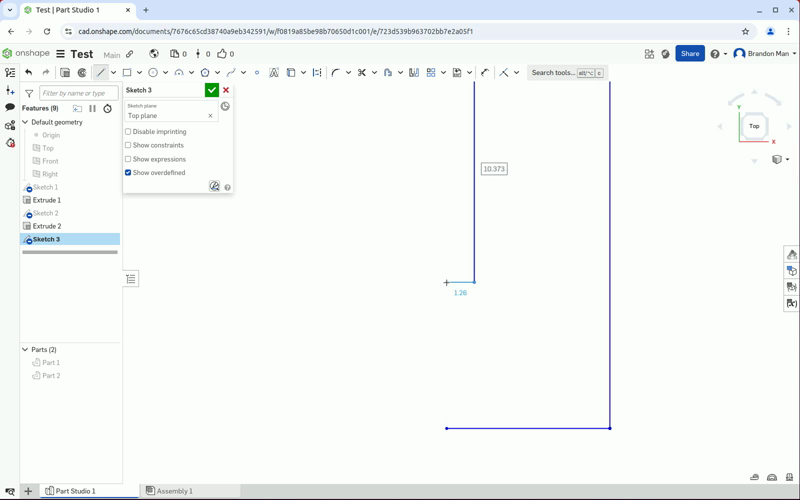
scroll(6)
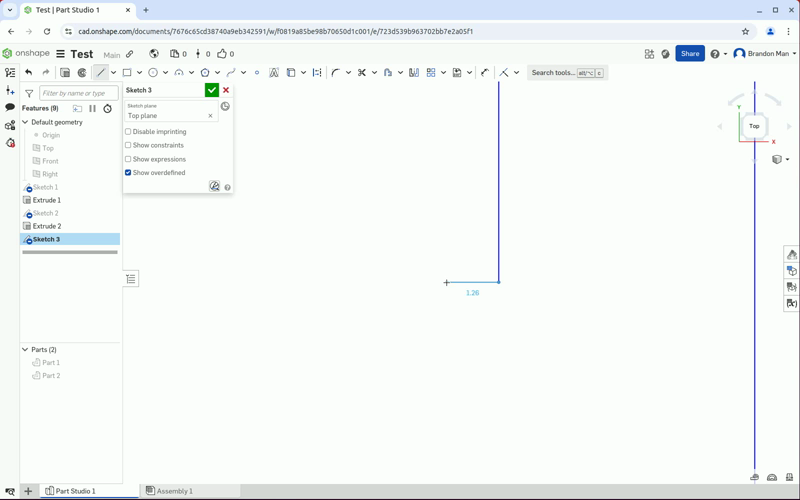
scroll(6)
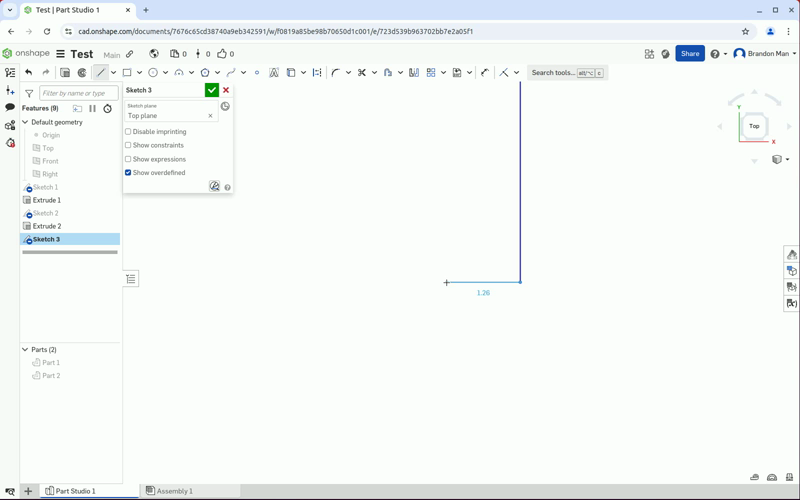
click(446, 282)
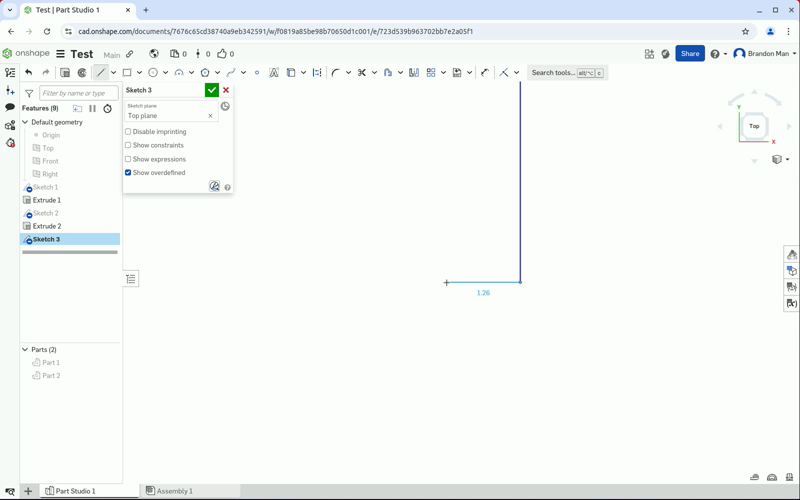
scroll(-6)
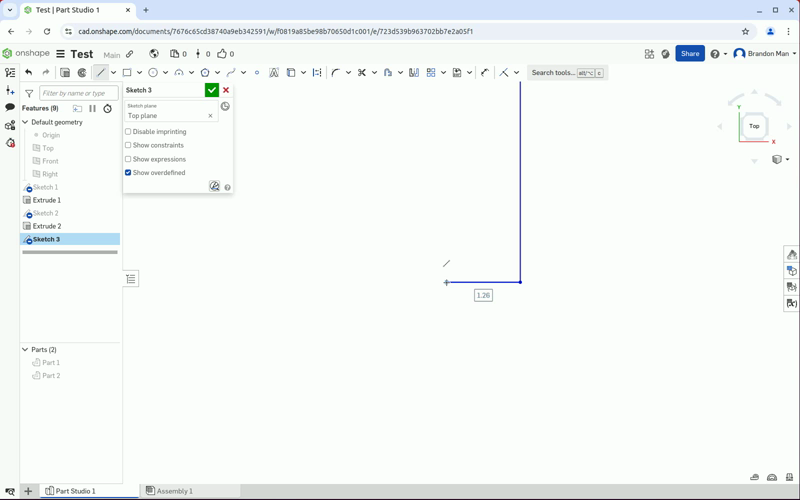
scroll(-6)
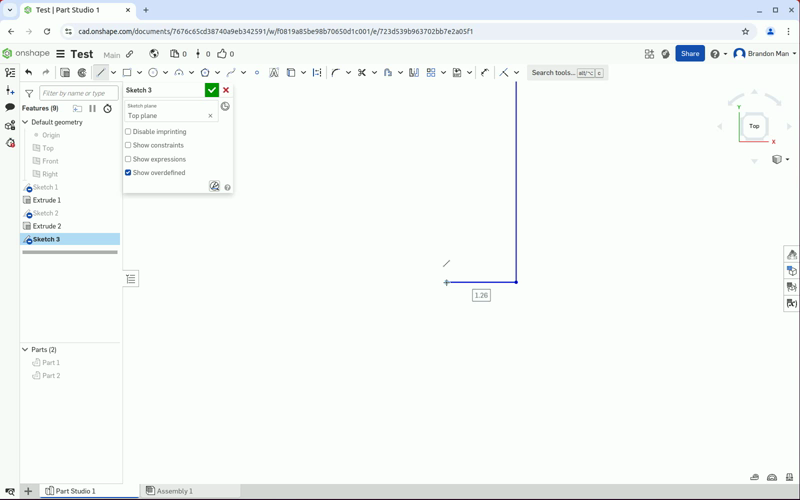
scroll(-6)
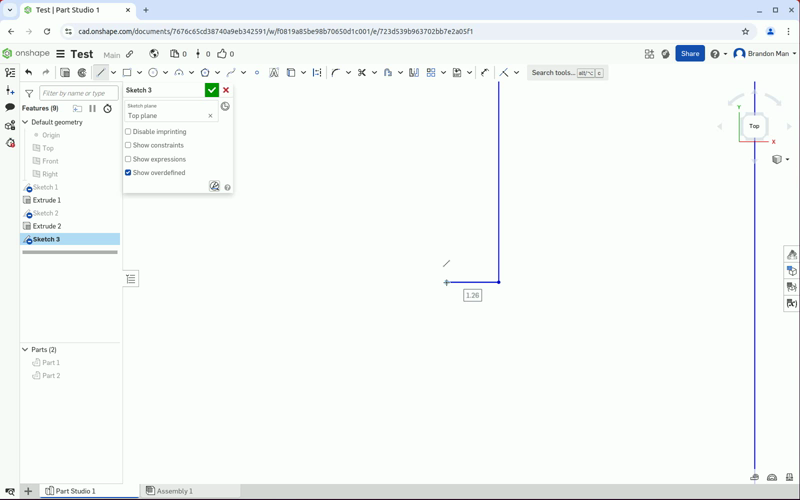
scroll(-6)
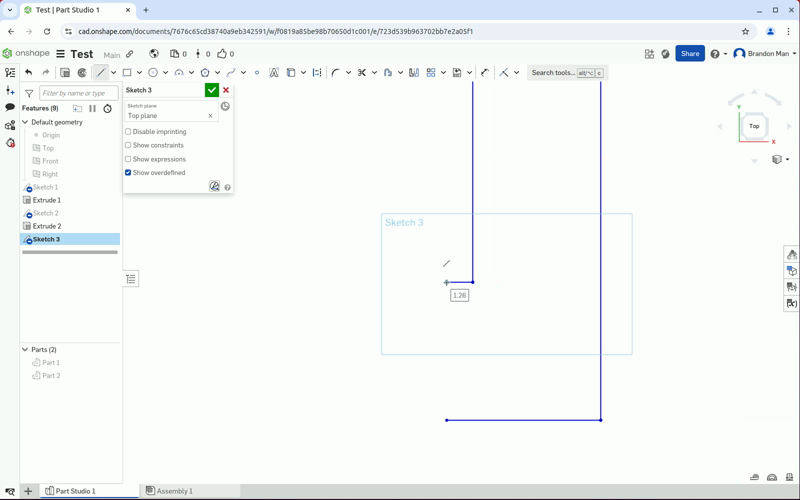
scroll(-6)
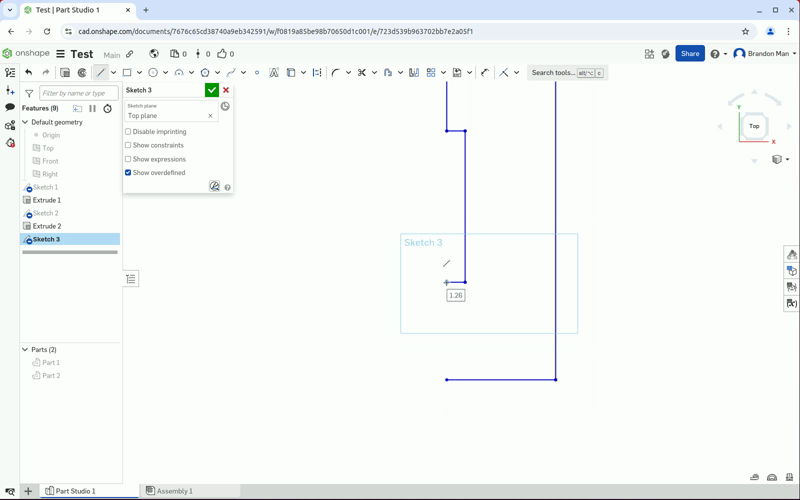
scroll(-6)
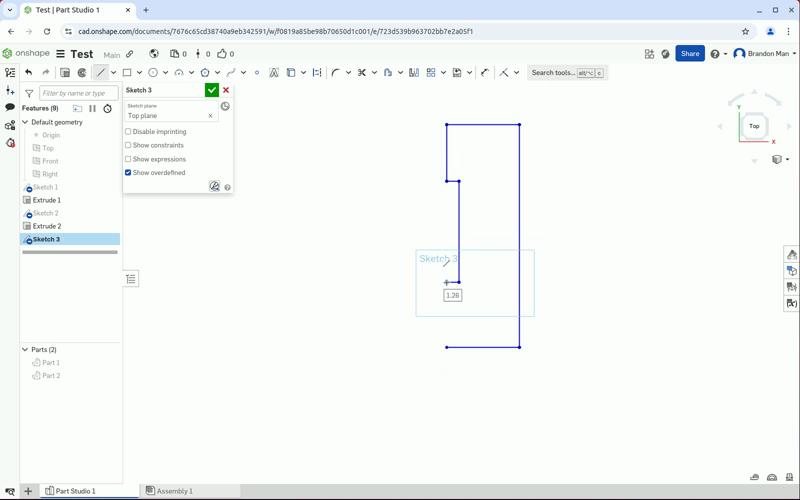
scroll(-6)
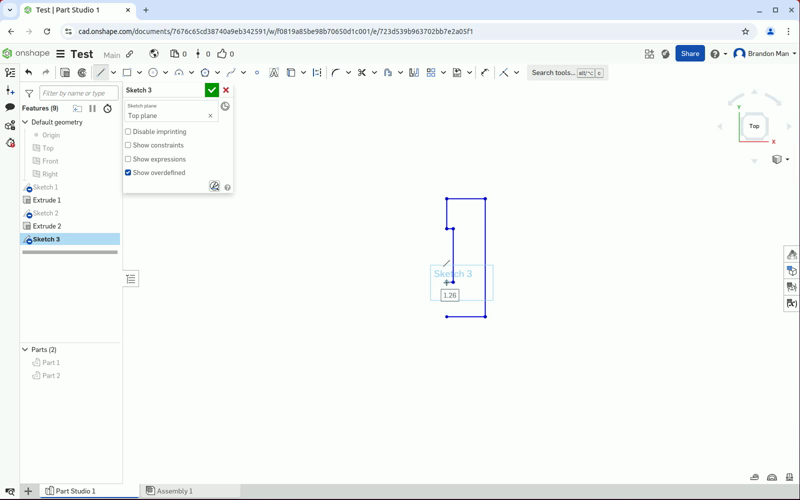
key_up(shift)
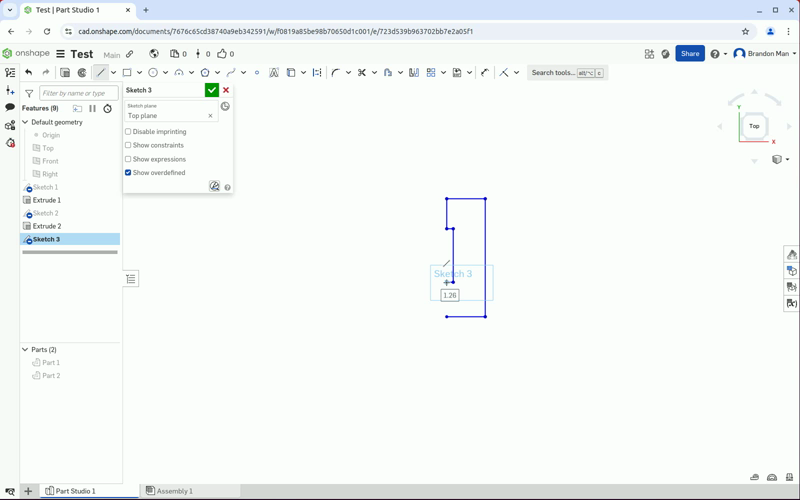
mouse_move(476, 282)
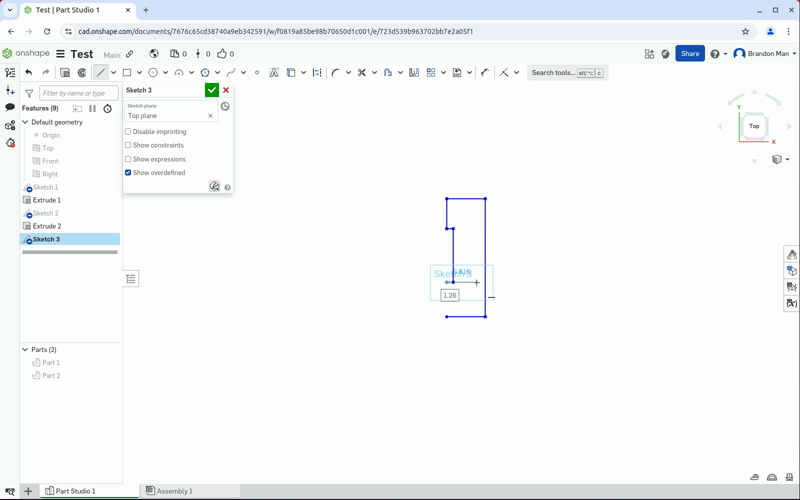
key_down(shift)
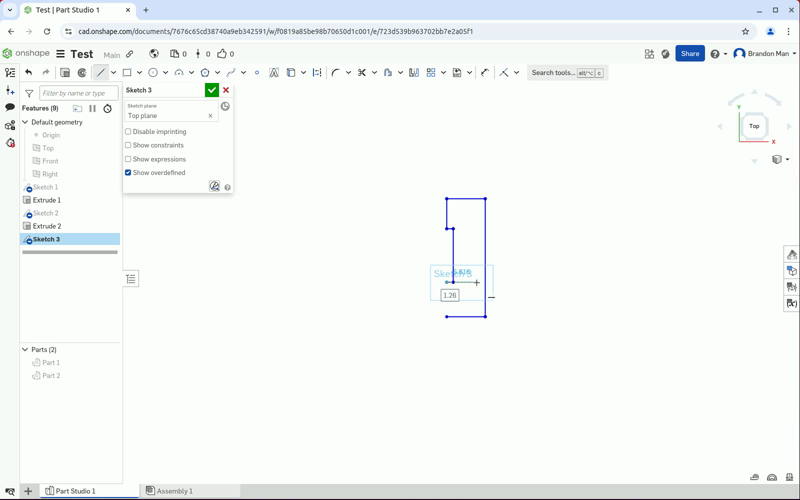
mouse_move(446, 316)
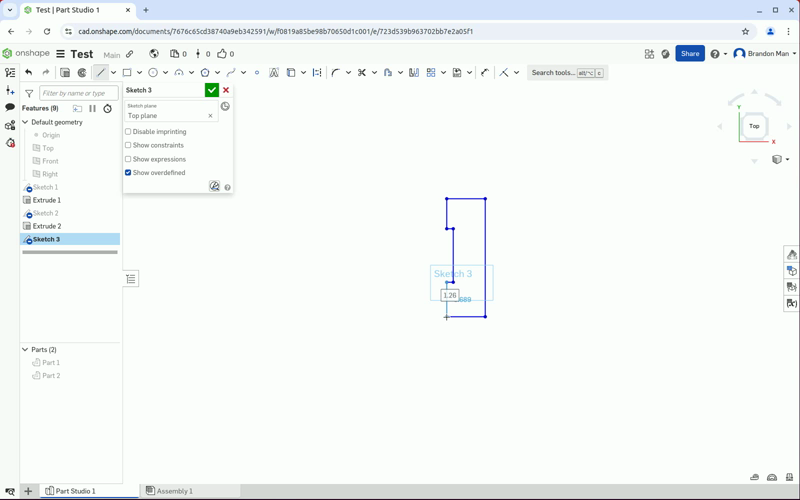
key_up(shift)
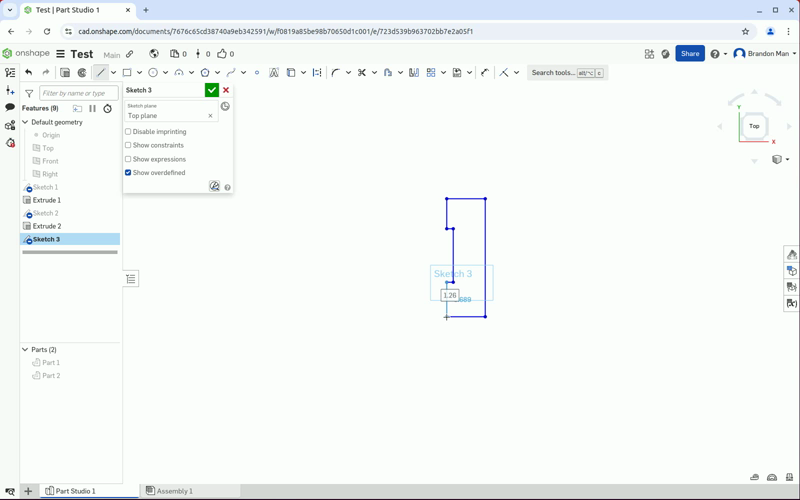
click(446, 316)
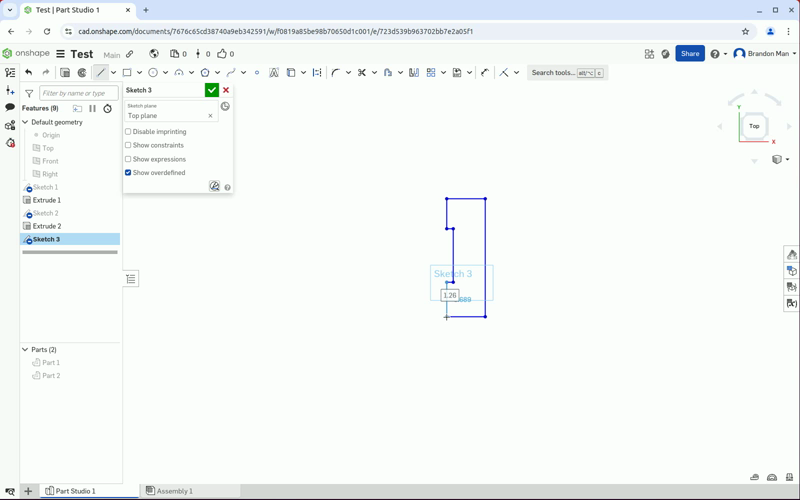
key(esc)
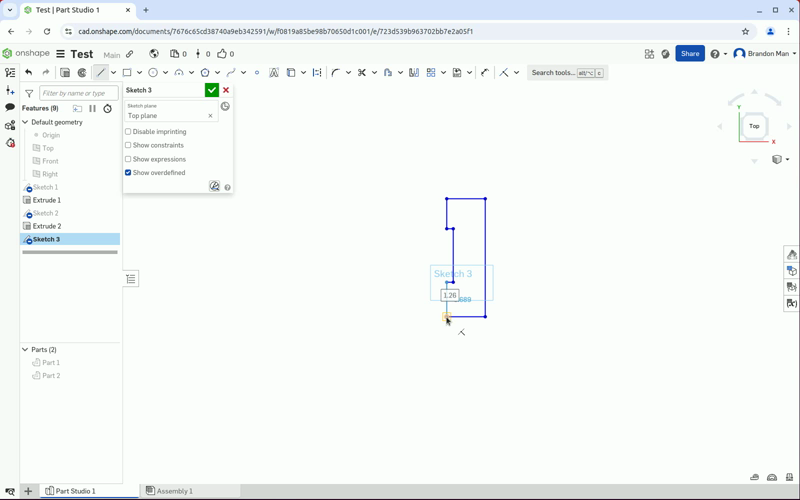
mouse_move(464, 265)
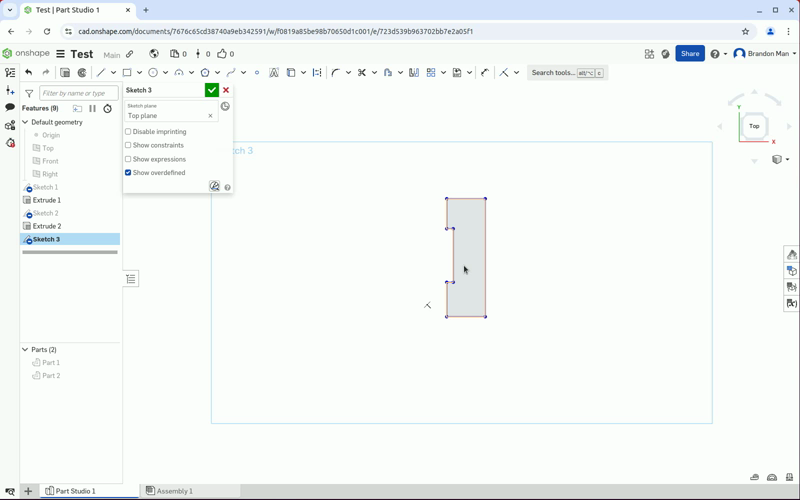
click(464, 265)
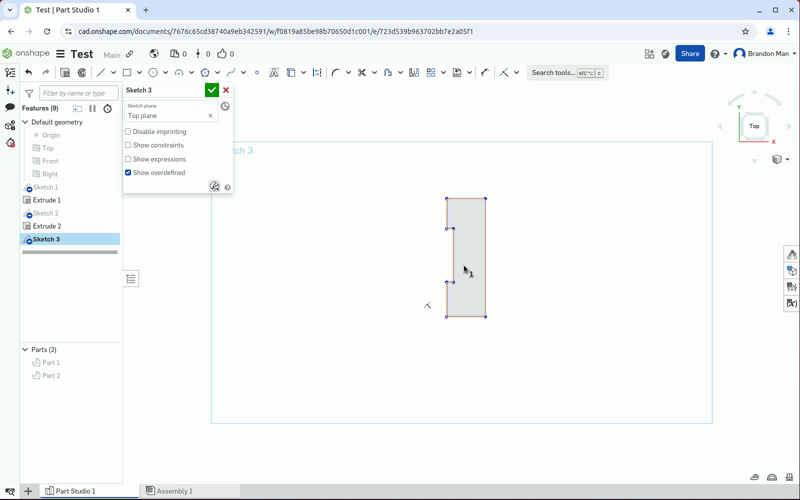
mouse_move(73, 352)
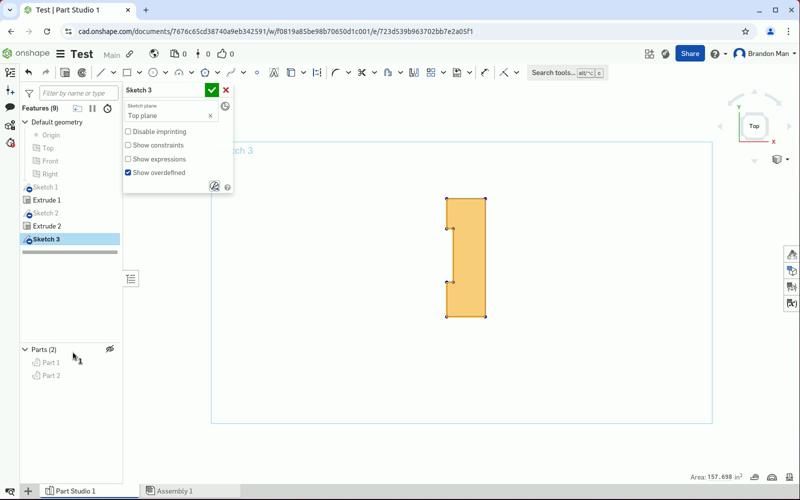
key(shift+y)
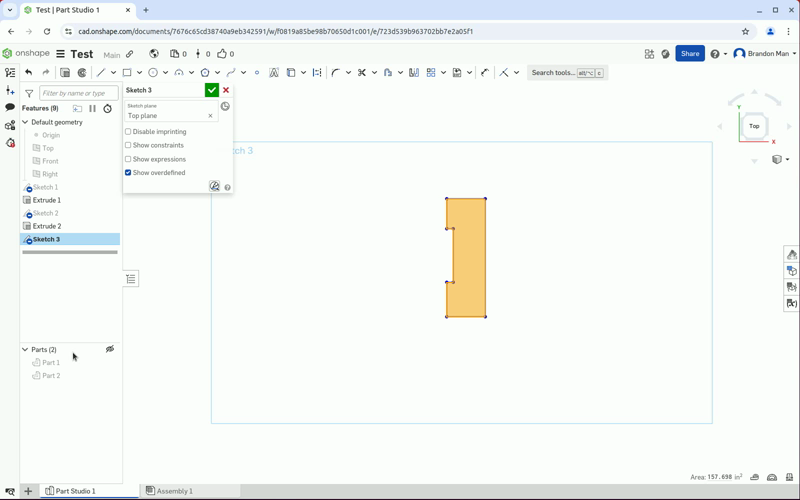
key(shift+e)
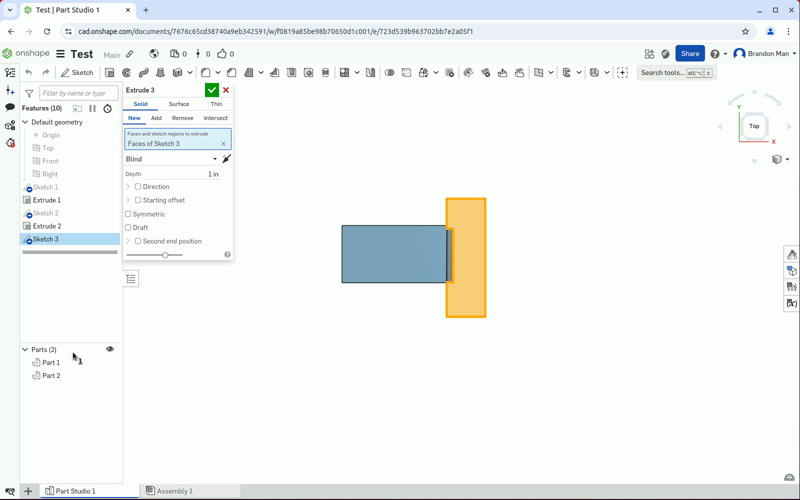
mouse_move(143, 106)
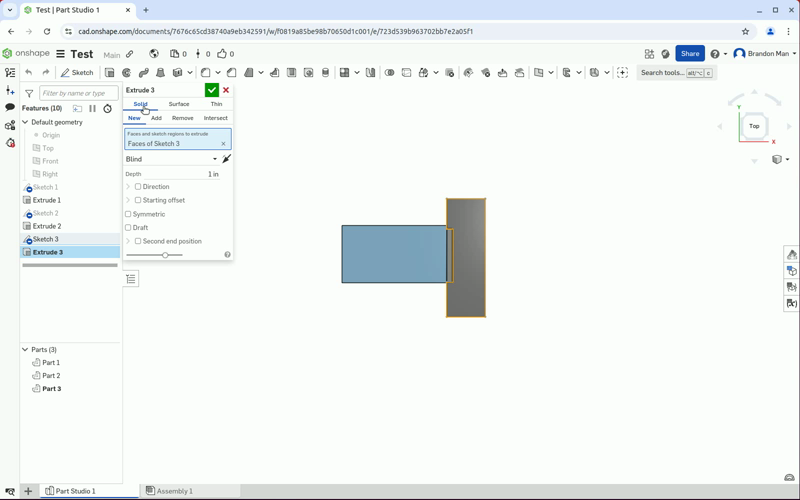
click(143, 106)
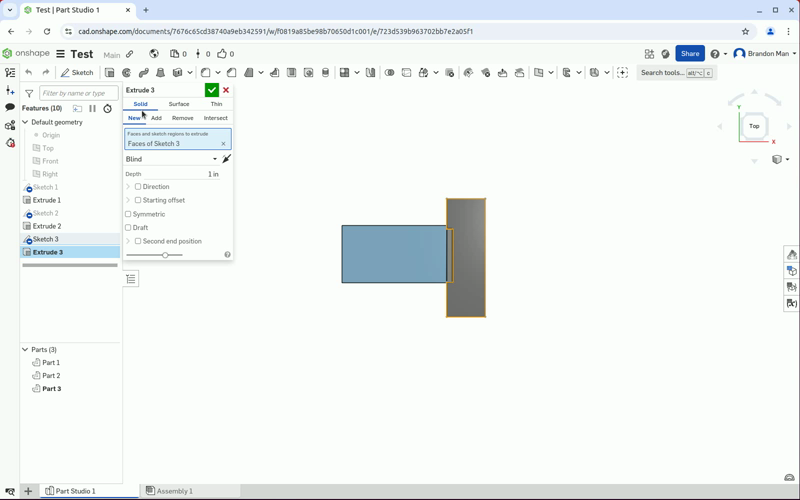
mouse_move(137, 120)
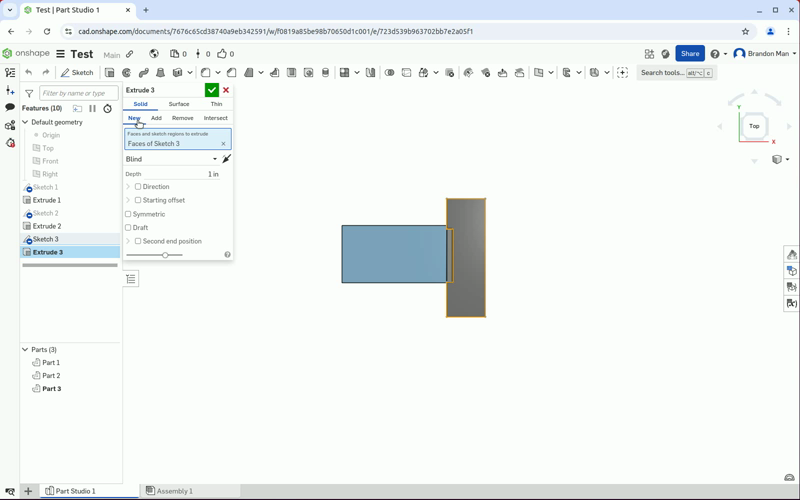
click(137, 120)
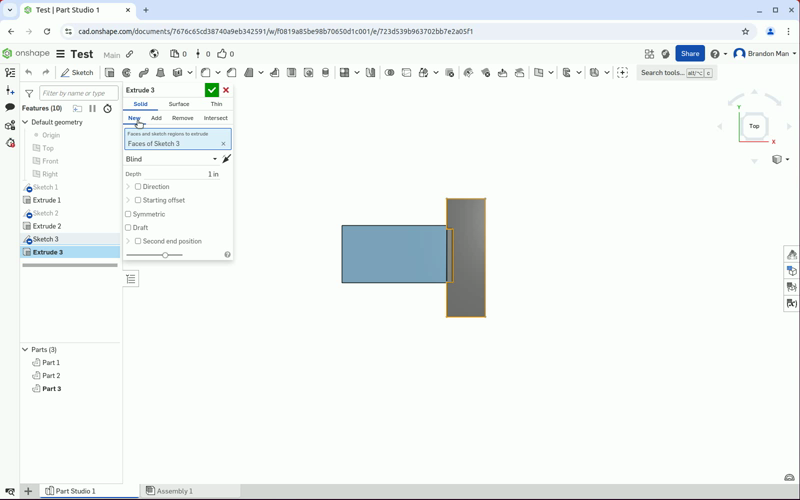
key(tab, 4)
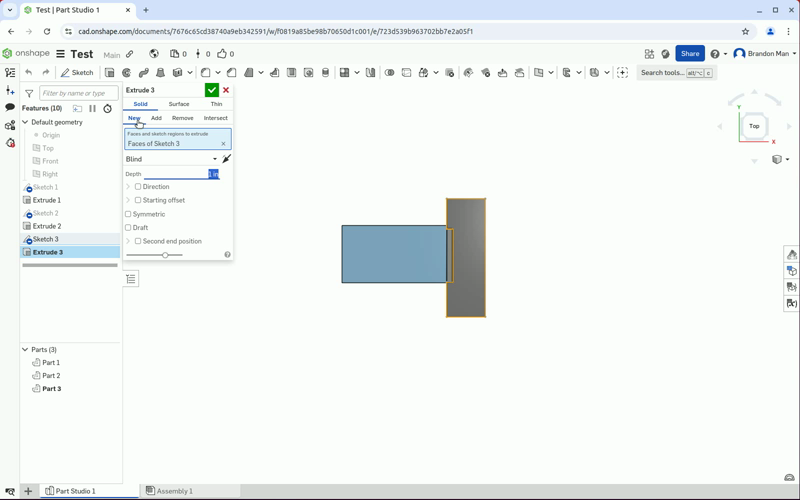
text(5.055)
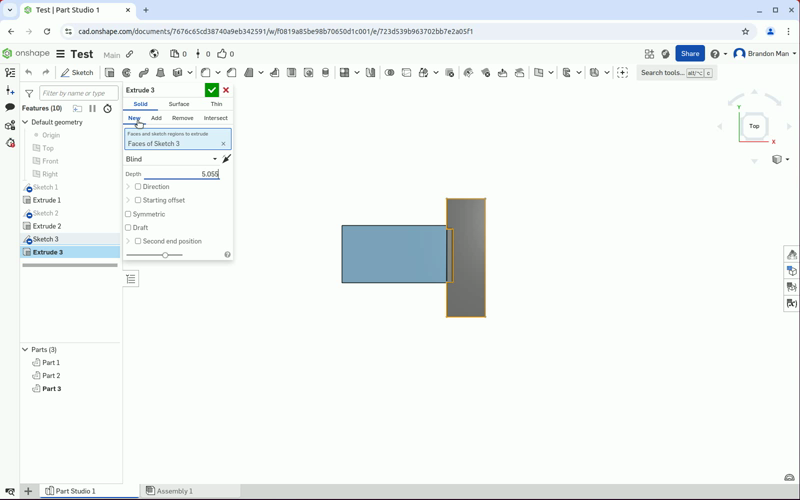
key(enter)
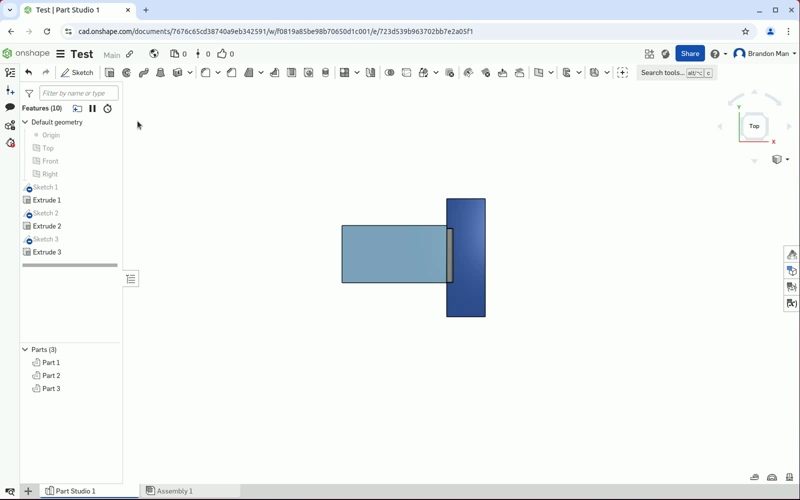
key(shift+h)
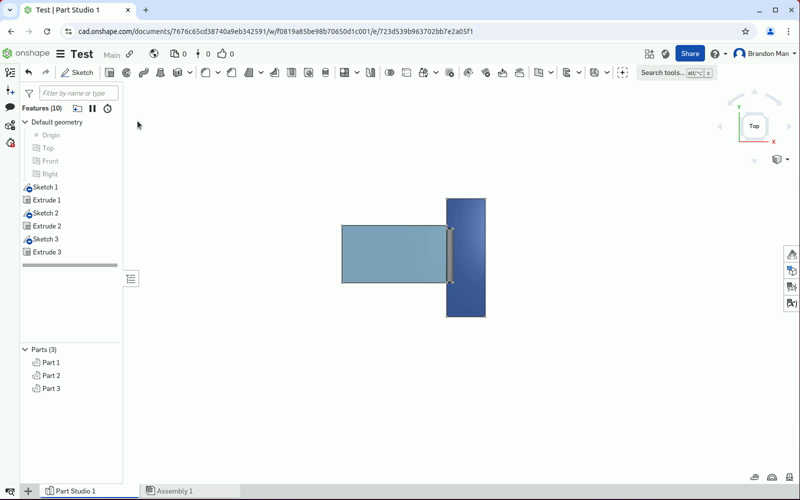
key(shift+h)
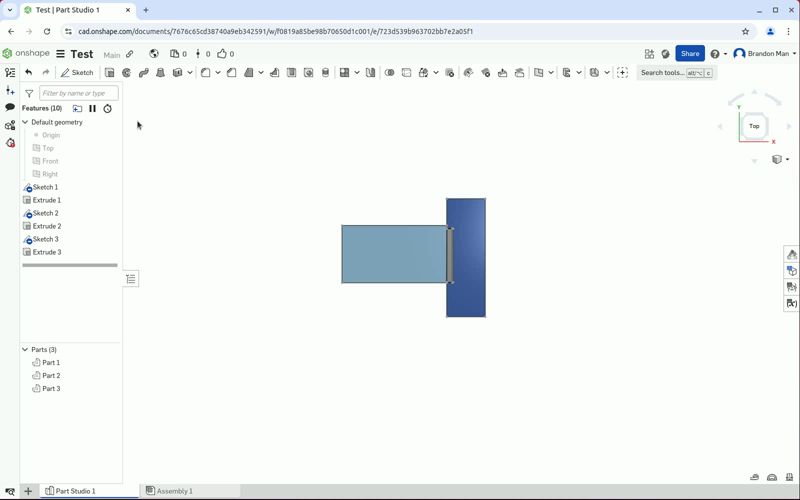
key(shift+7)
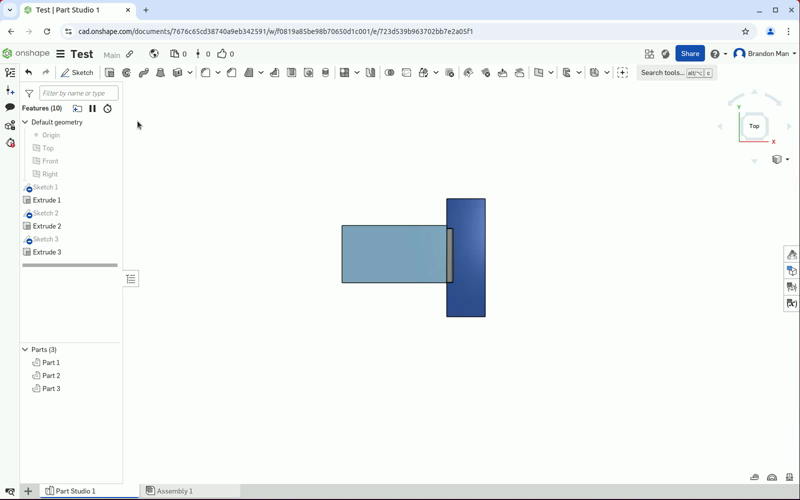
key(up, 3)
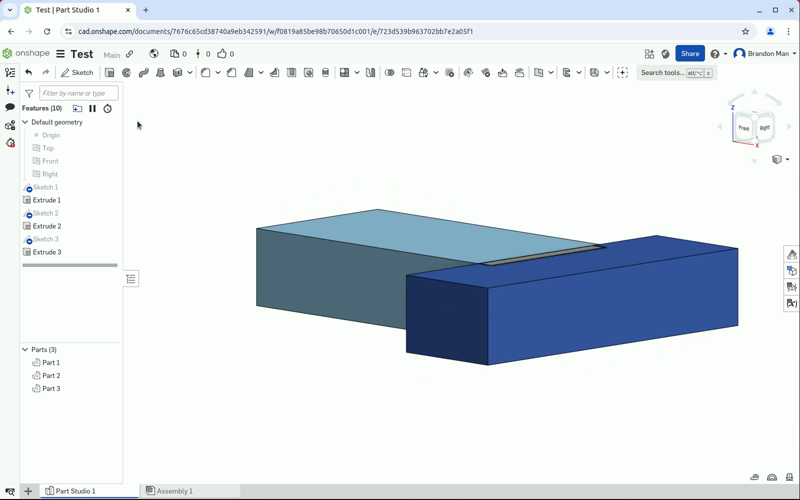
key(left, 3)
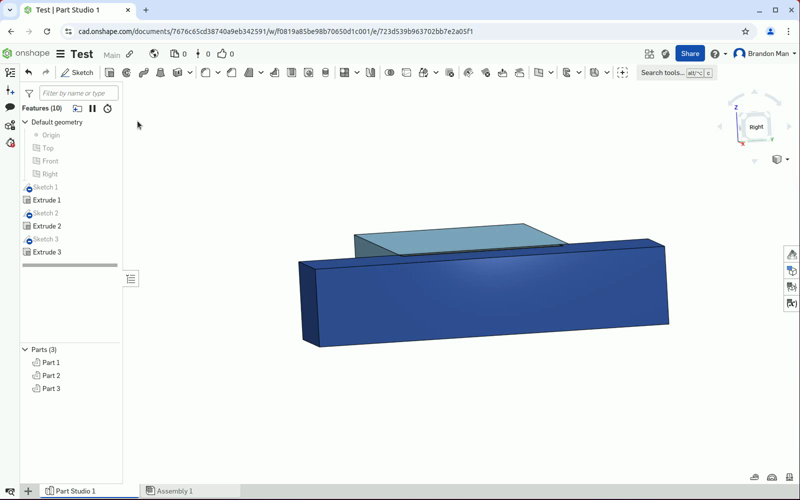
key(right, 3)
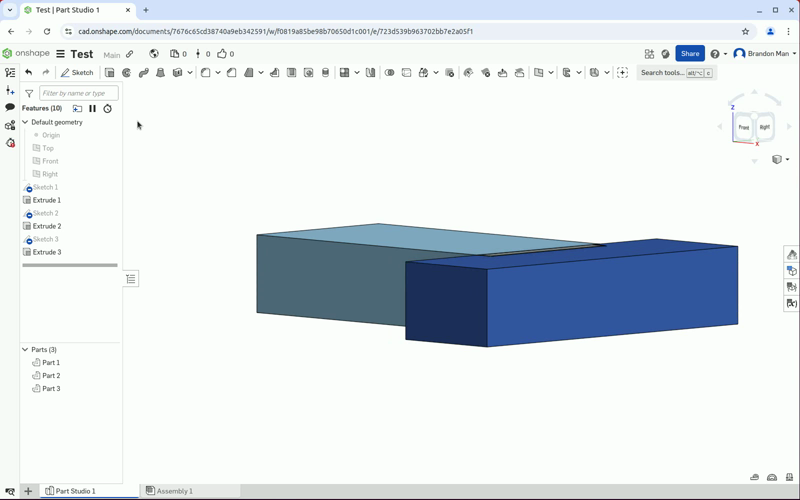
key(down, 3)
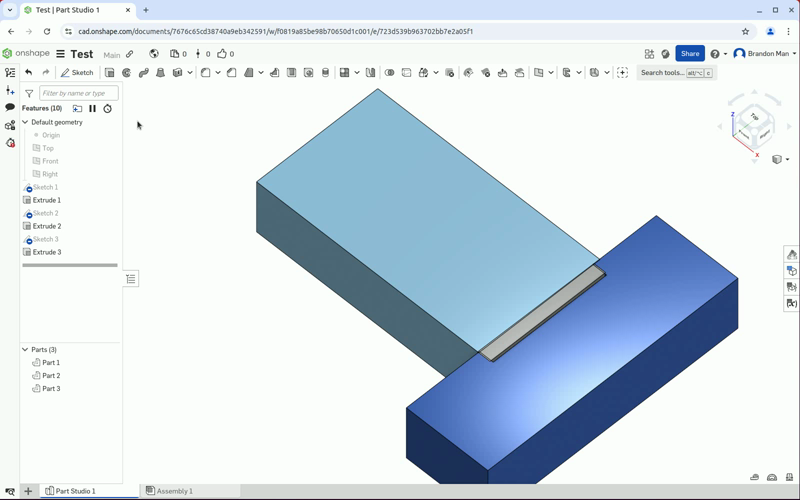
mouse_move(73, 189)
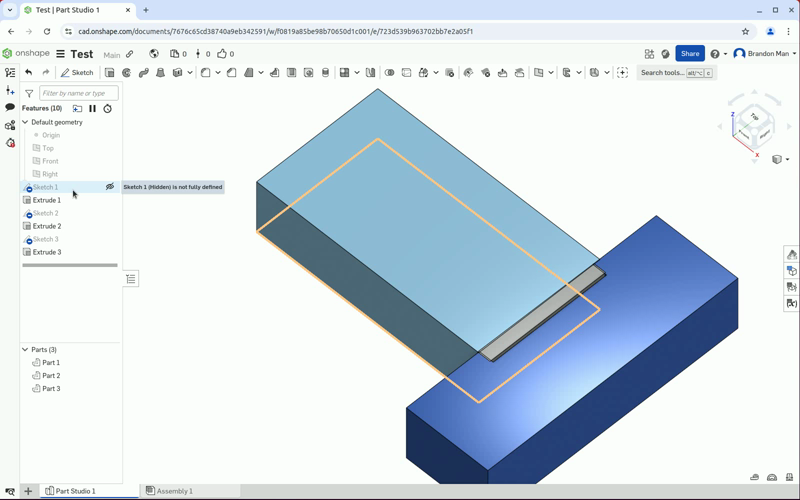
click(73, 189)